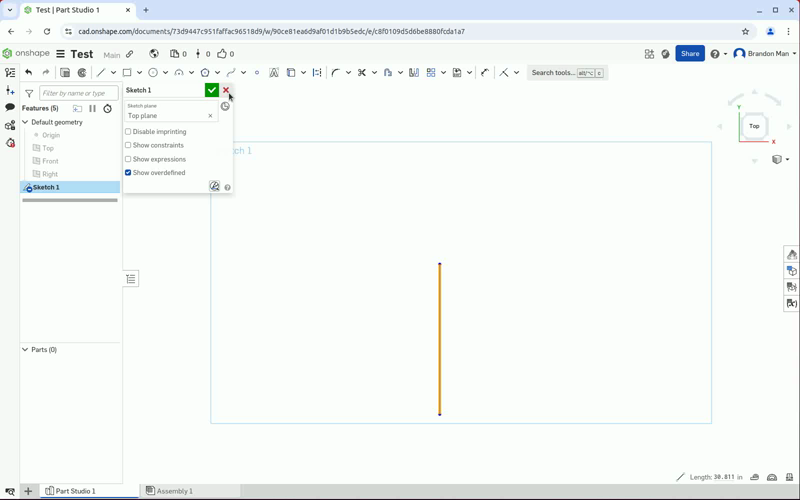
key(shift+h)
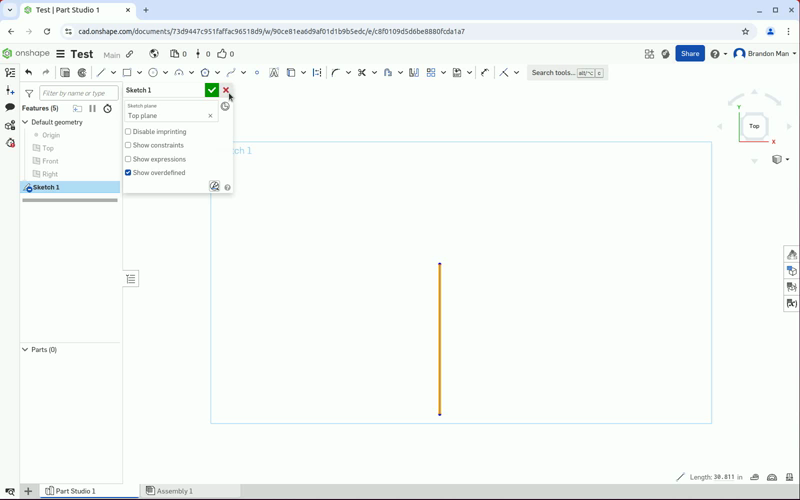
key(shift+s)
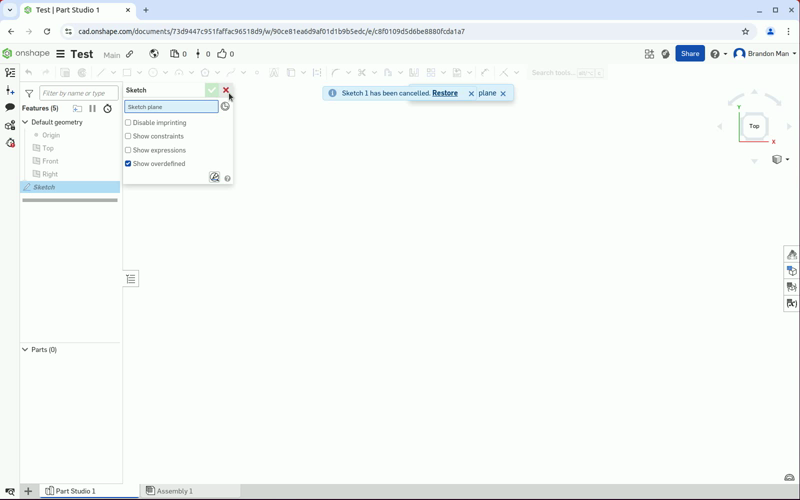
mouse_move(73, 150)
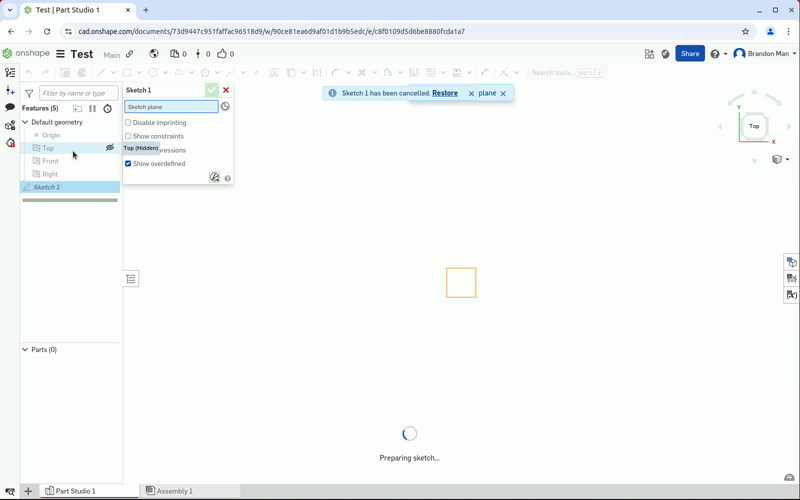
click(73, 150)
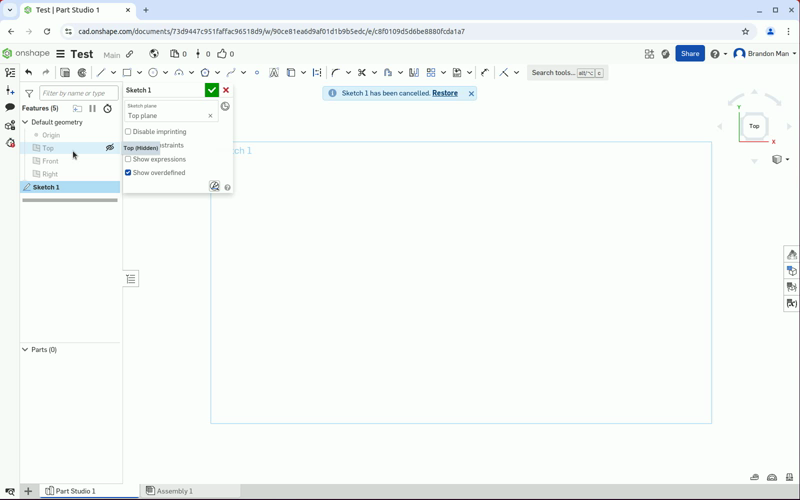
mouse_move(73, 352)
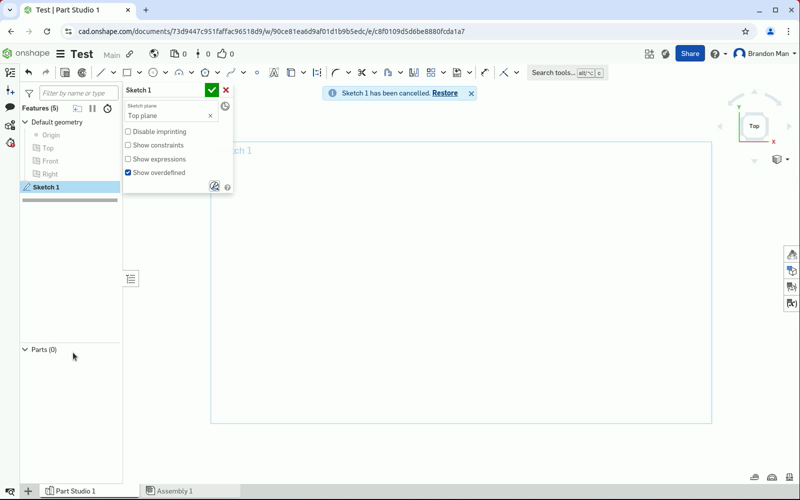
key(y)
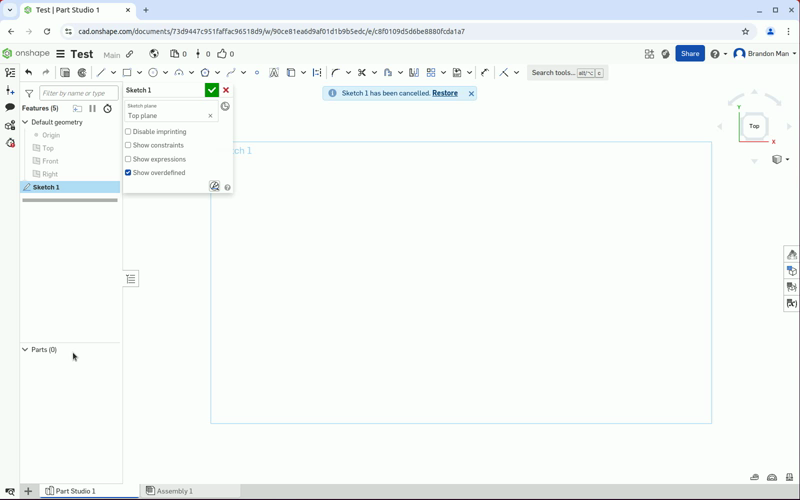
key(l)
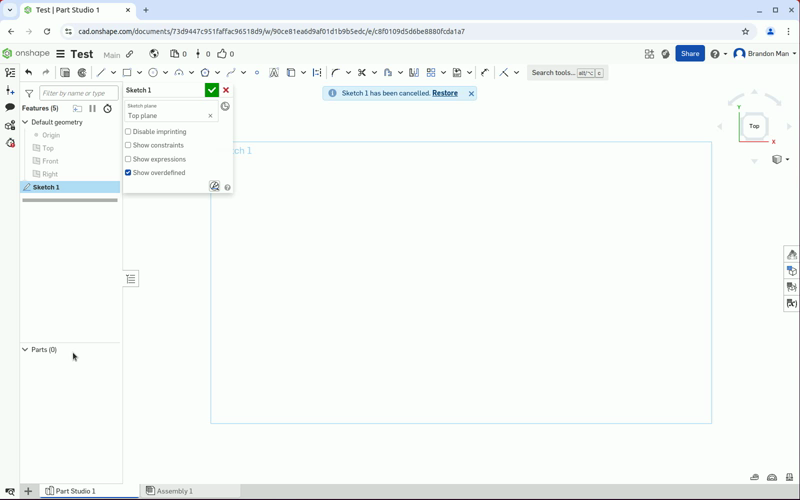
key_down(shift)
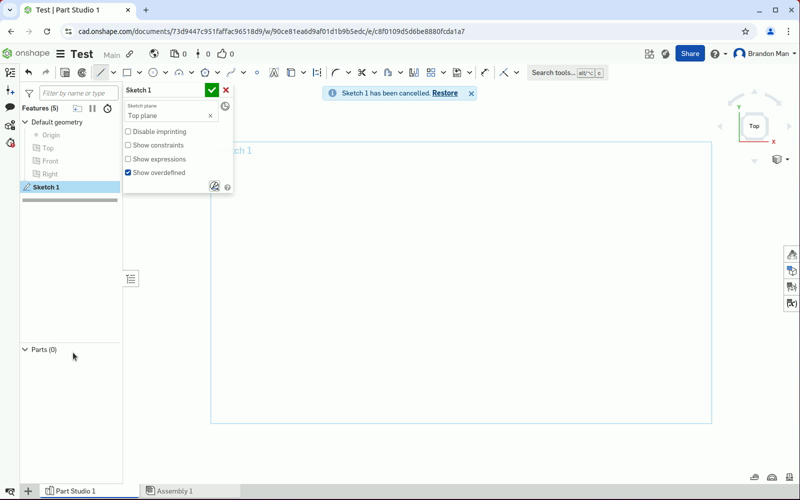
mouse_move(460, 282)
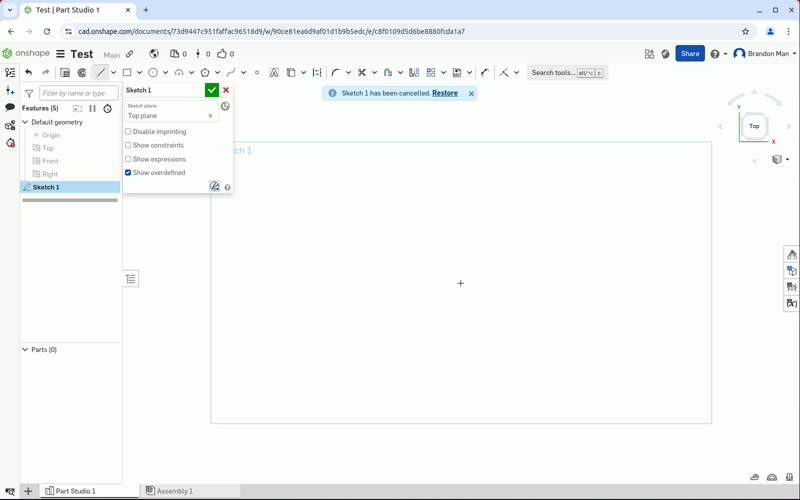
click(460, 282)
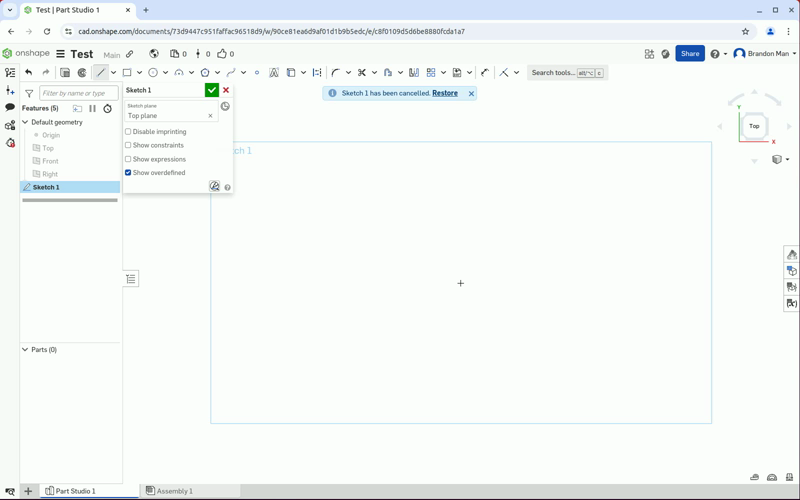
key_up(shift)
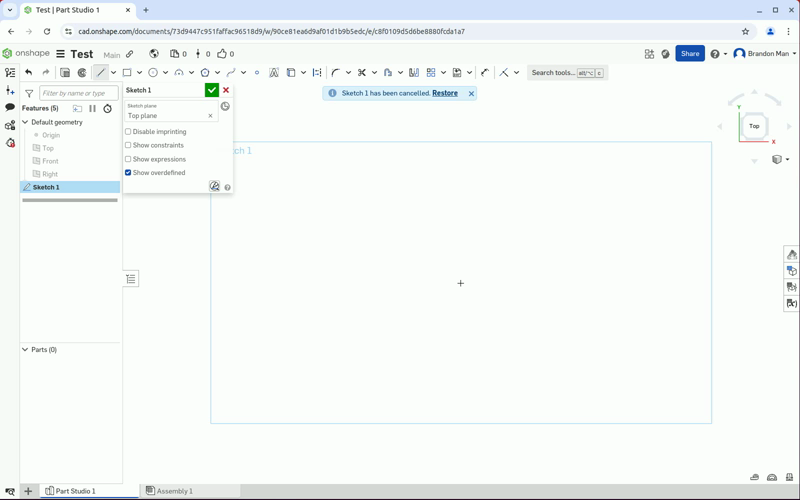
key_down(shift)
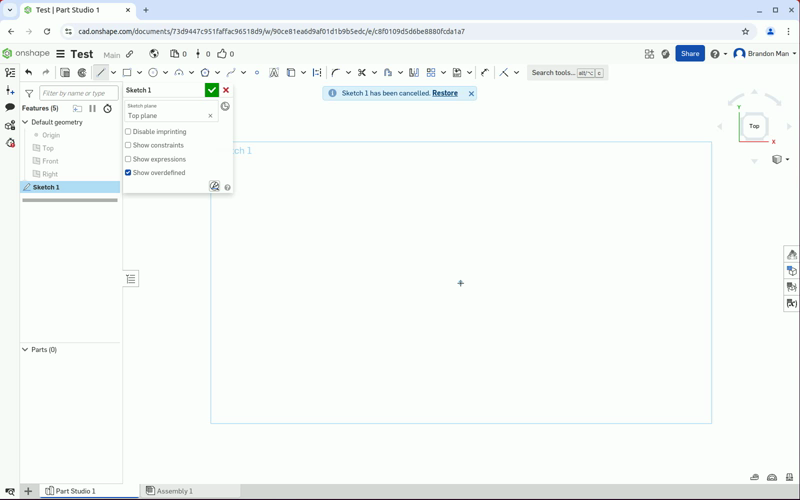
mouse_move(490, 282)
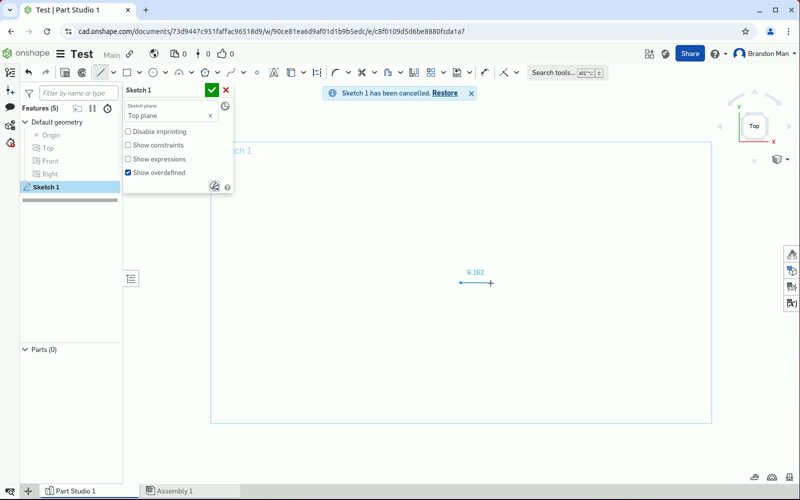
mouse_move(509, 282)
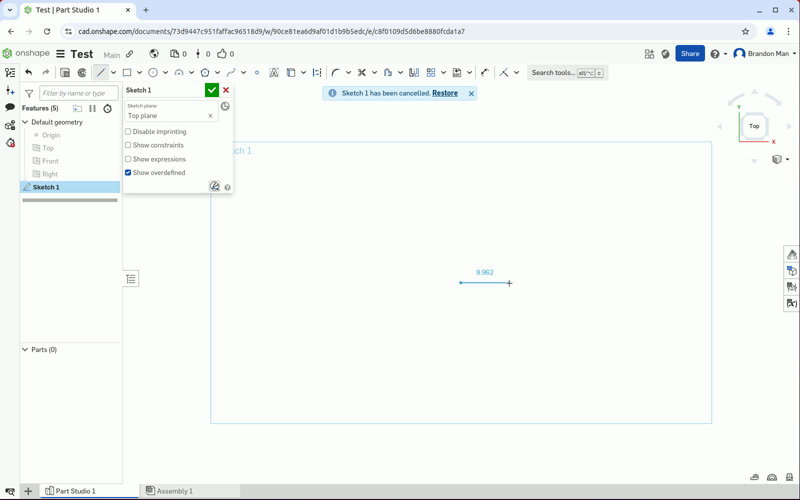
click(509, 282)
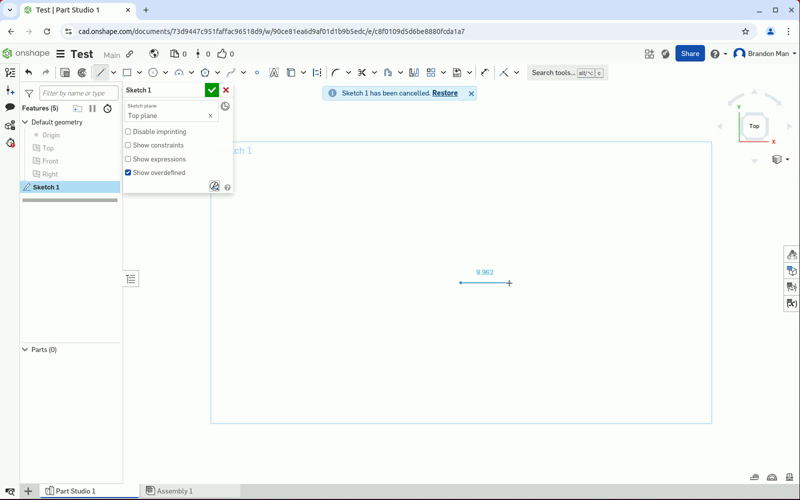
key_up(shift)
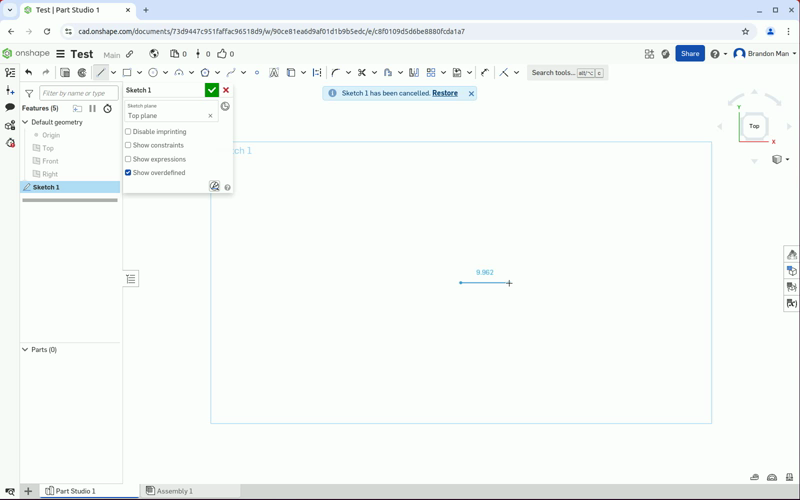
key_down(shift)
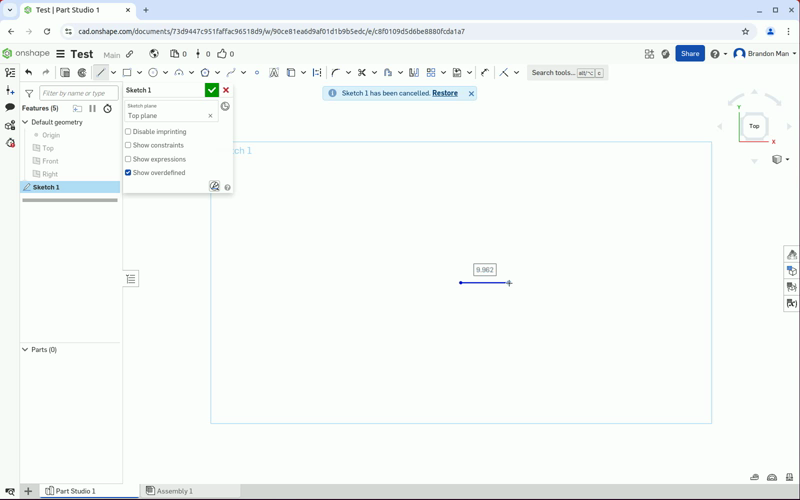
mouse_move(539, 282)
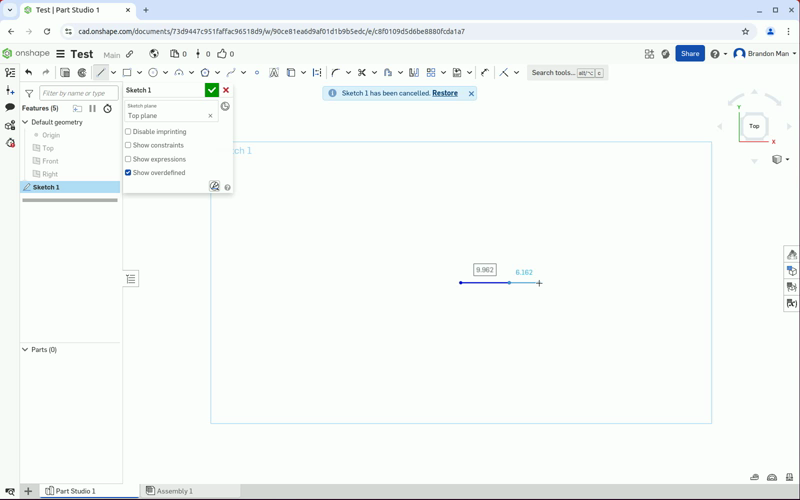
mouse_move(509, 234)
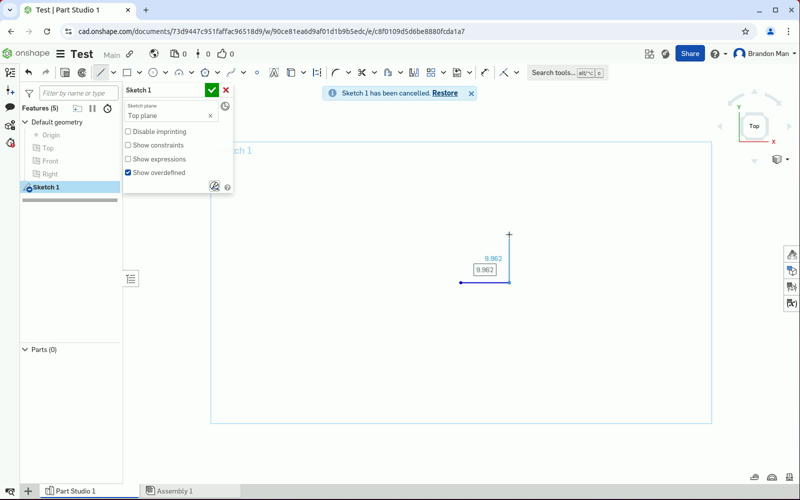
click(509, 234)
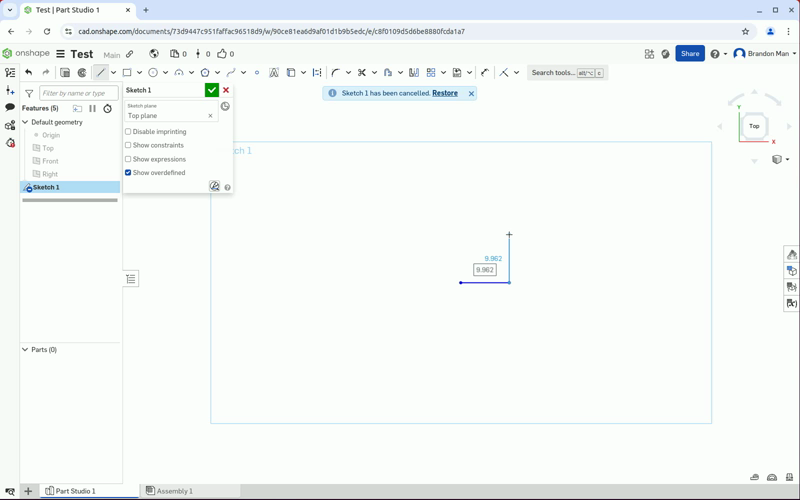
key_up(shift)
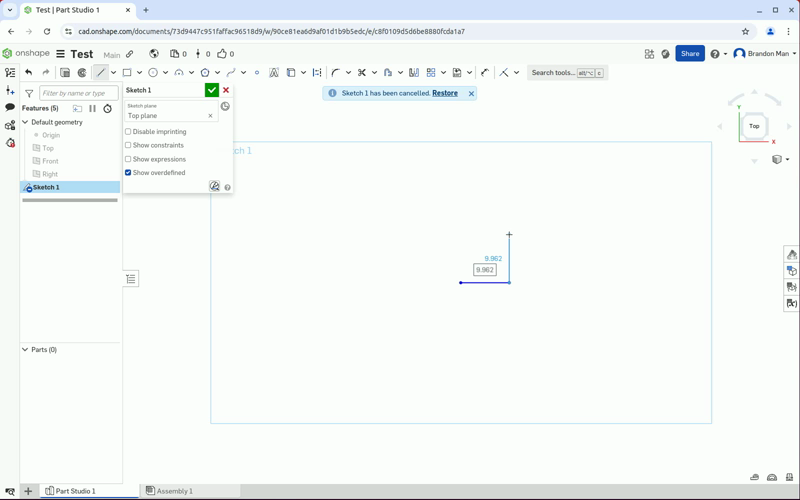
key_down(shift)
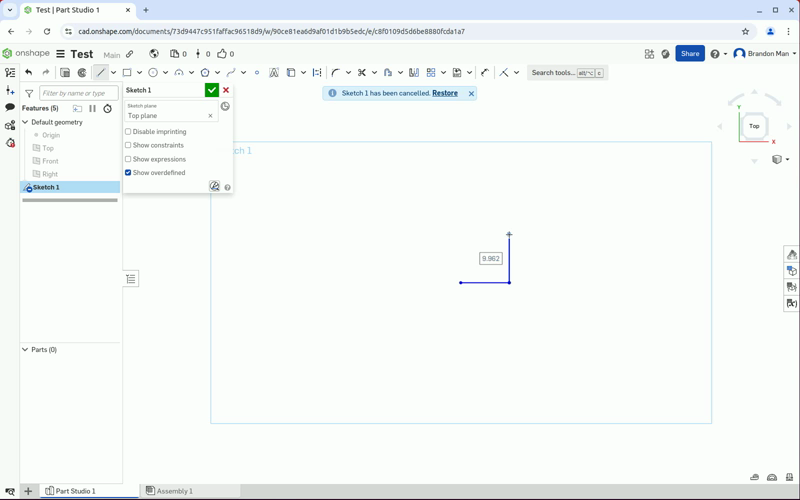
mouse_move(539, 234)
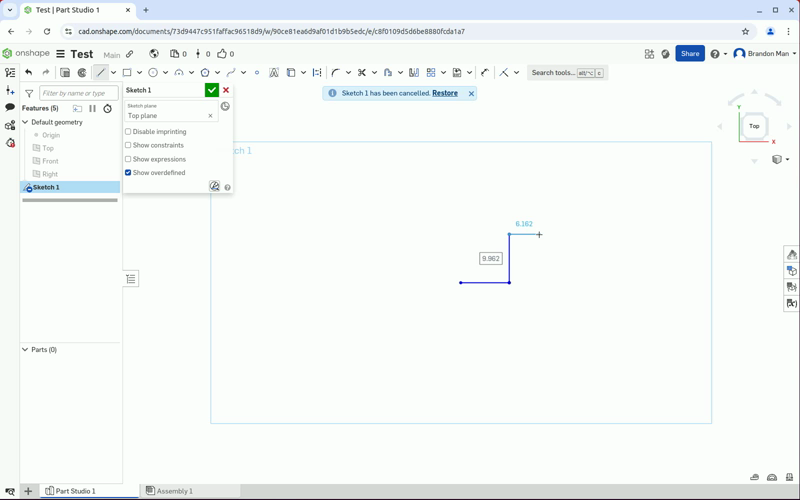
mouse_move(460, 234)
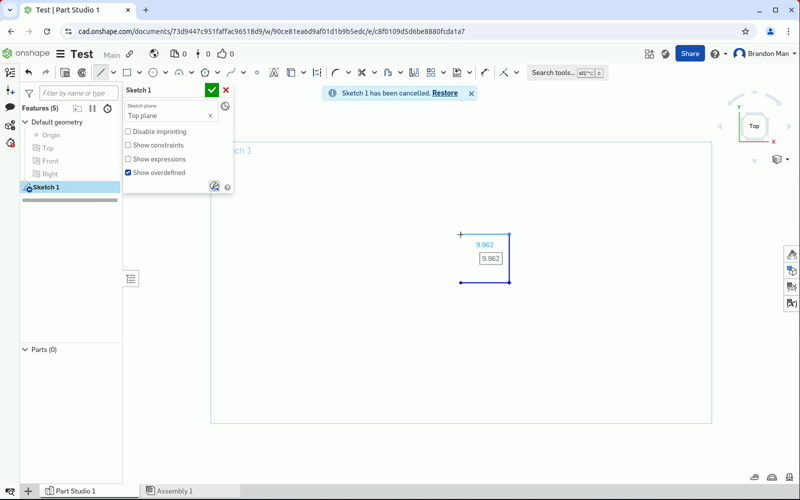
click(460, 234)
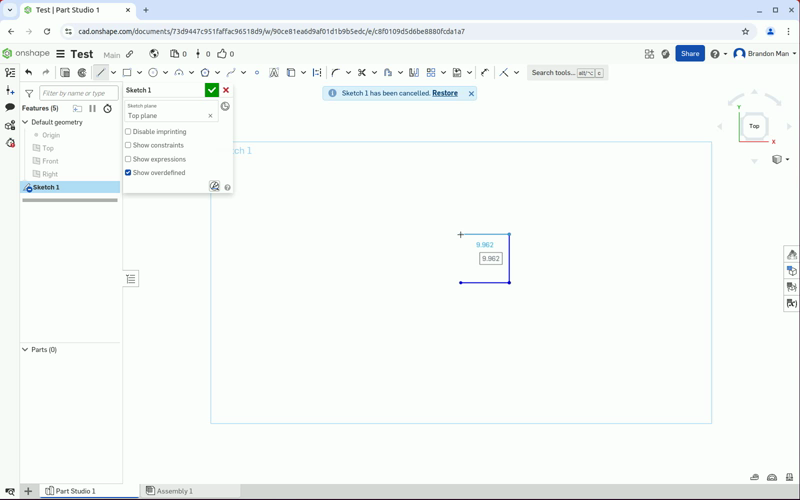
key_up(shift)
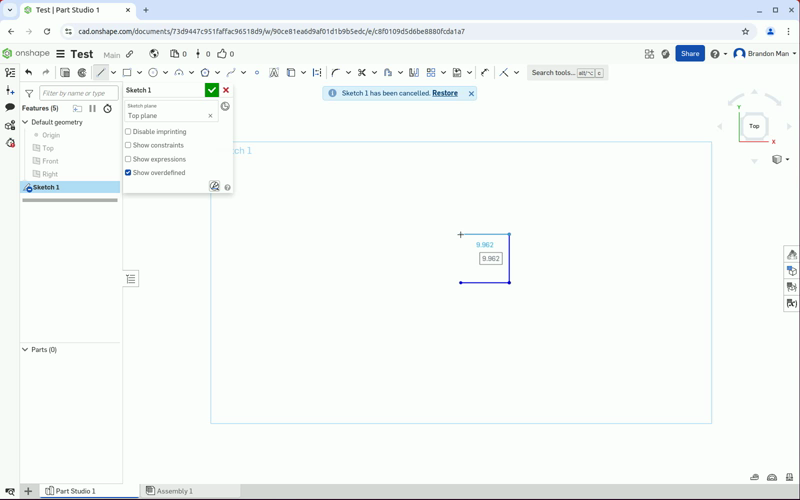
mouse_move(490, 234)
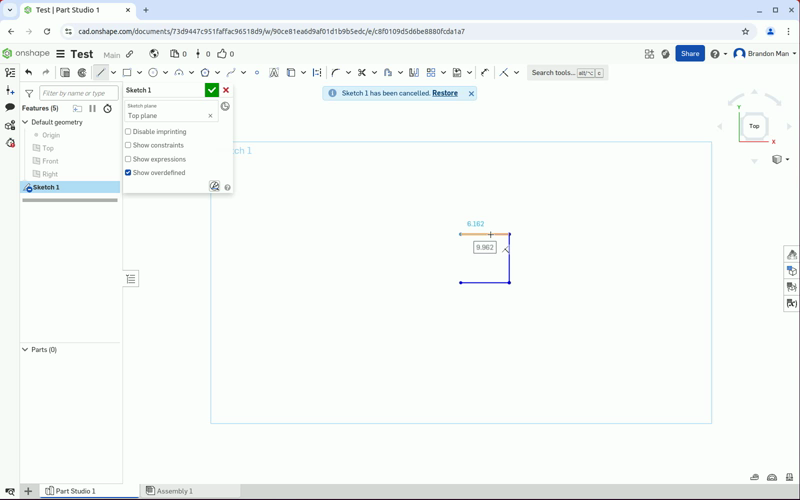
key_down(shift)
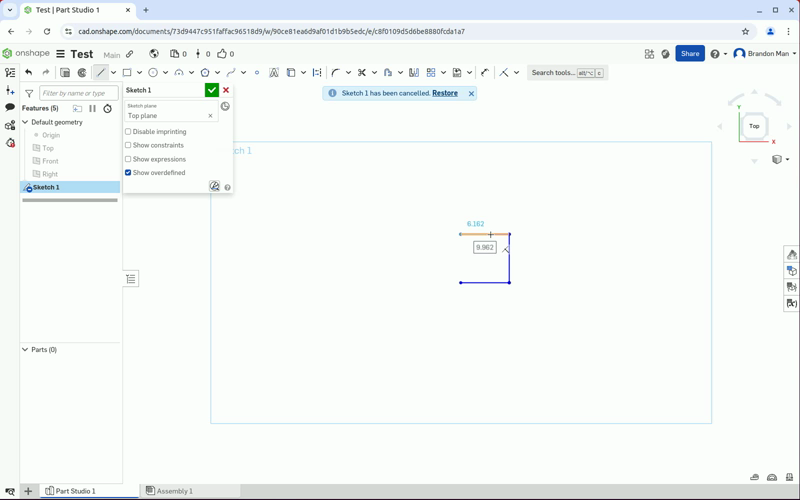
mouse_move(460, 282)
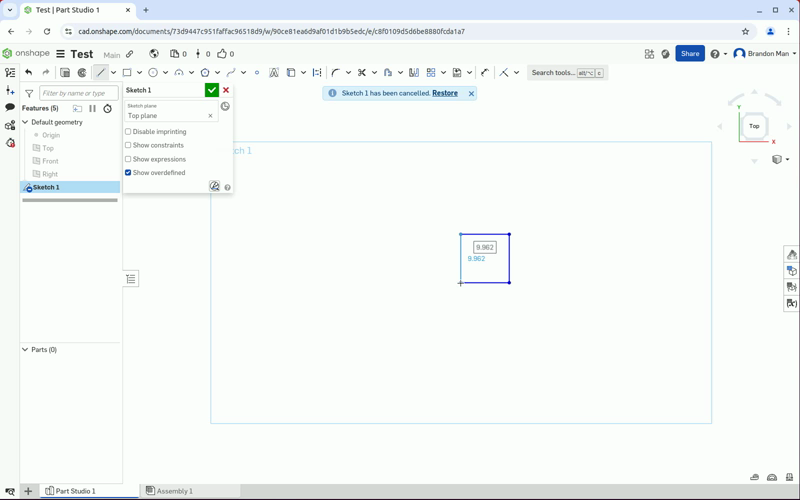
key_up(shift)
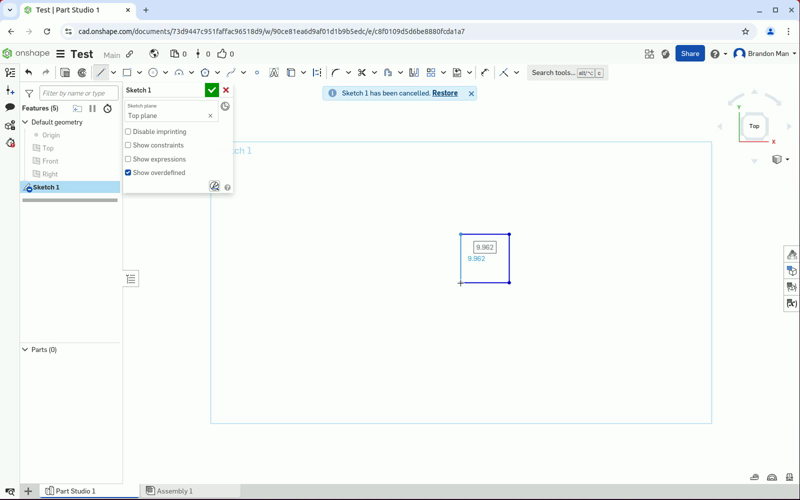
click(460, 282)
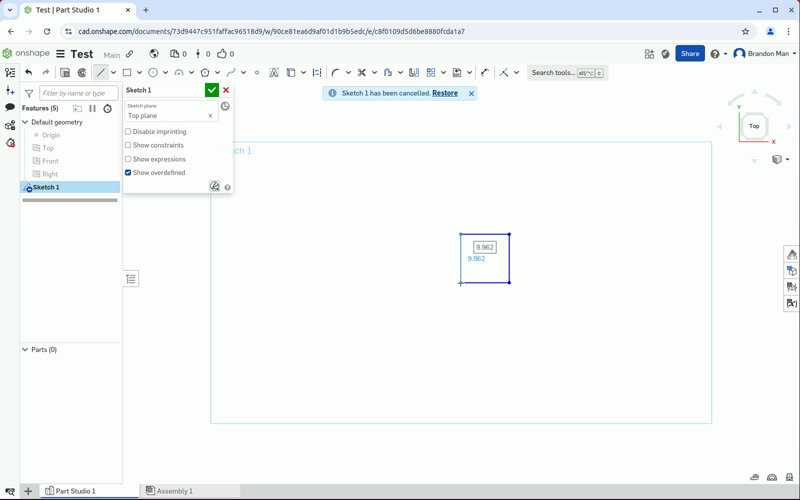
key(esc)
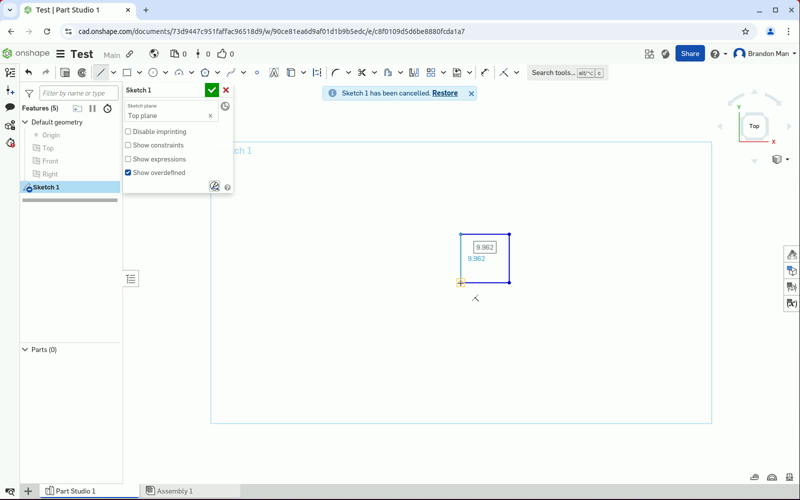
key(c)
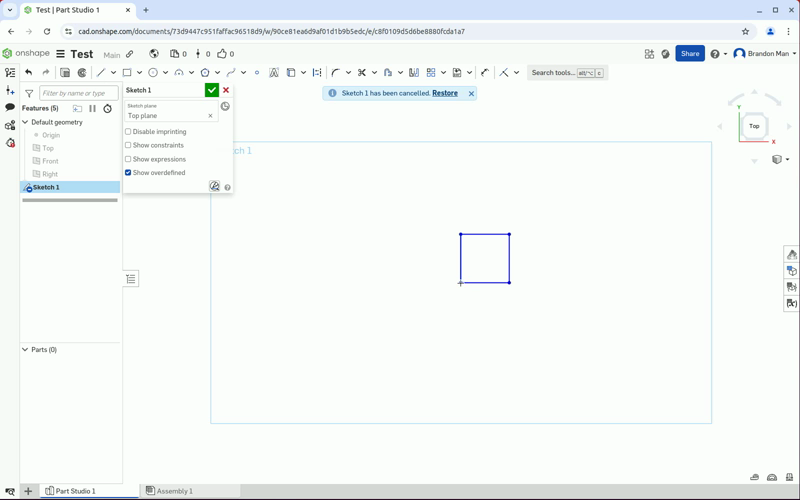
key_down(shift)
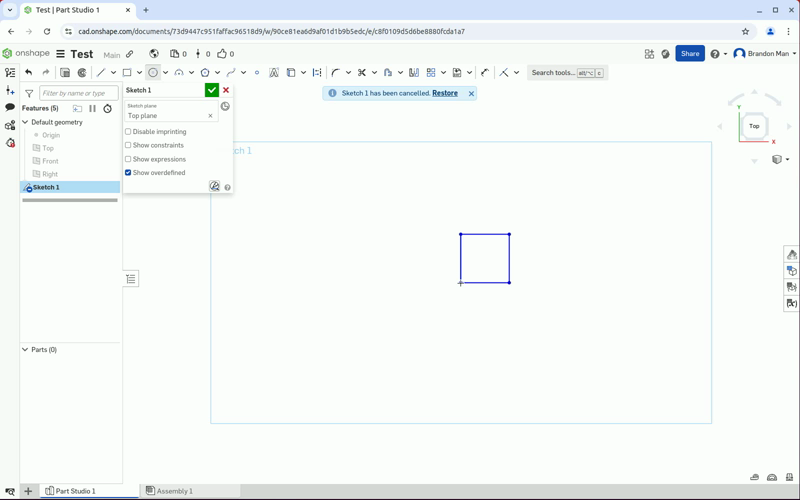
mouse_move(485, 258)
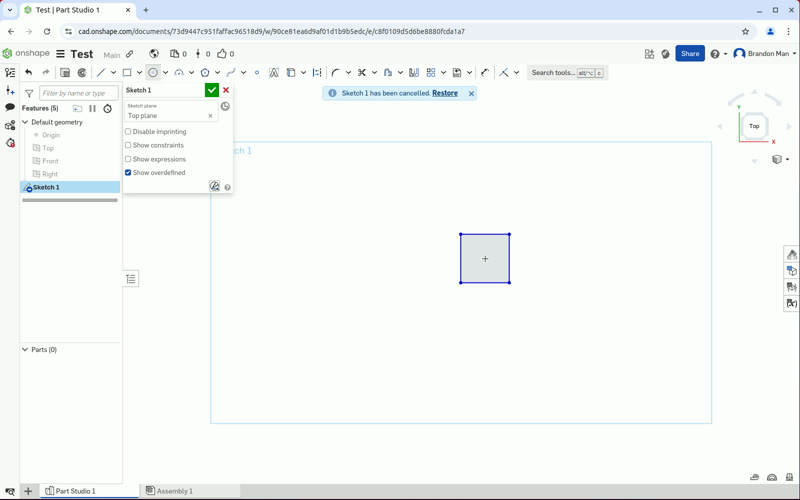
click(485, 258)
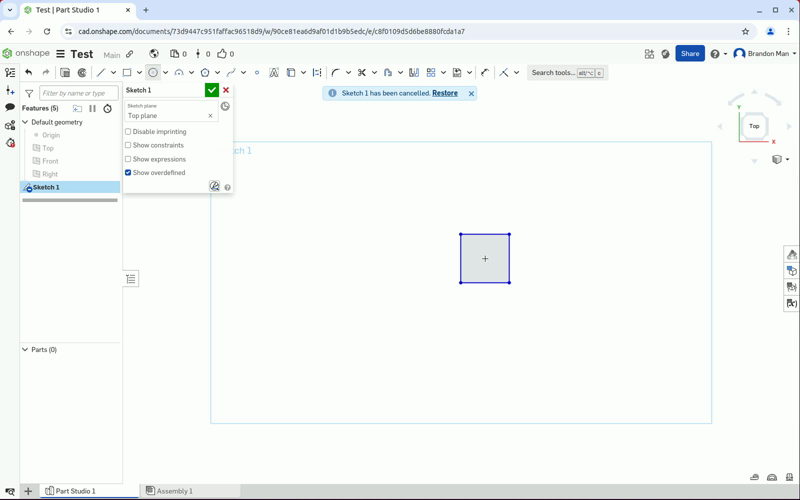
key_up(shift)
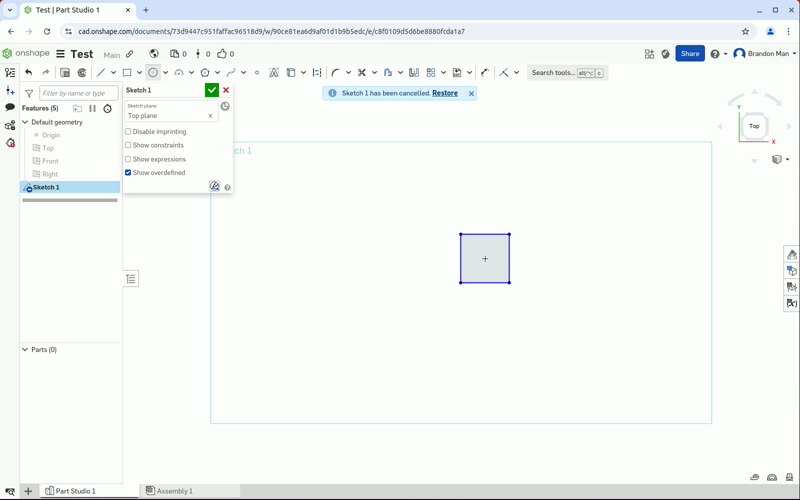
mouse_move(493, 258)
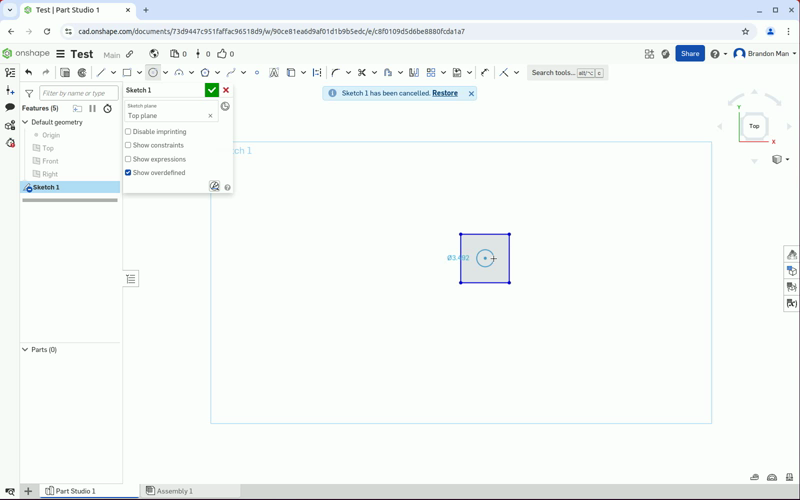
click(493, 258)
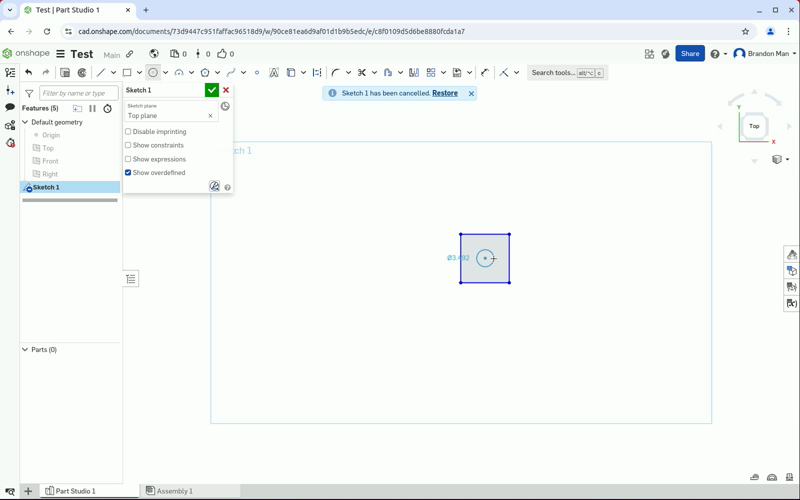
key(esc)
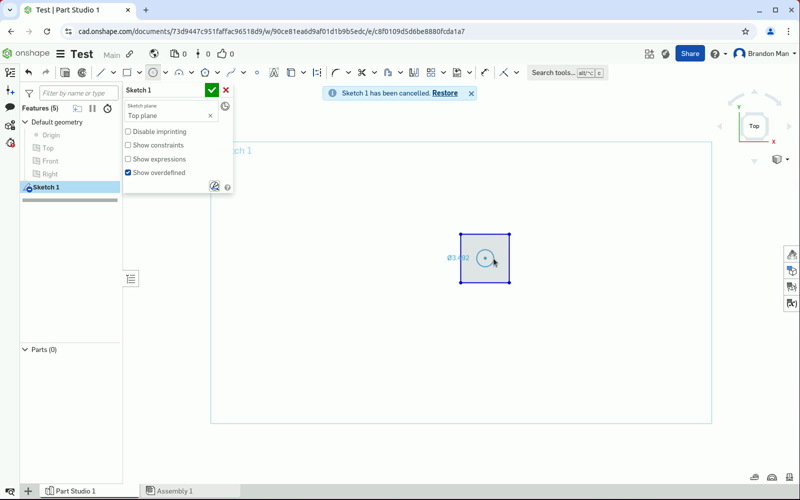
mouse_move(498, 264)
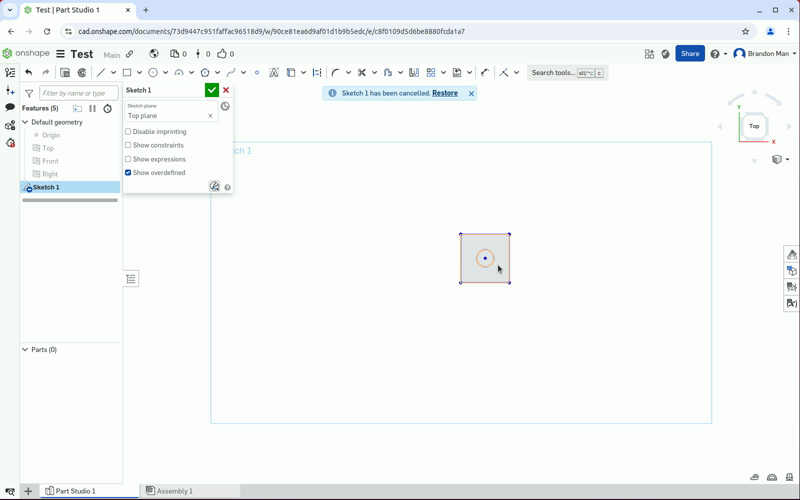
click(498, 264)
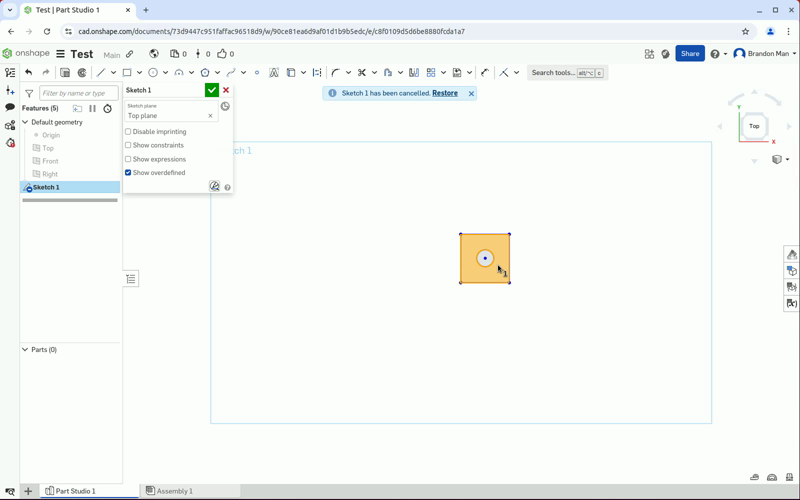
mouse_move(73, 352)
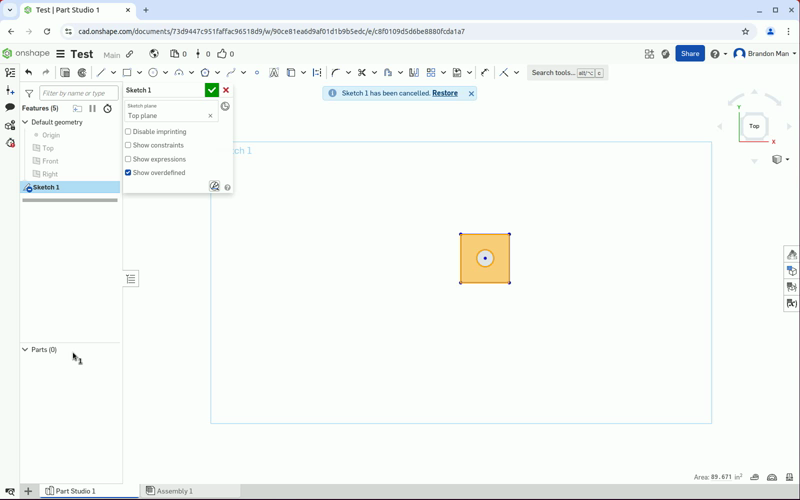
key(shift+y)
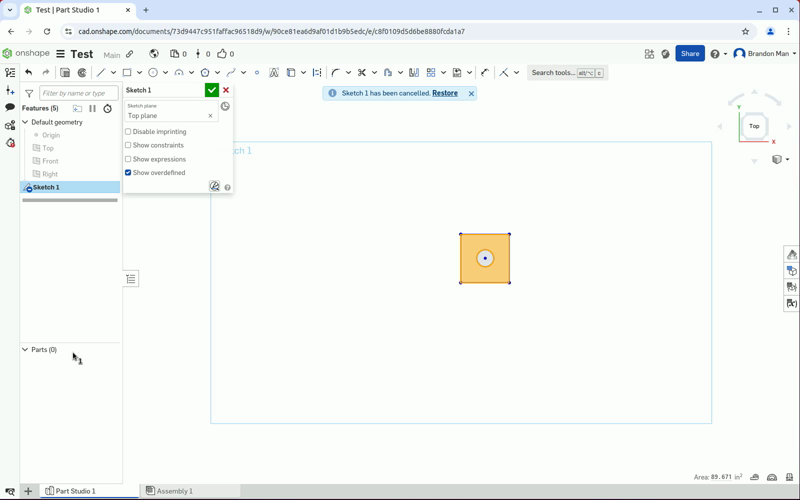
key(shift+e)
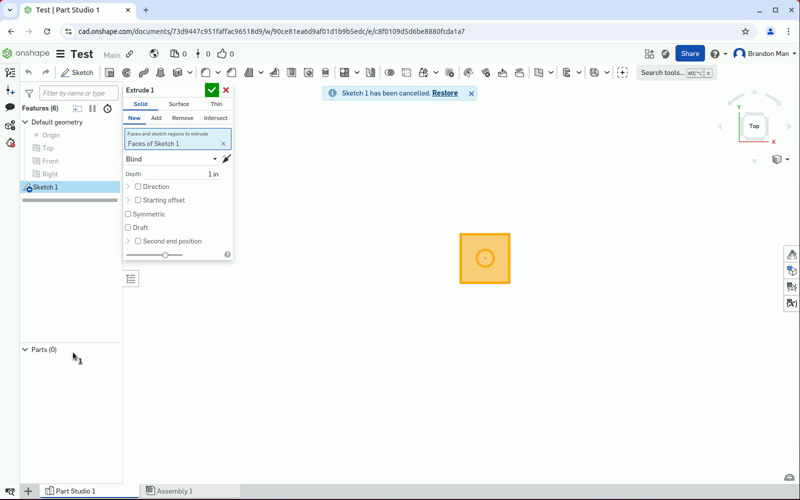
mouse_move(143, 106)
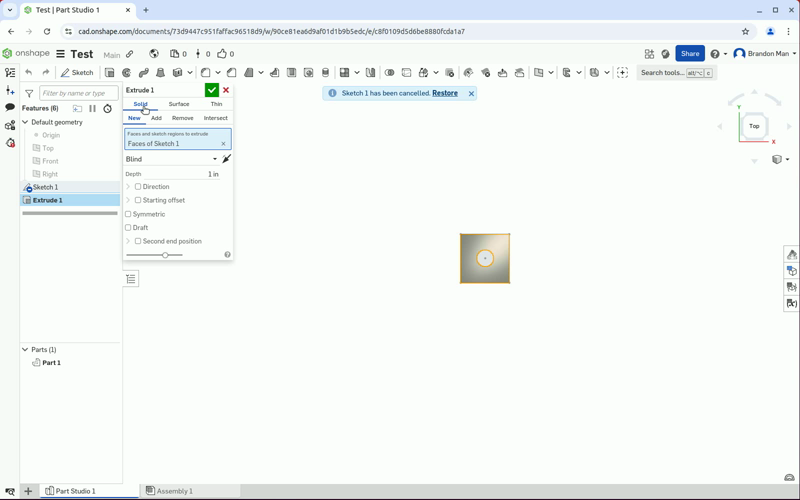
click(143, 106)
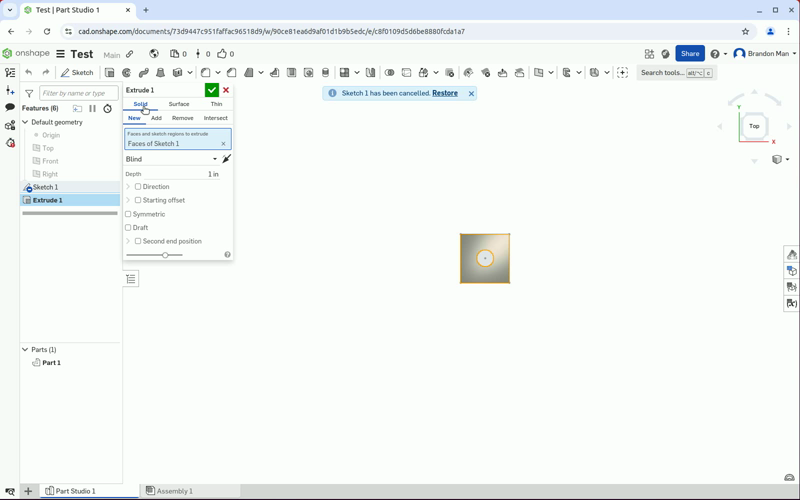
mouse_move(137, 120)
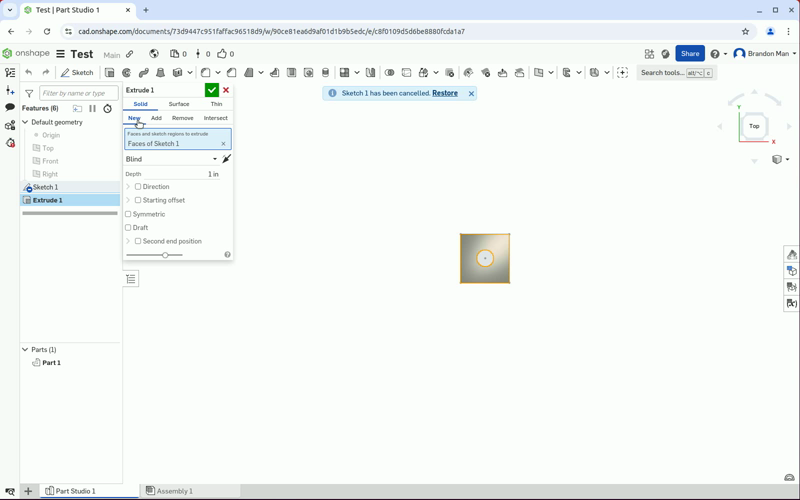
click(137, 120)
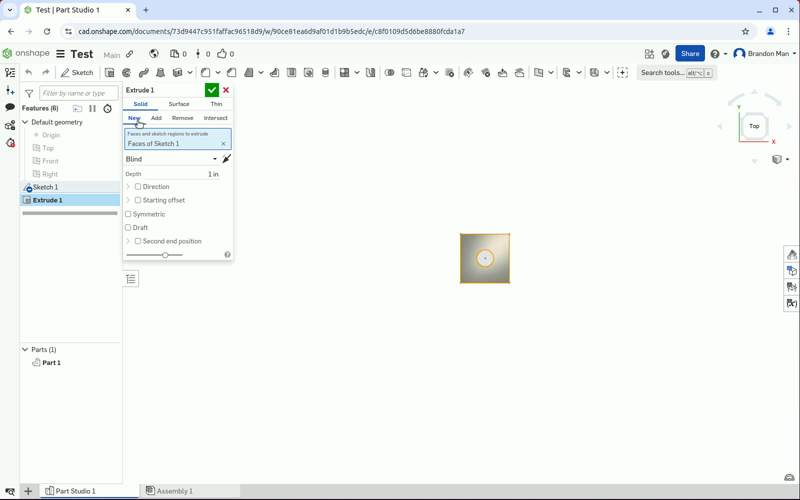
key(tab, 4)
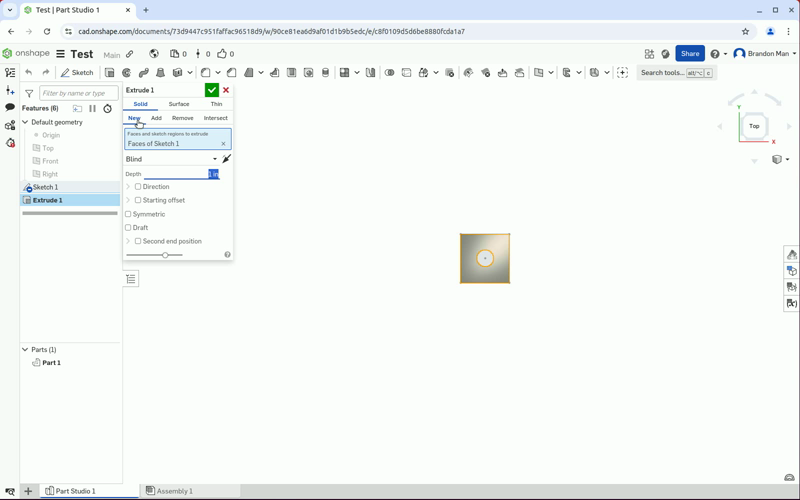
text(3.37)
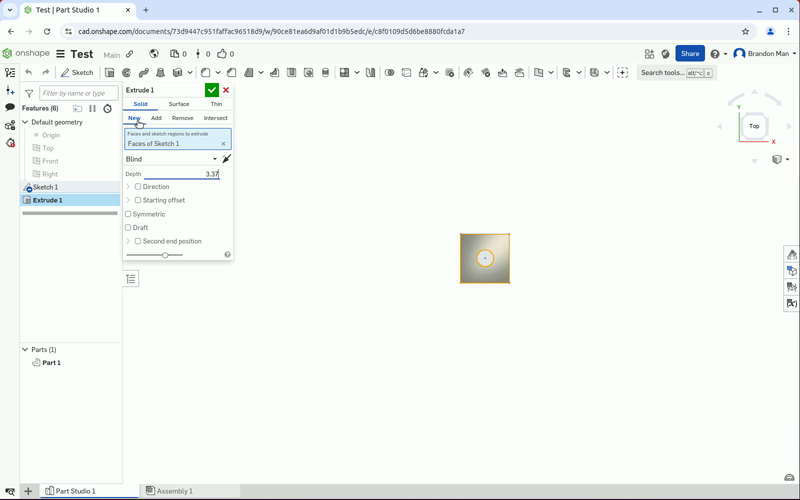
key(enter)
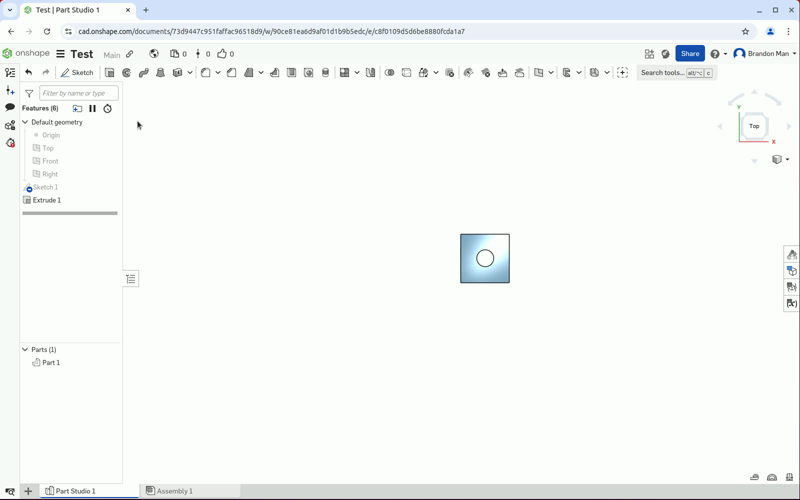
key(shift+h)
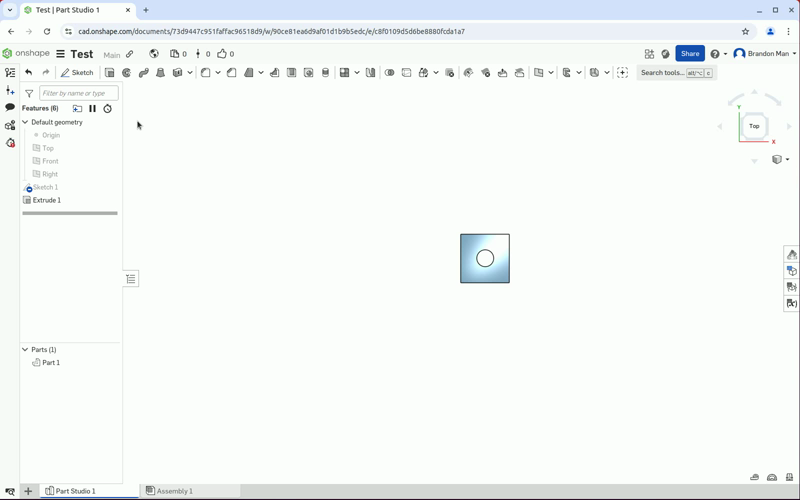
key(shift+h)
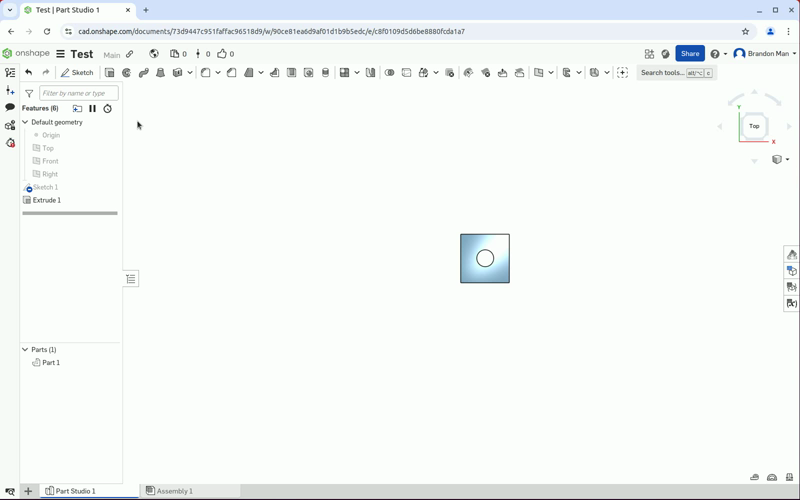
mouse_move(73, 189)
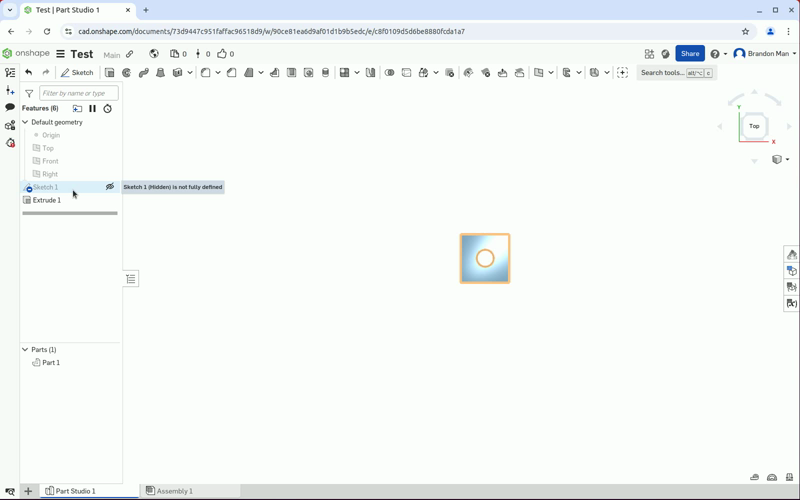
click(73, 189)
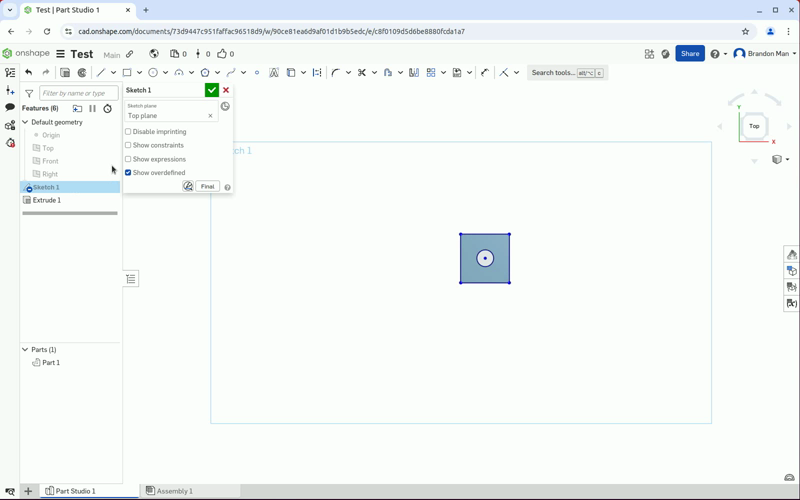
mouse_move(229, 92)
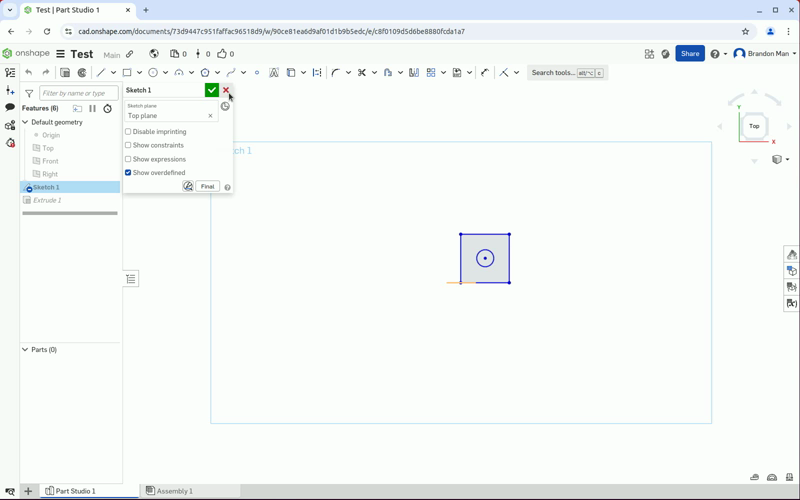
click(229, 92)
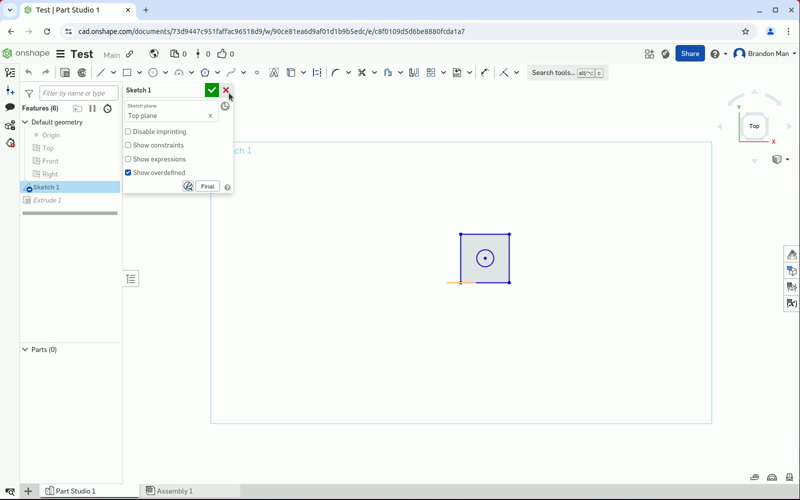
key(shift+s)
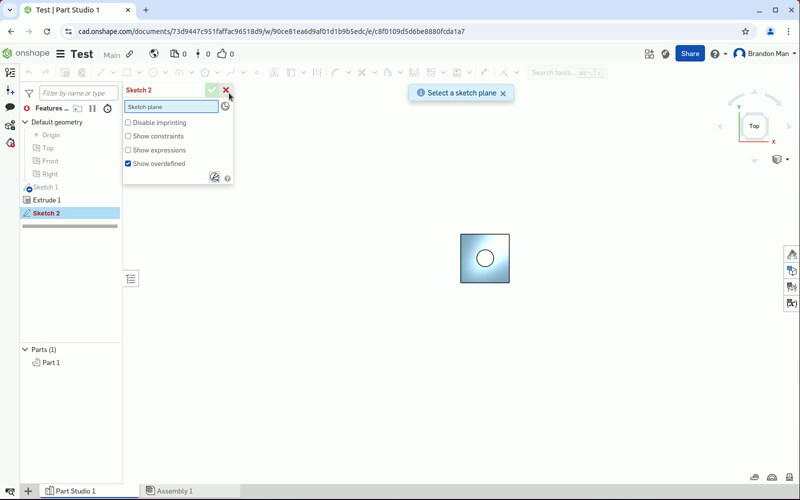
mouse_move(73, 150)
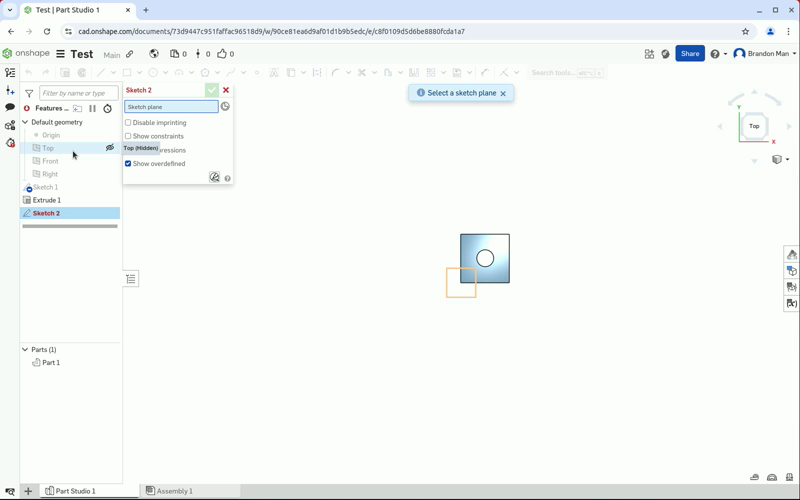
click(73, 150)
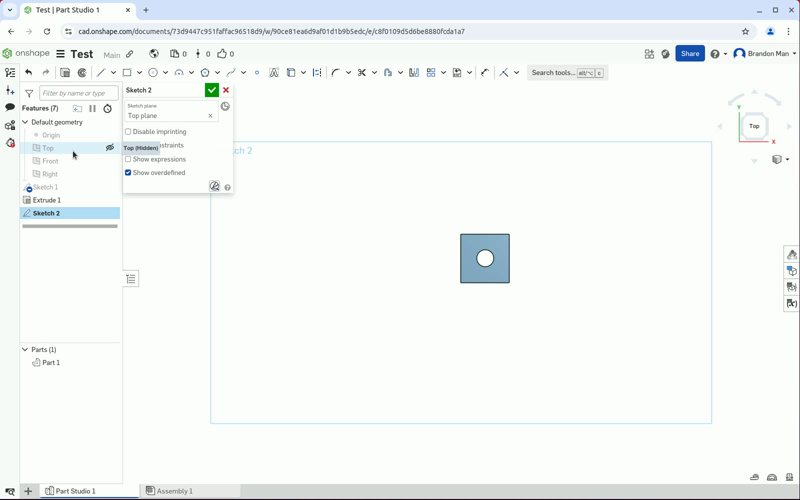
mouse_move(73, 352)
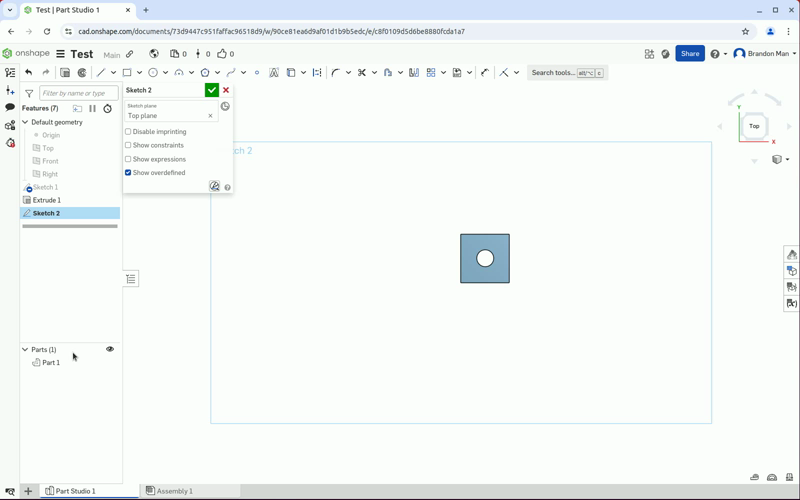
key(y)
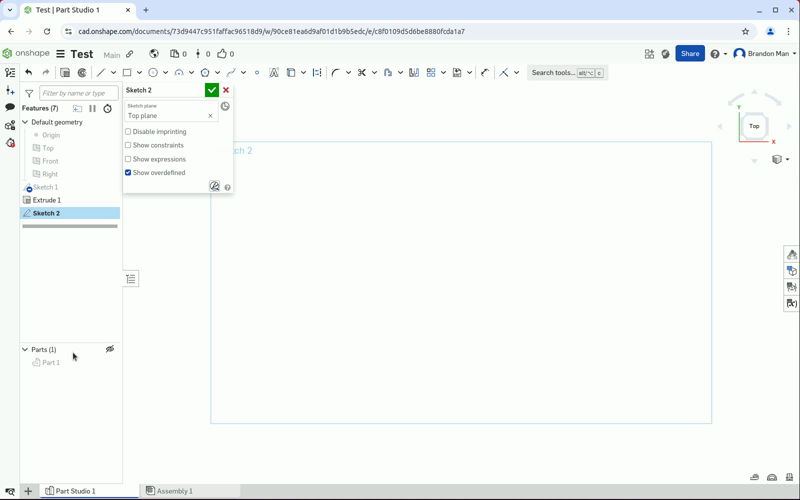
key(l)
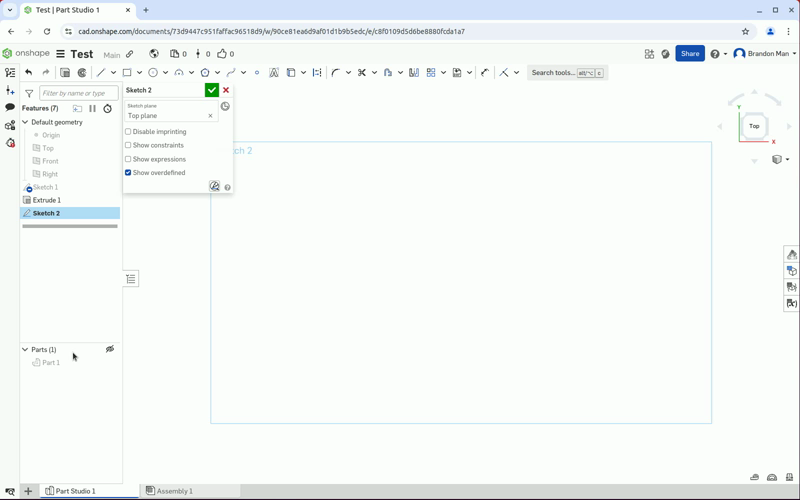
key_down(shift)
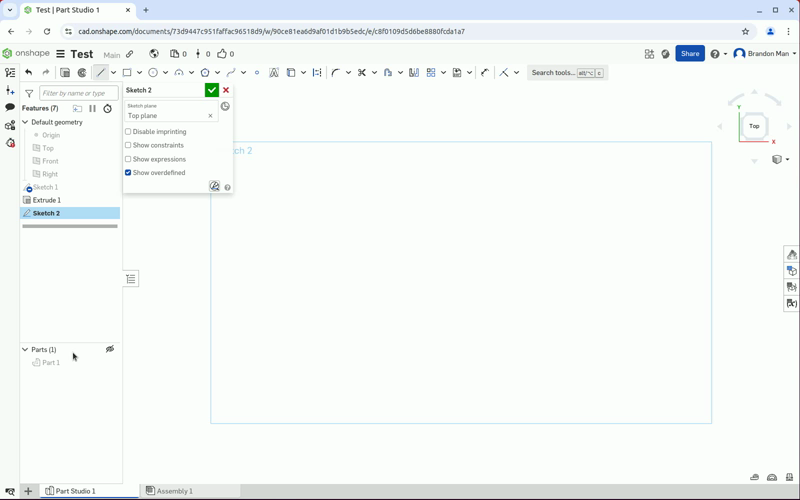
mouse_move(508, 282)
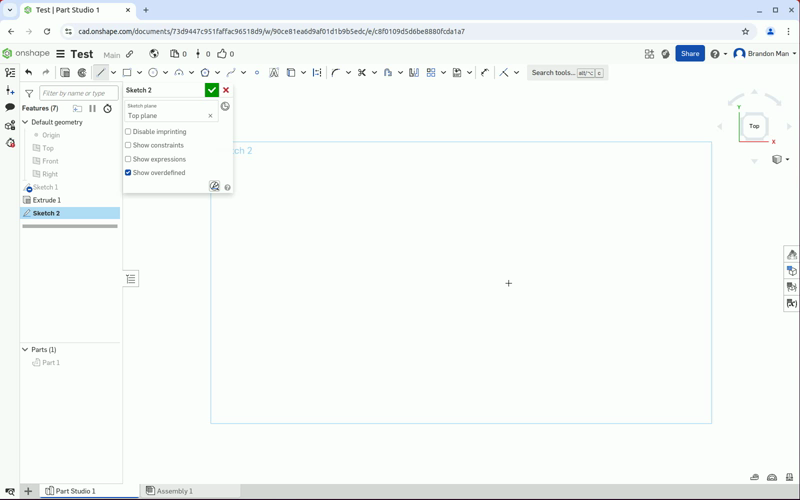
click(508, 282)
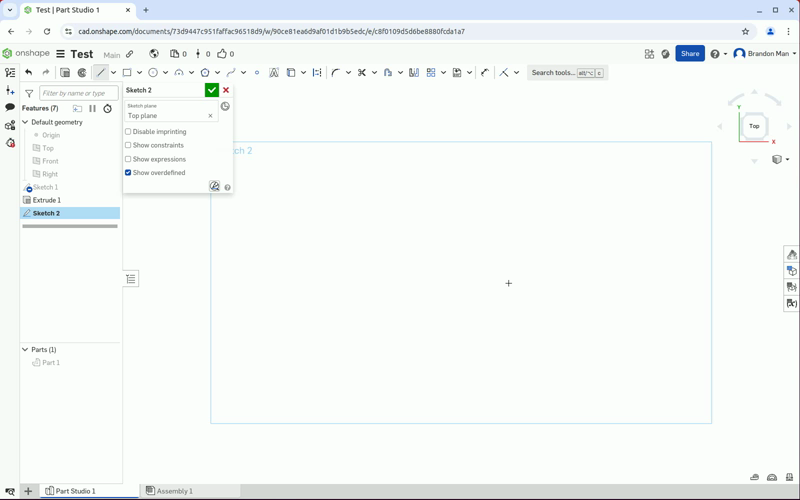
key_up(shift)
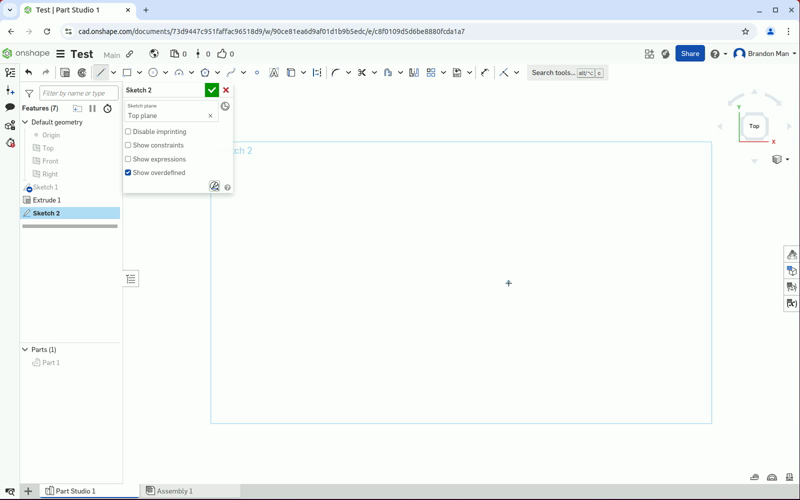
key_down(shift)
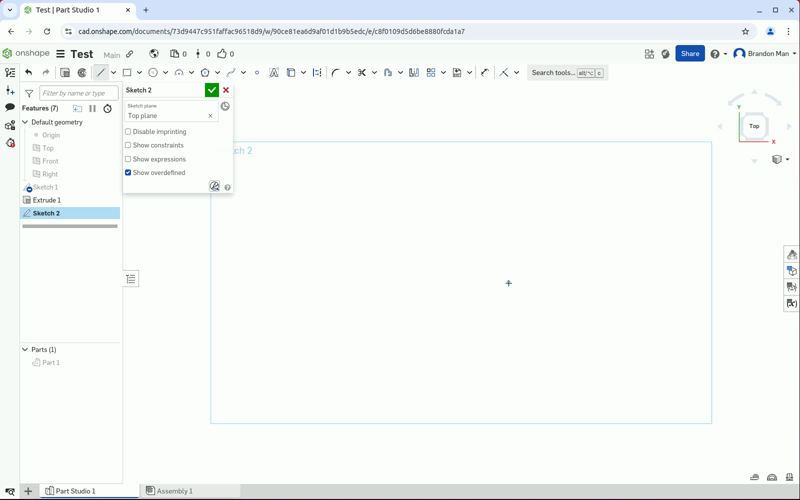
mouse_move(538, 282)
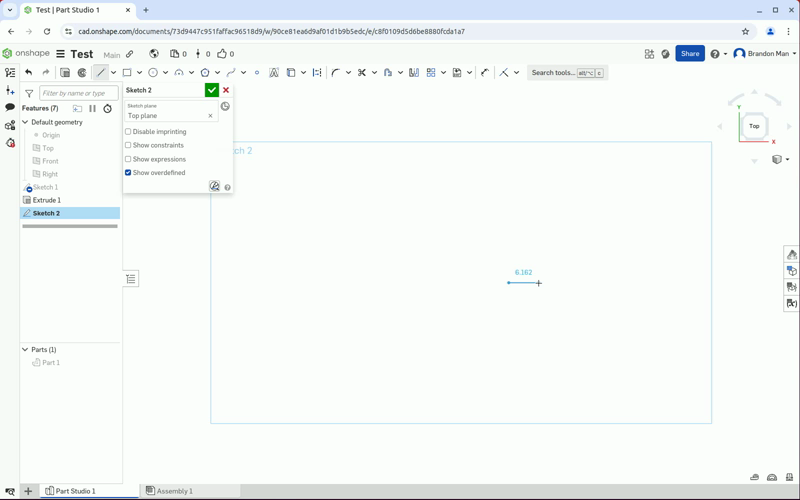
mouse_move(549, 282)
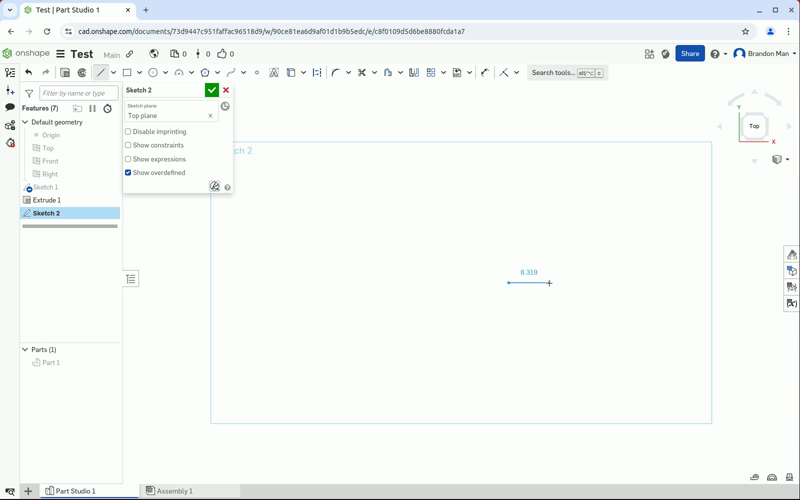
click(549, 282)
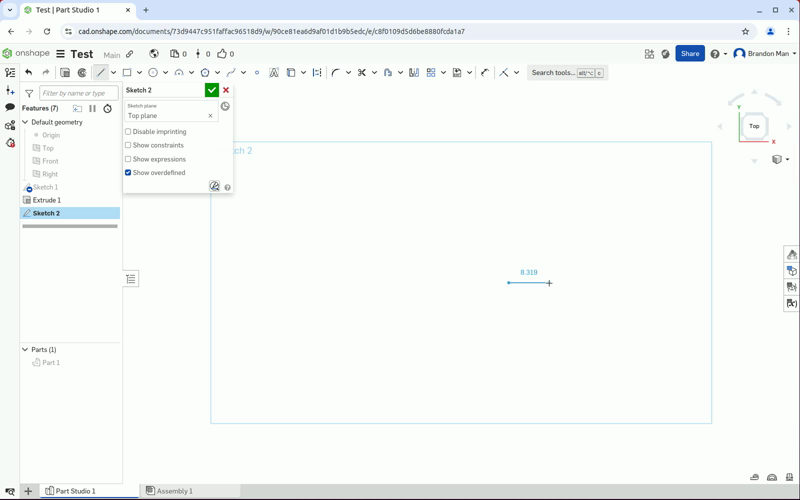
key_up(shift)
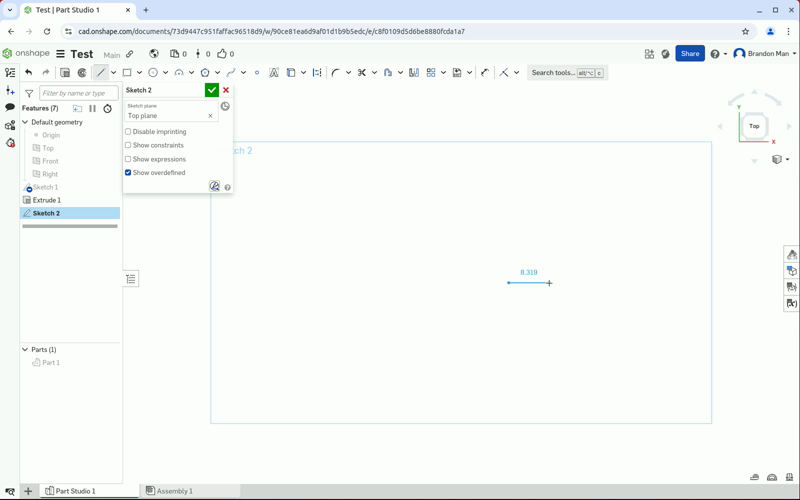
key(esc)
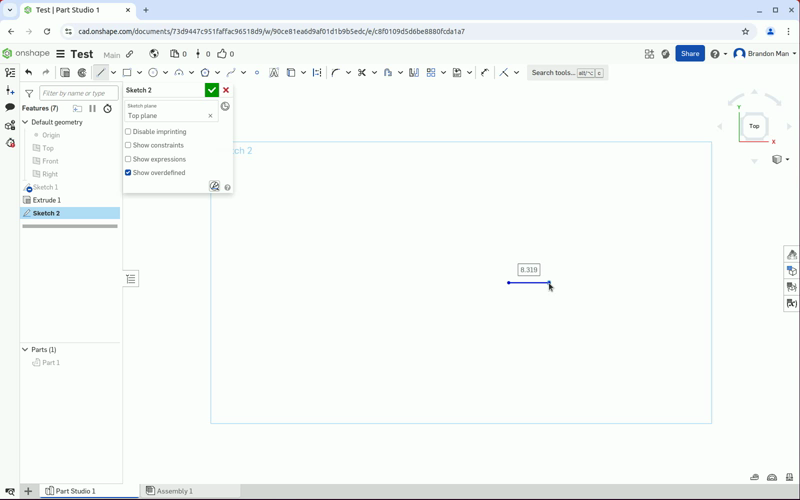
key(a)
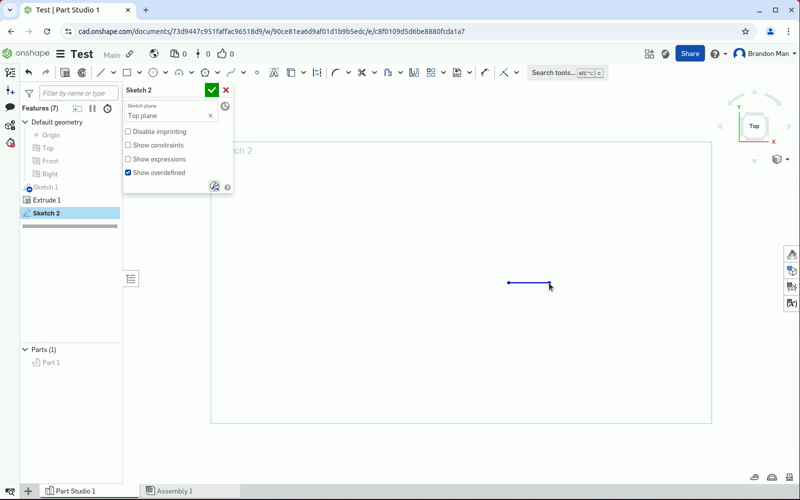
mouse_move(549, 282)
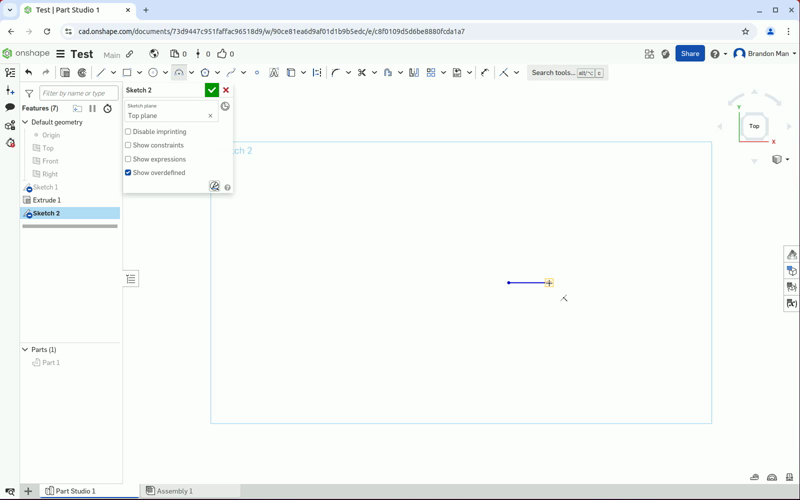
click(549, 282)
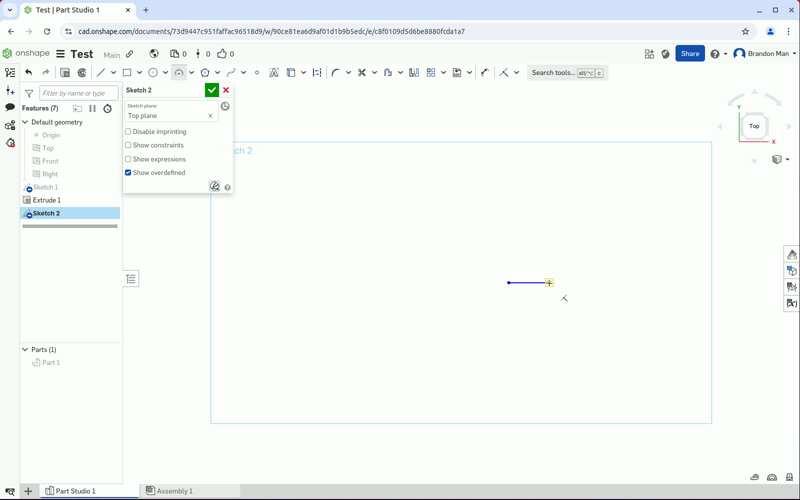
key_down(shift)
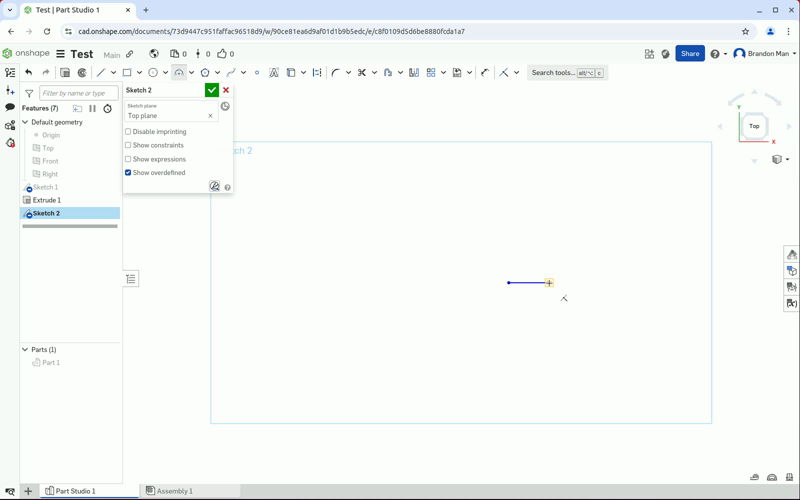
mouse_move(549, 234)
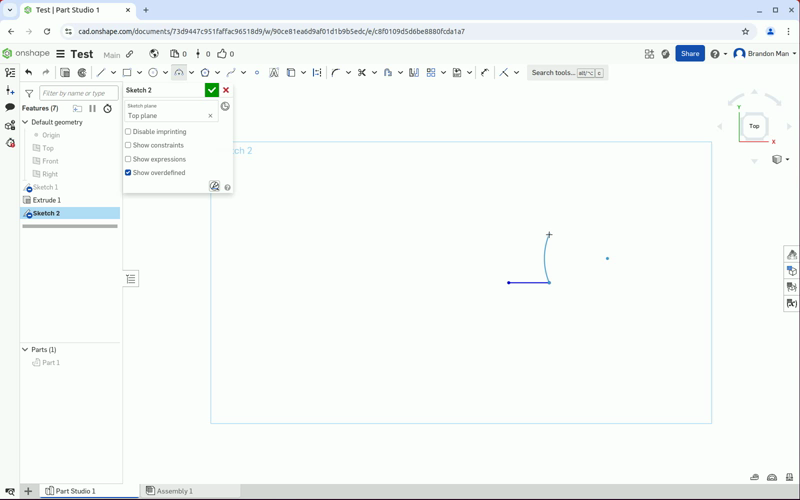
click(549, 234)
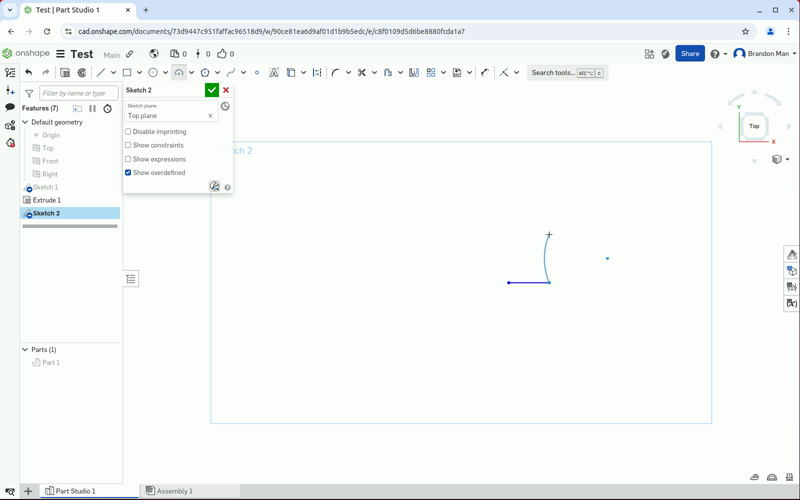
mouse_move(573, 258)
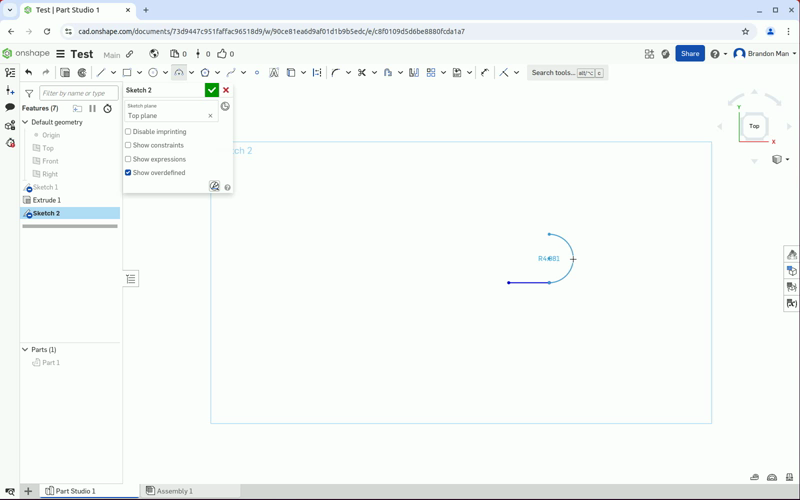
click(573, 258)
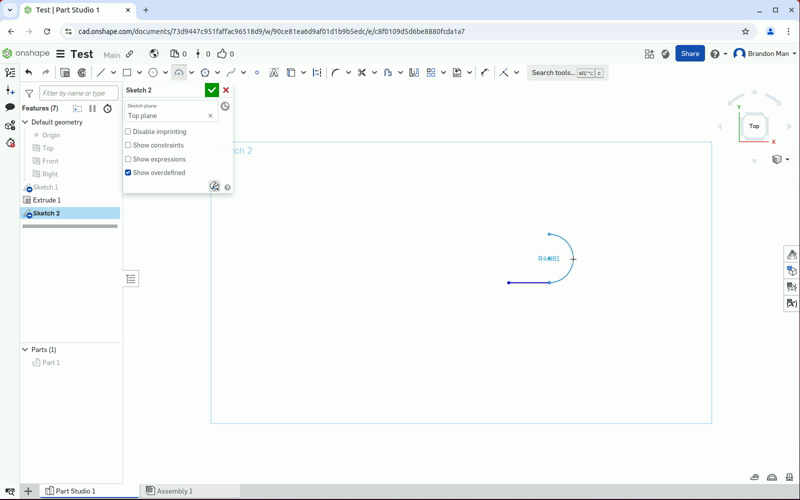
key_up(shift)
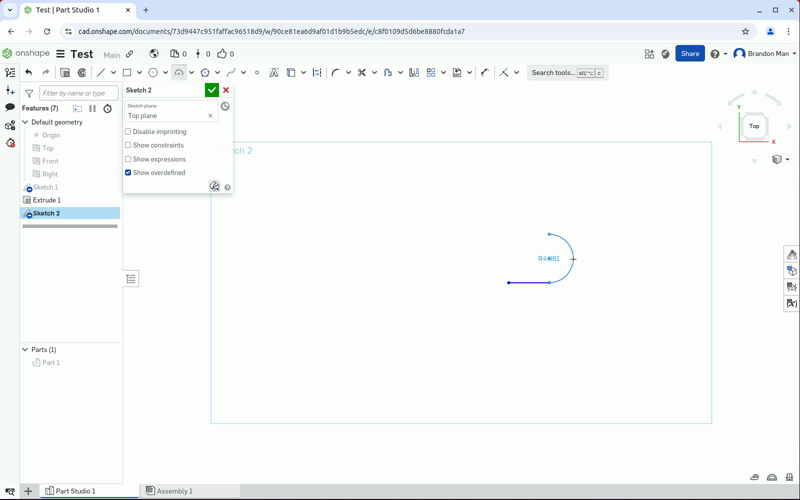
key(esc)
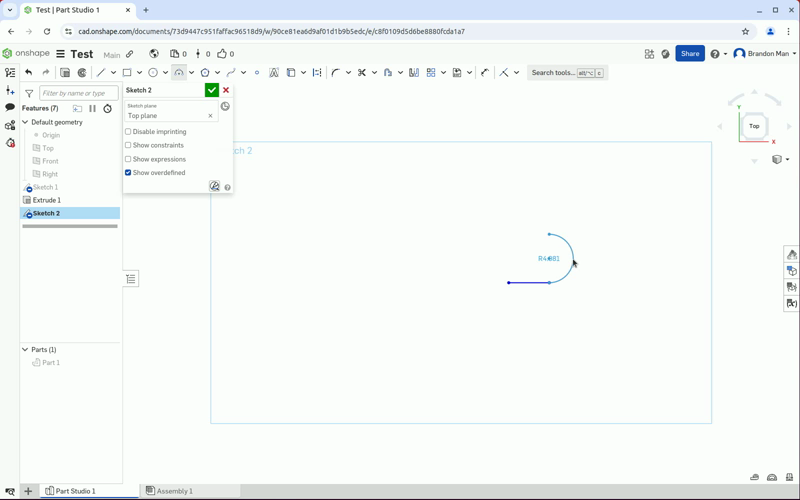
key(l)
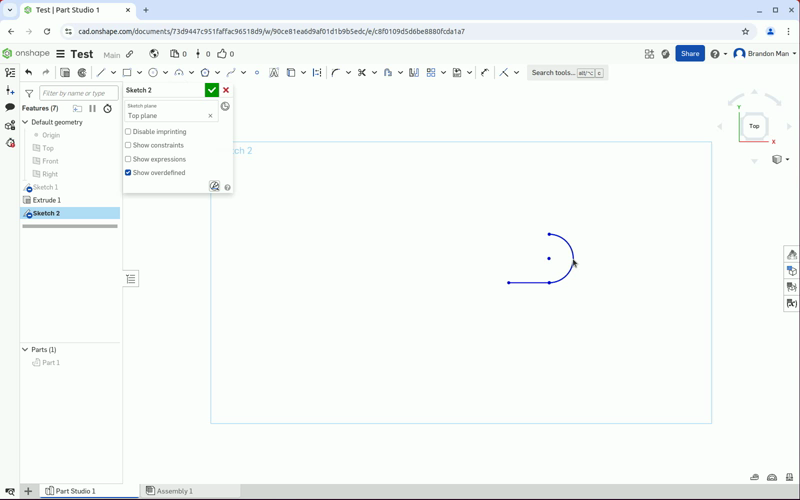
mouse_move(549, 234)
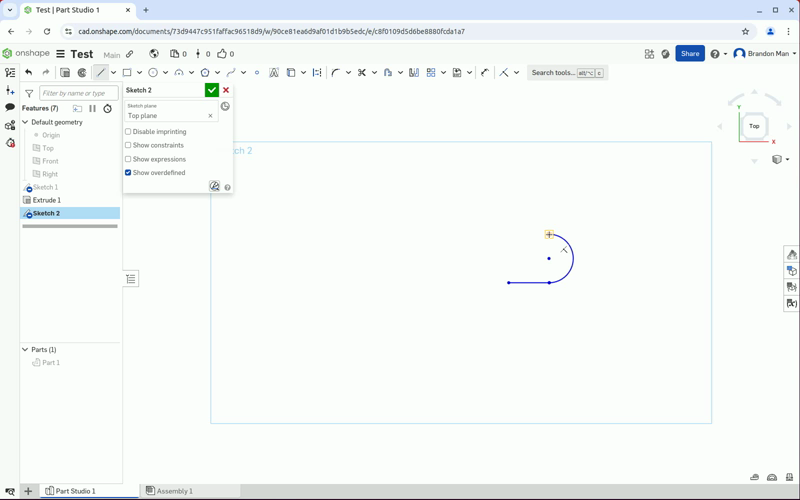
click(549, 234)
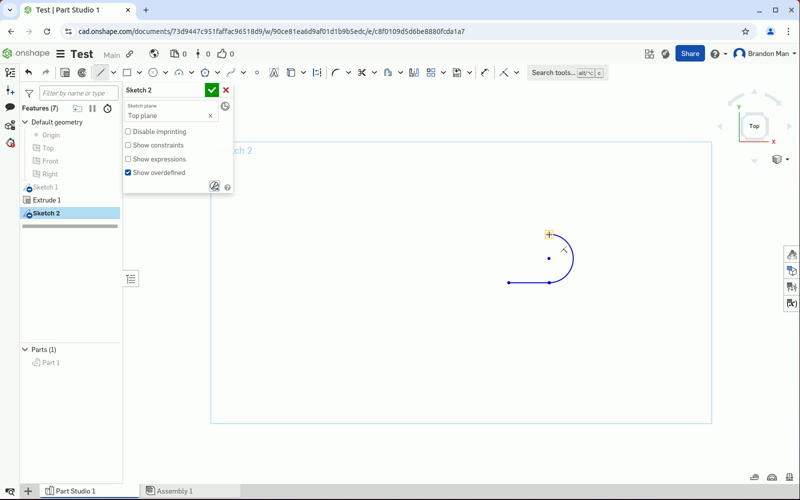
key_down(shift)
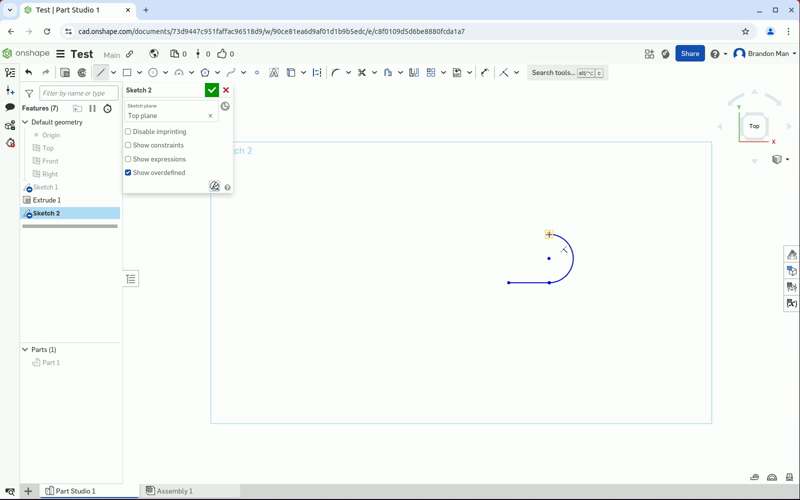
mouse_move(579, 234)
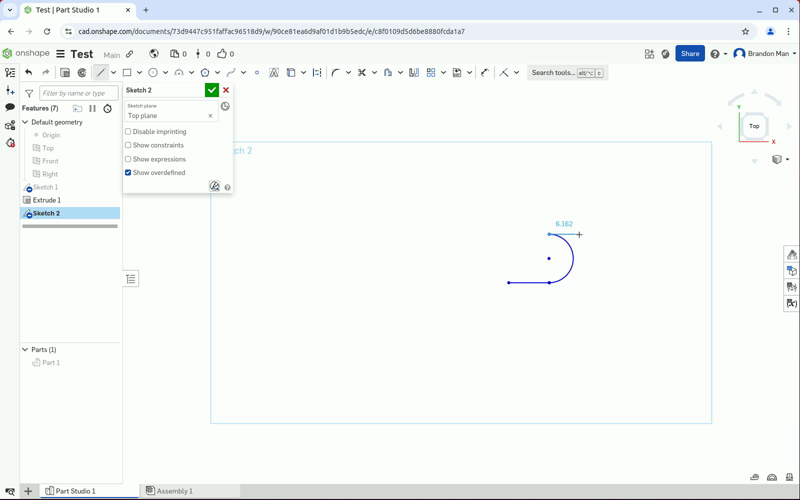
mouse_move(508, 234)
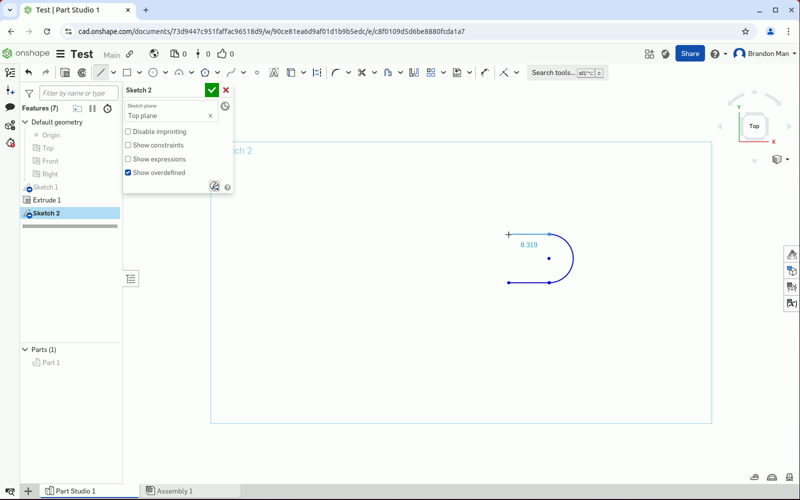
click(508, 234)
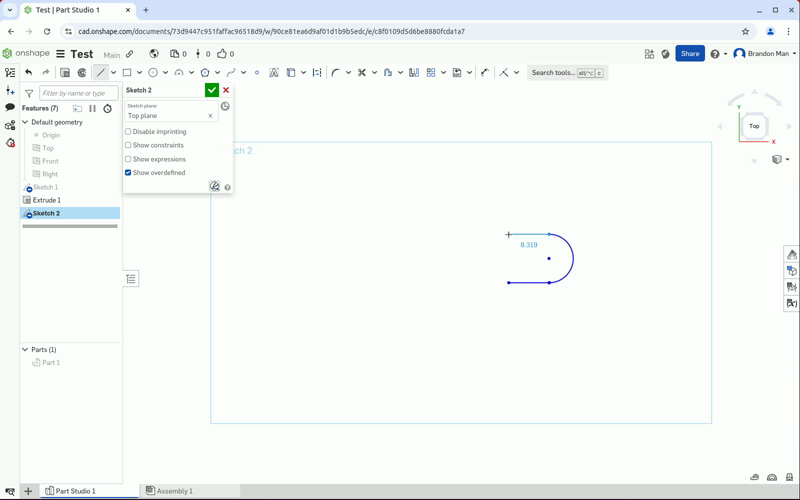
key_up(shift)
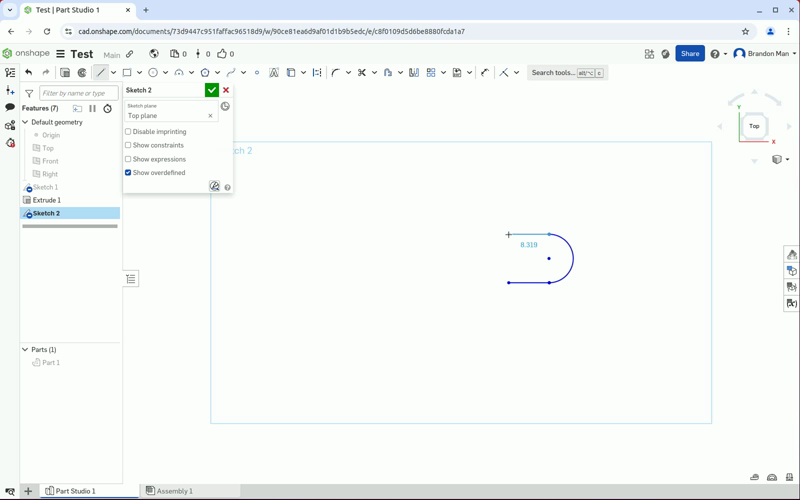
mouse_move(538, 234)
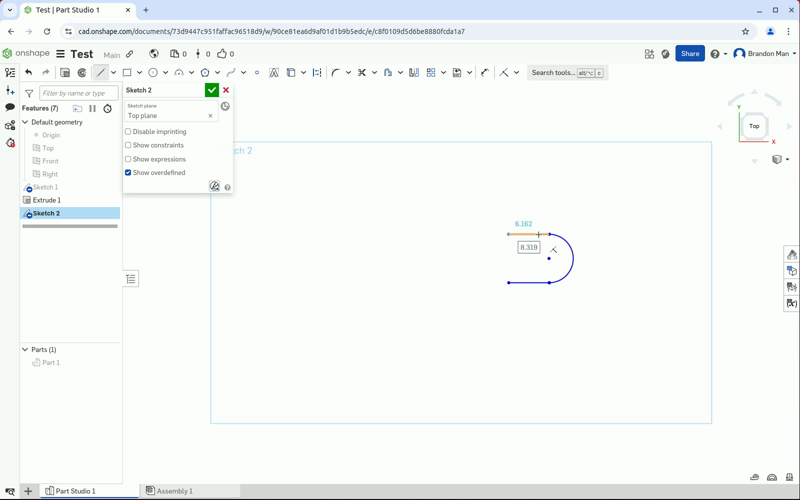
key_down(shift)
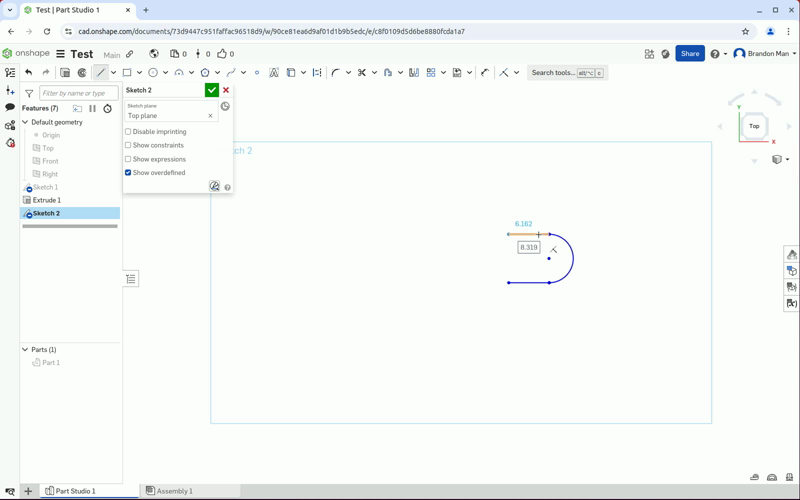
mouse_move(508, 282)
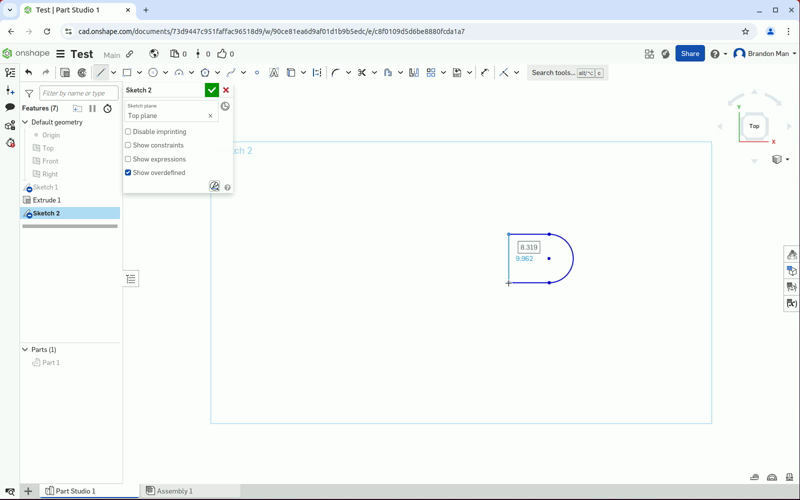
key_up(shift)
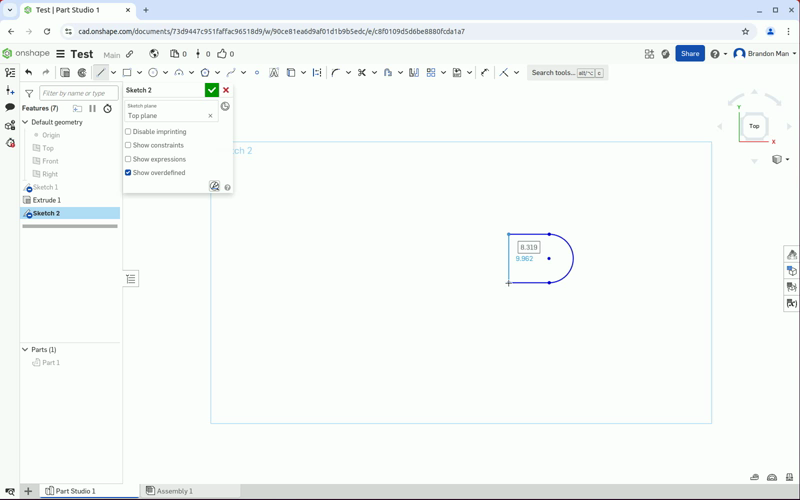
click(508, 282)
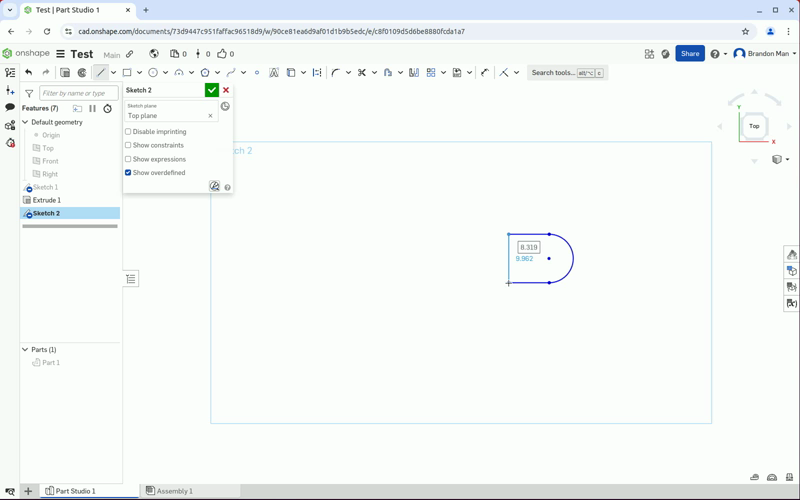
key(esc)
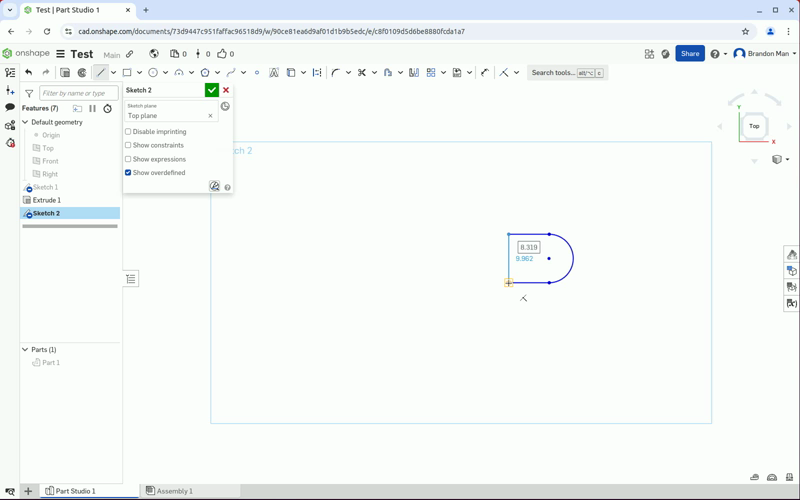
key(c)
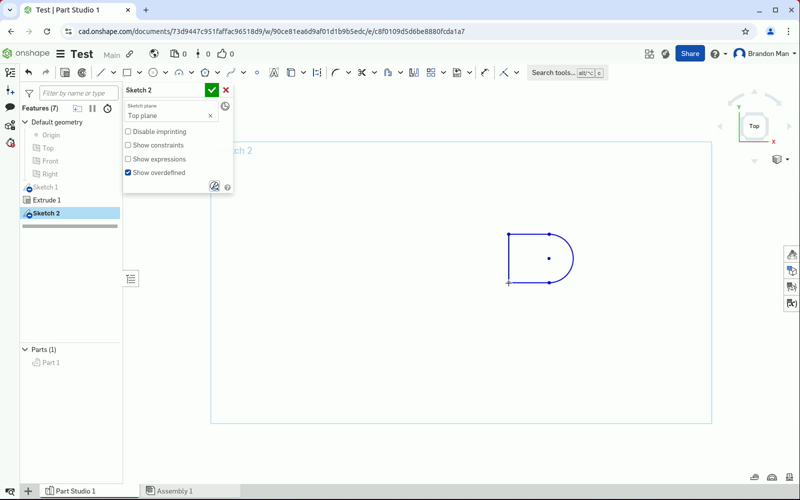
key_down(shift)
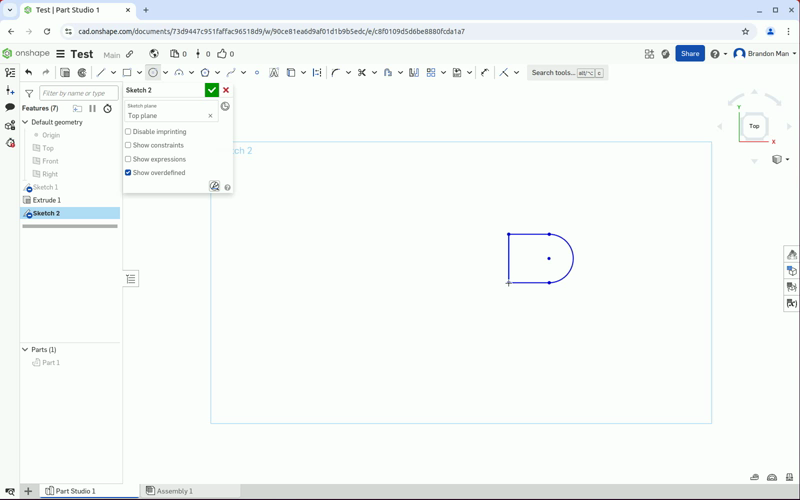
mouse_move(525, 266)
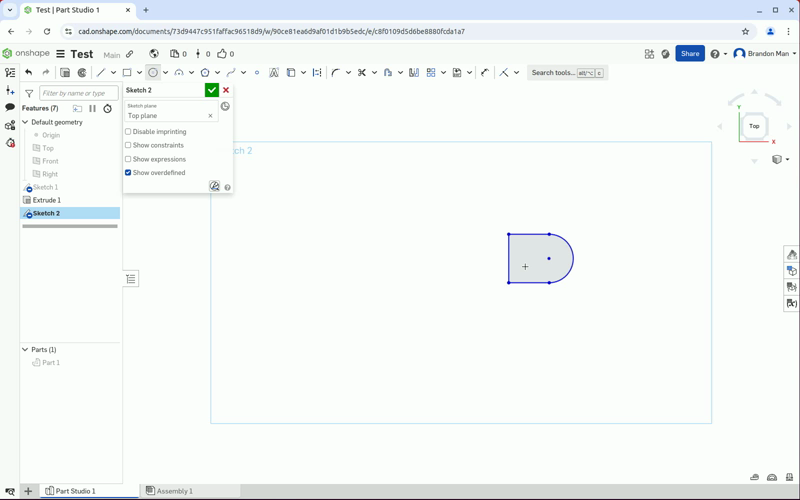
click(525, 266)
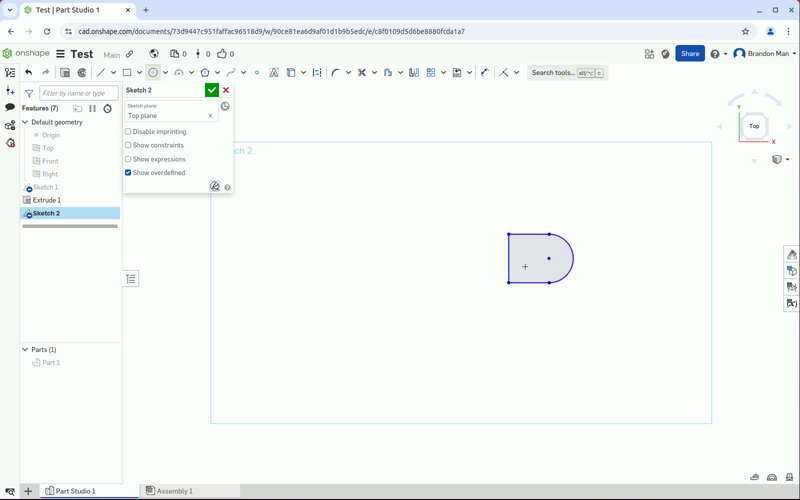
key_up(shift)
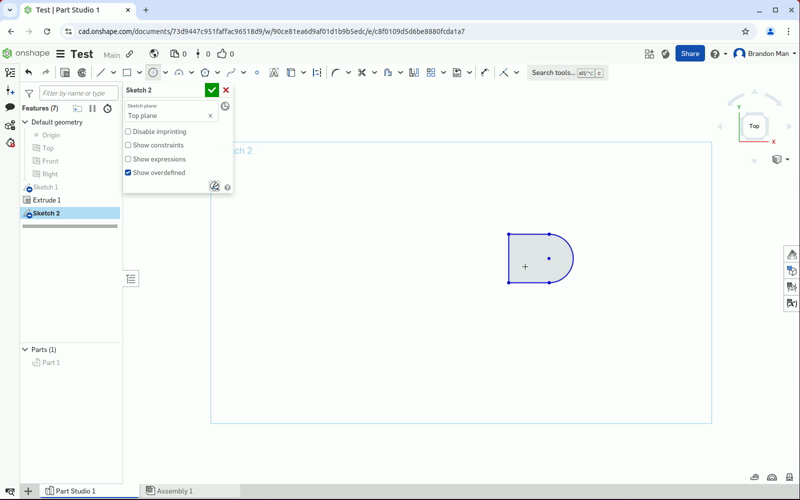
mouse_move(529, 266)
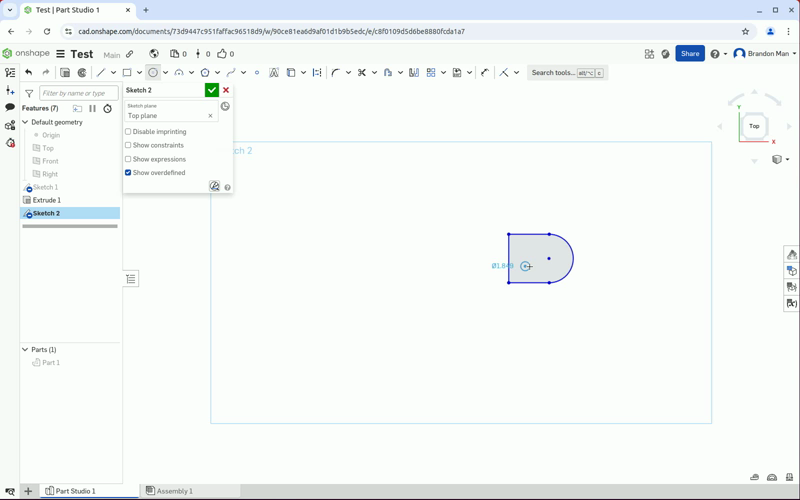
click(529, 266)
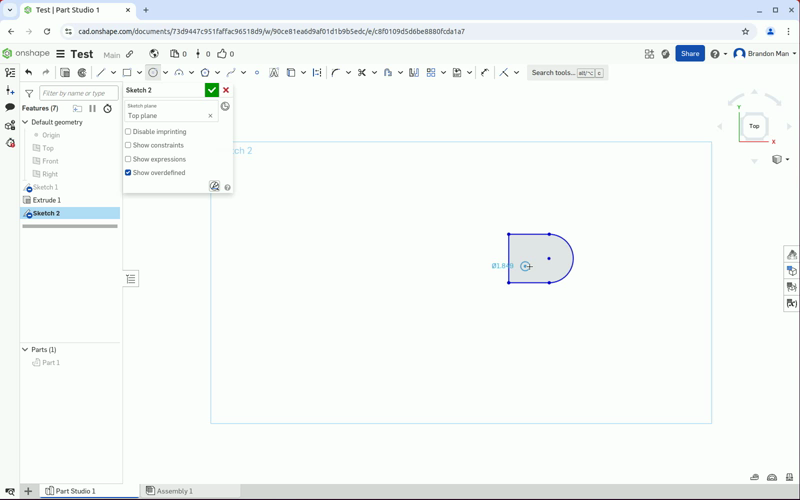
key(esc)
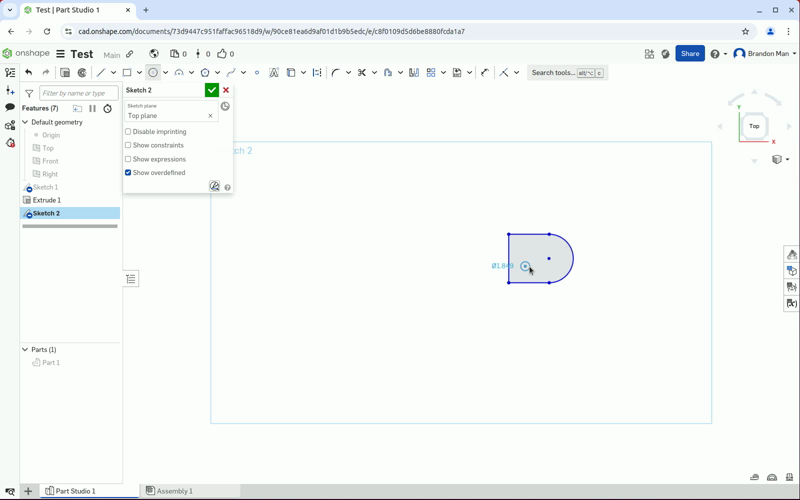
key(c)
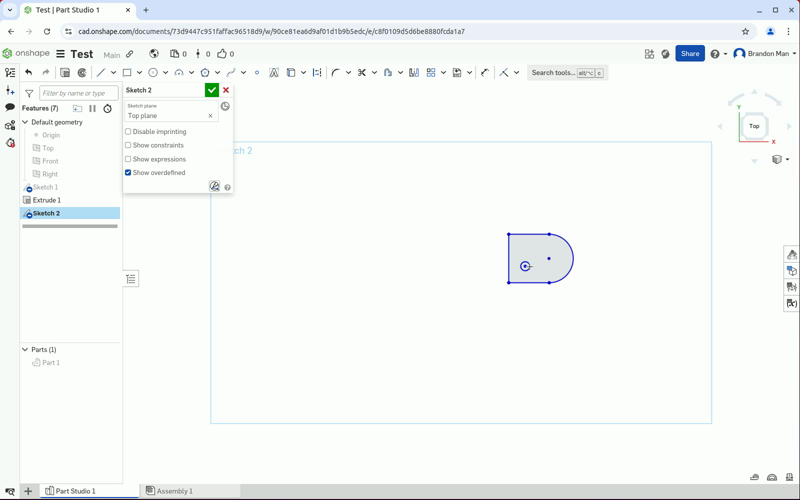
key_down(shift)
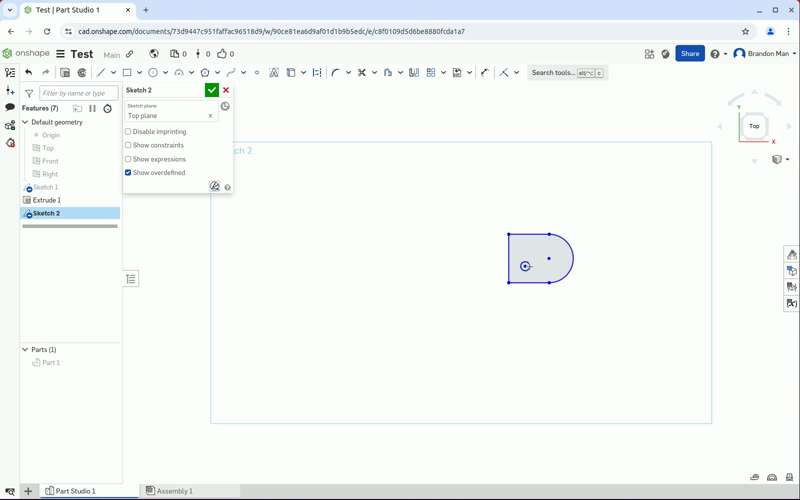
mouse_move(525, 250)
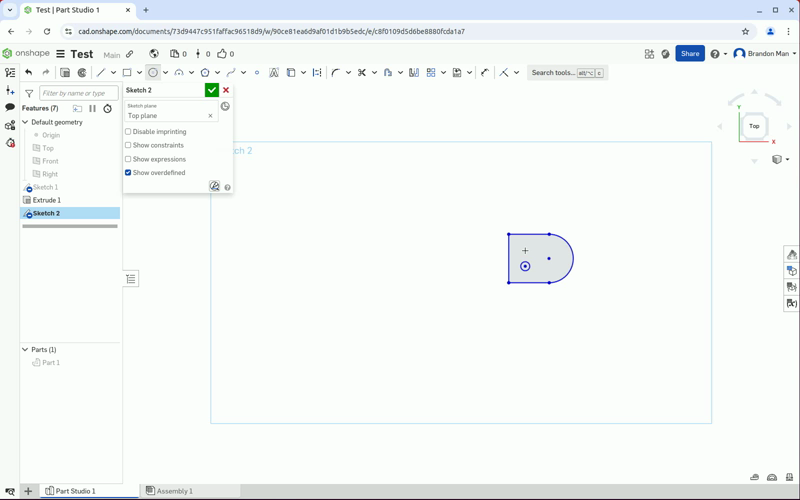
click(525, 250)
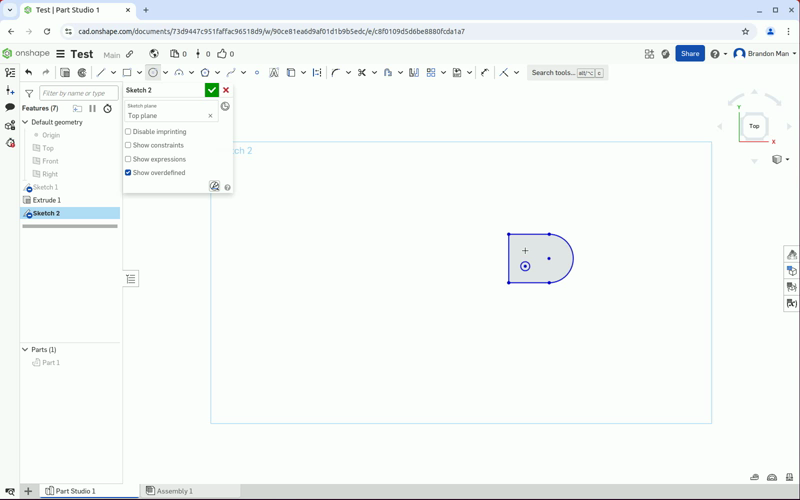
key_up(shift)
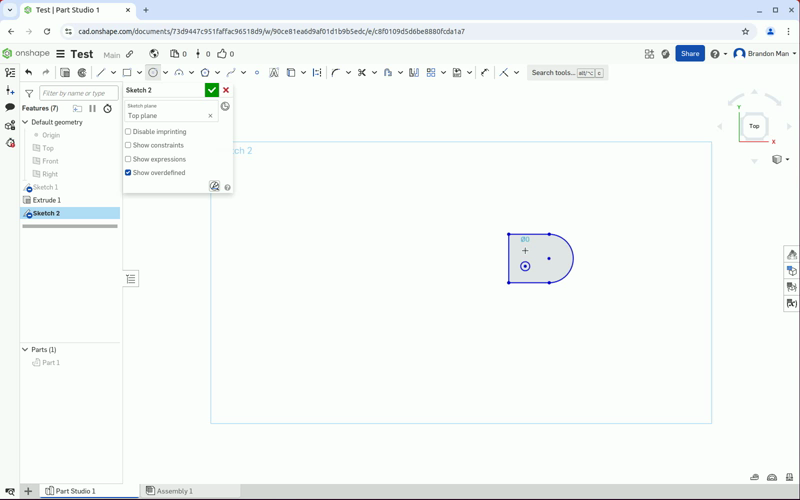
mouse_move(529, 250)
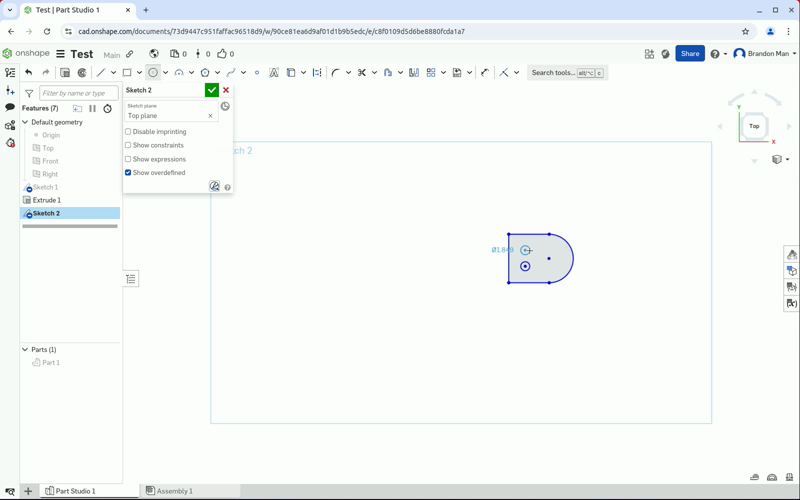
click(529, 250)
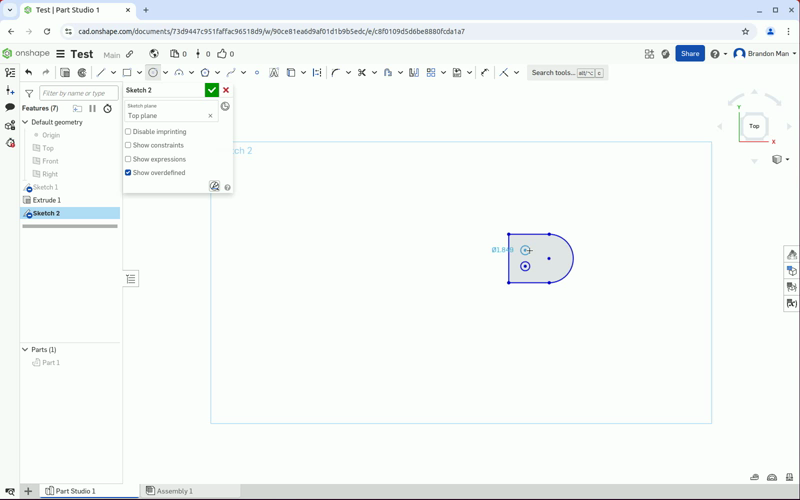
key(esc)
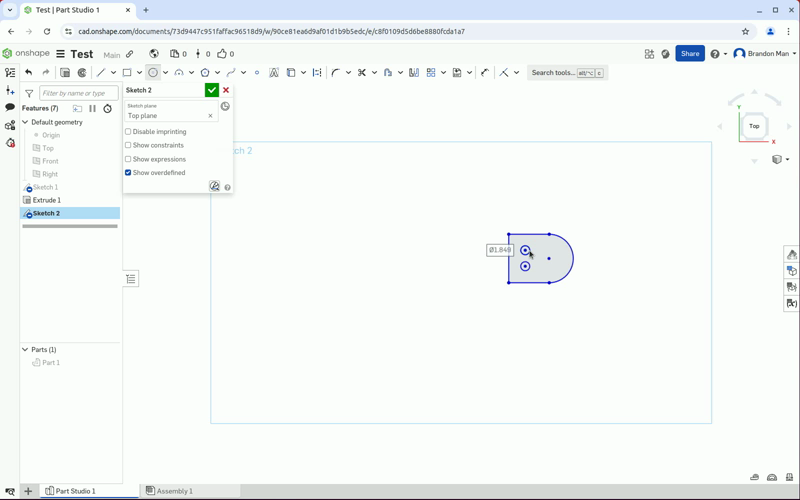
key(c)
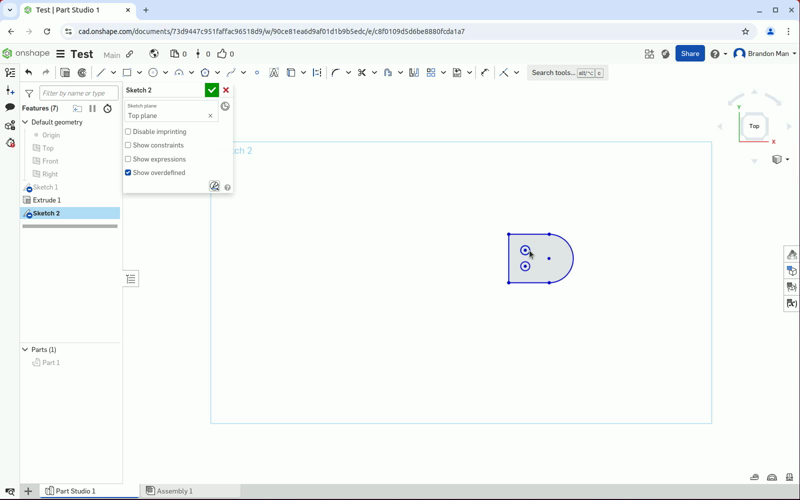
key_down(shift)
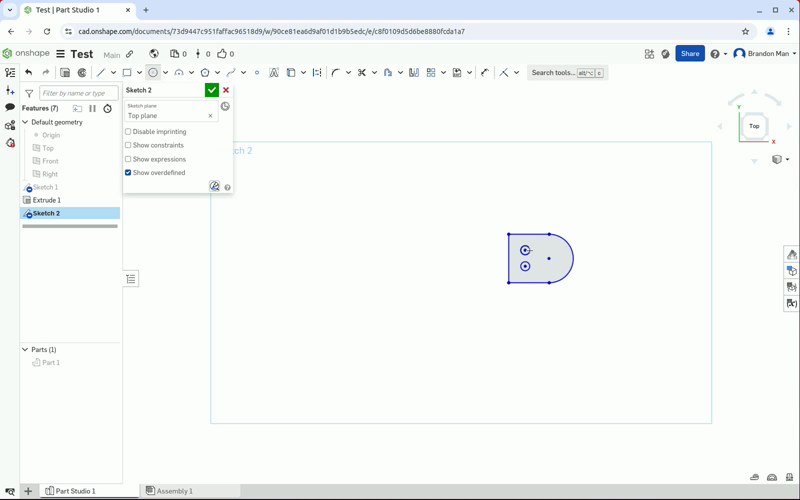
mouse_move(541, 266)
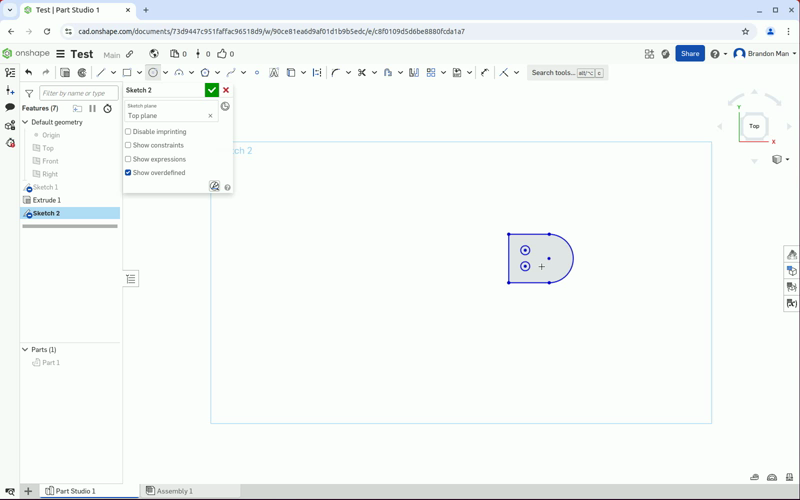
click(541, 266)
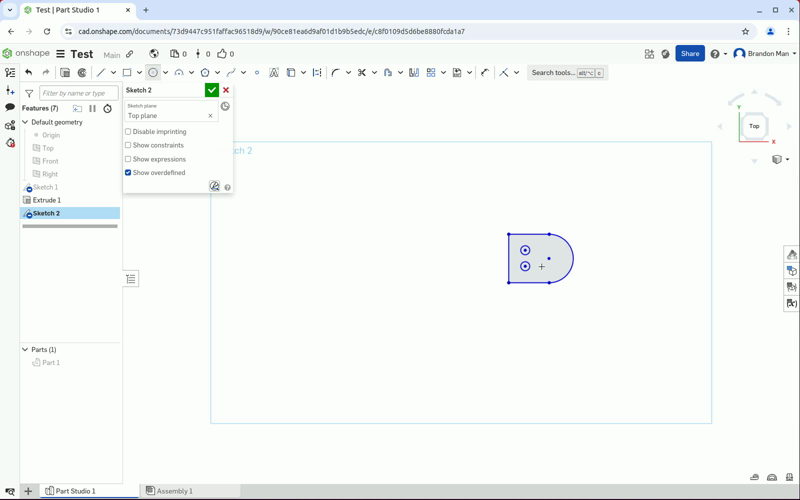
key_up(shift)
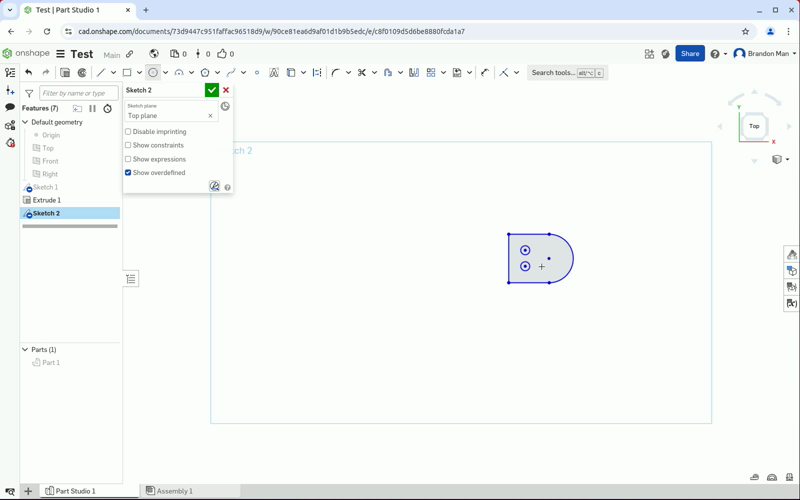
mouse_move(545, 266)
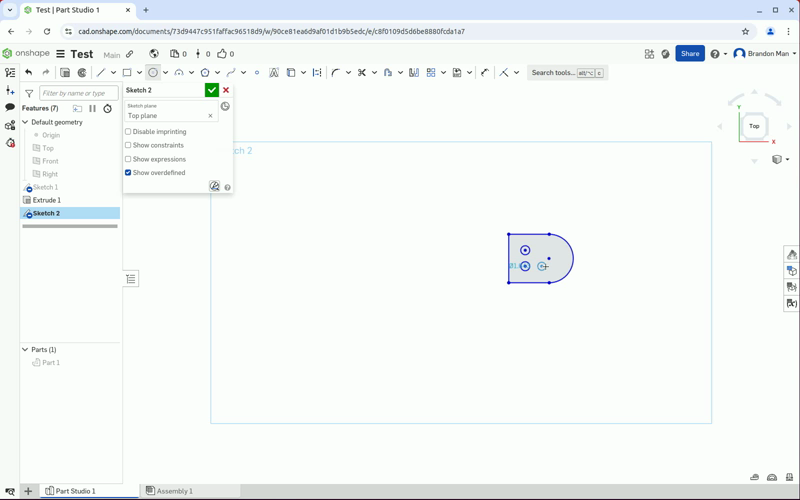
click(545, 266)
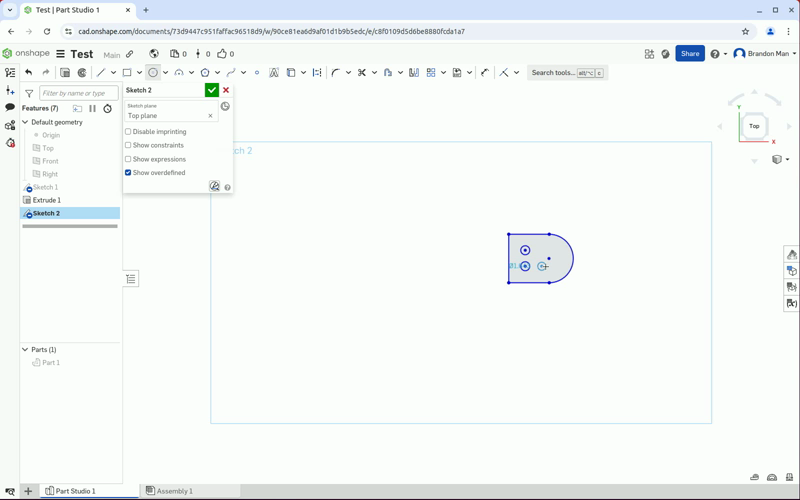
key(esc)
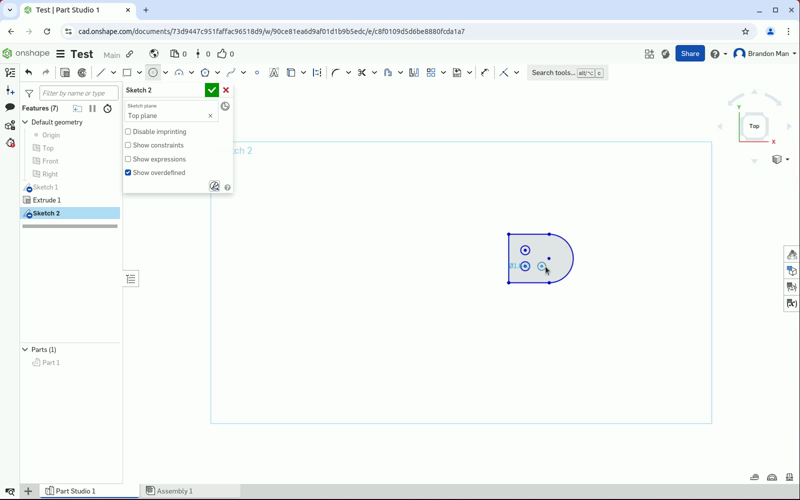
key(c)
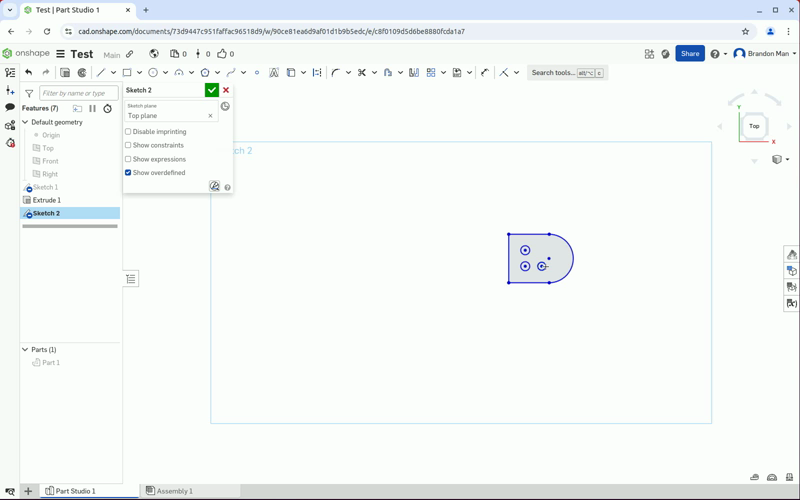
key_down(shift)
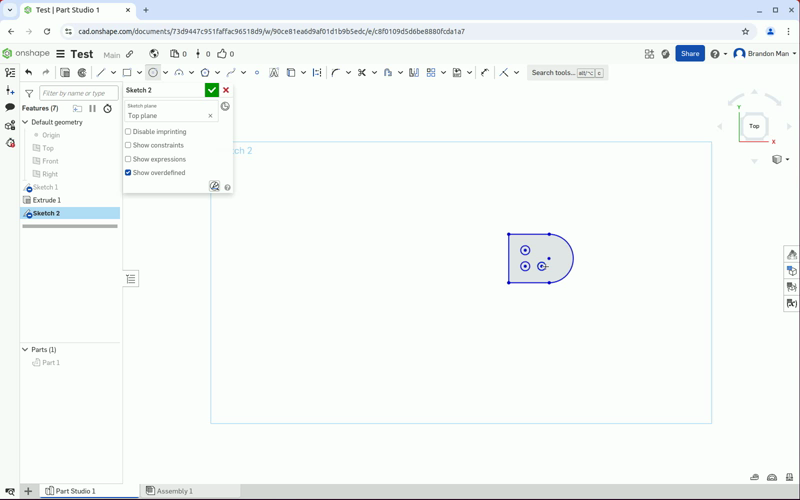
mouse_move(541, 250)
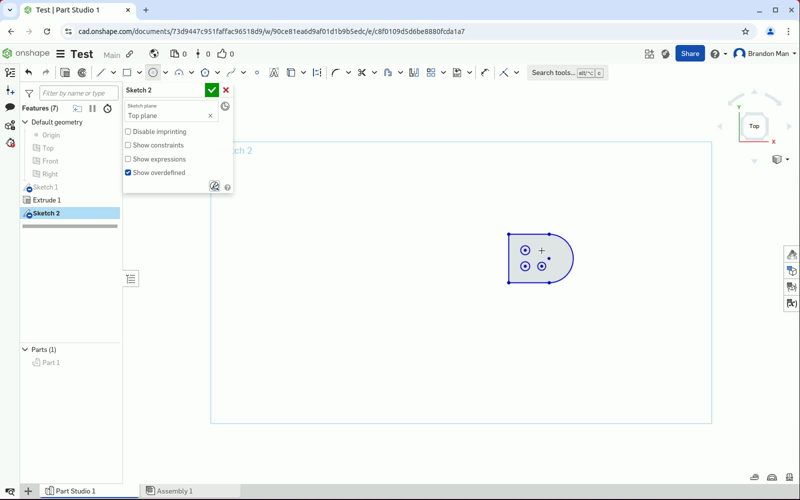
click(541, 250)
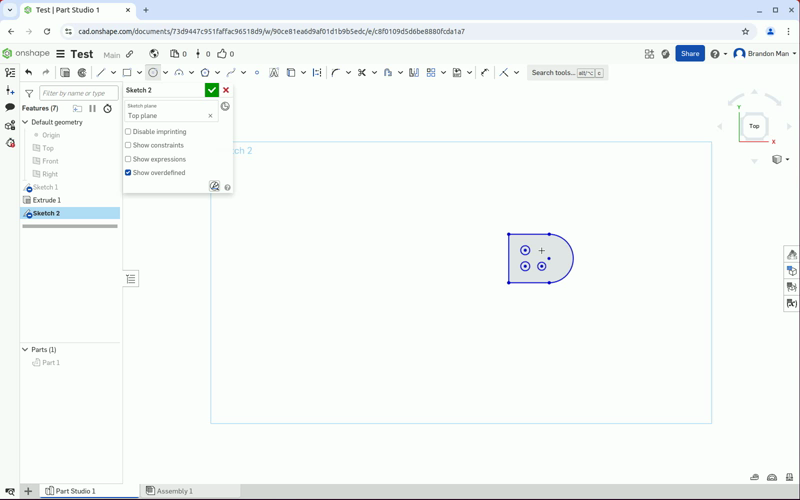
key_up(shift)
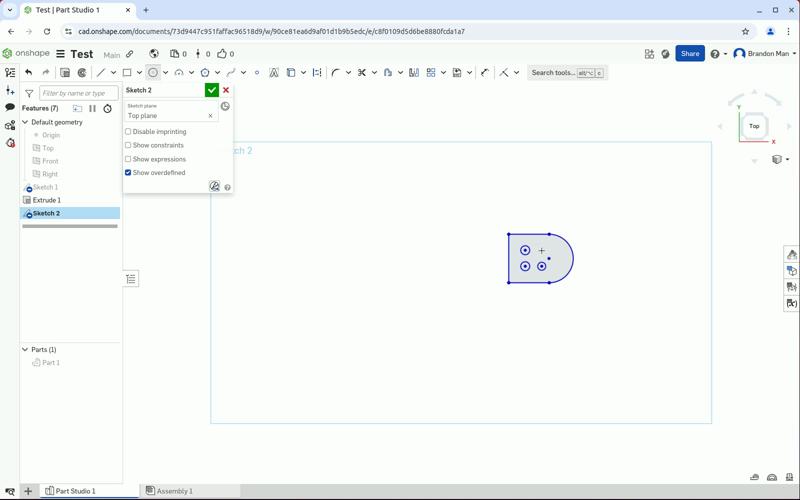
mouse_move(545, 250)
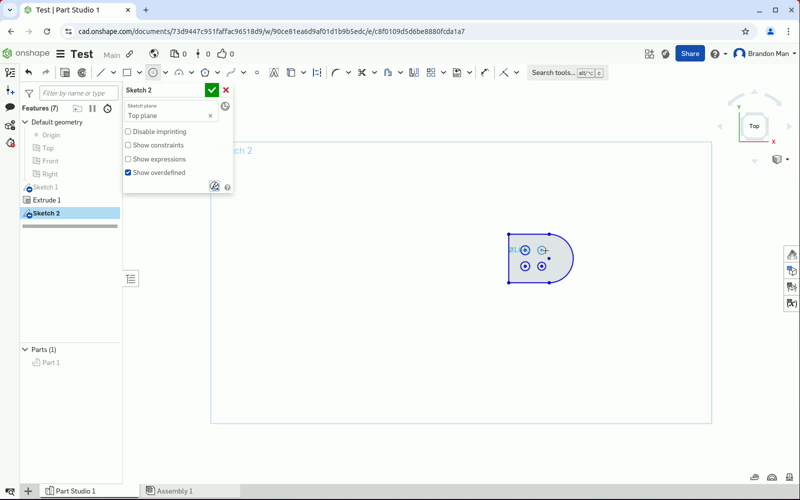
click(545, 250)
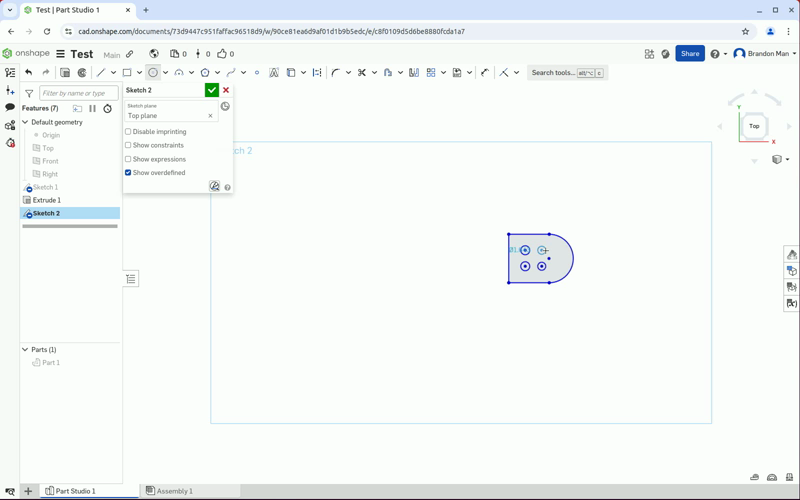
key(esc)
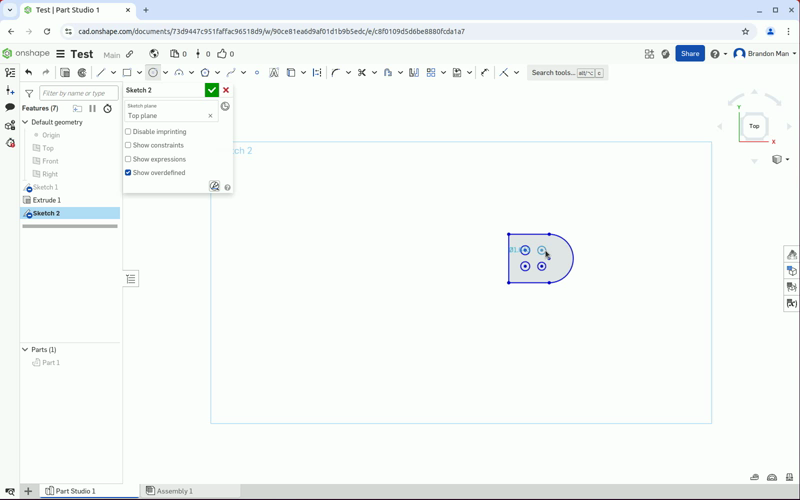
mouse_move(536, 262)
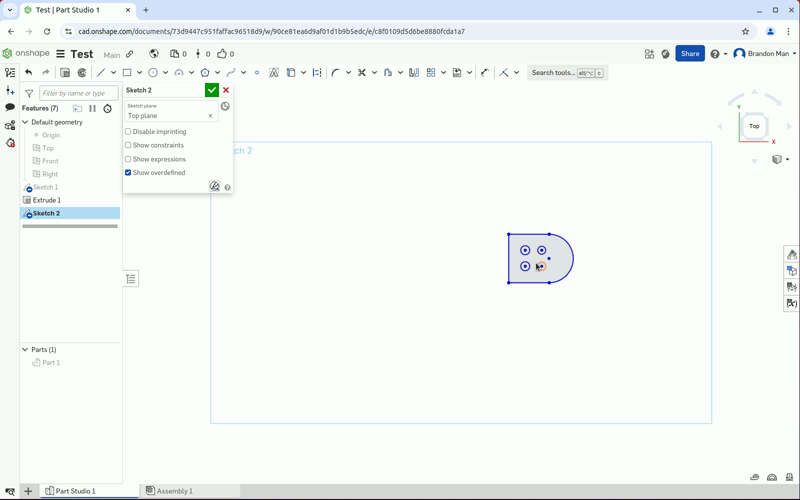
click(536, 262)
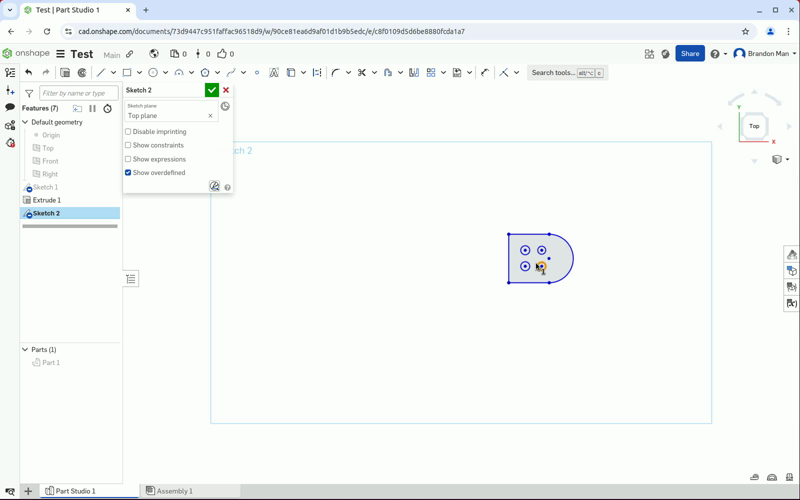
mouse_move(73, 352)
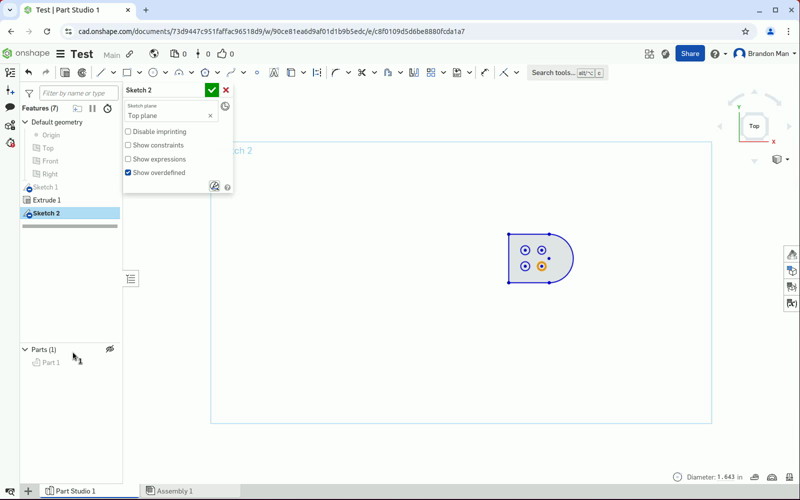
key(shift+y)
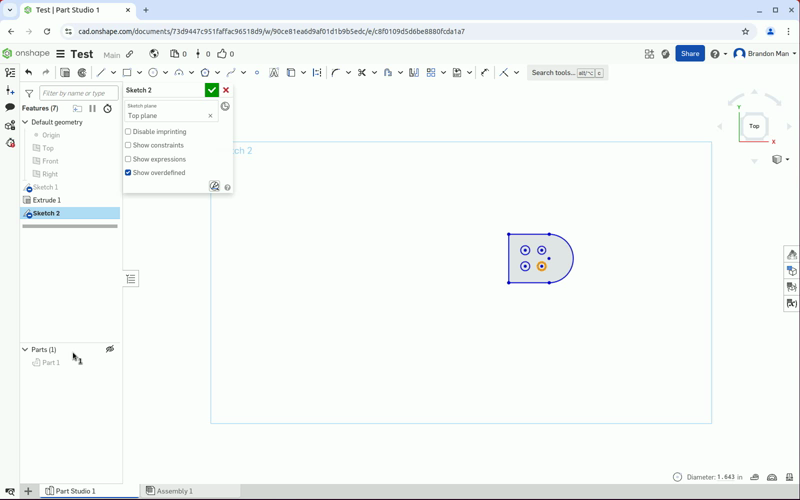
key(shift+e)
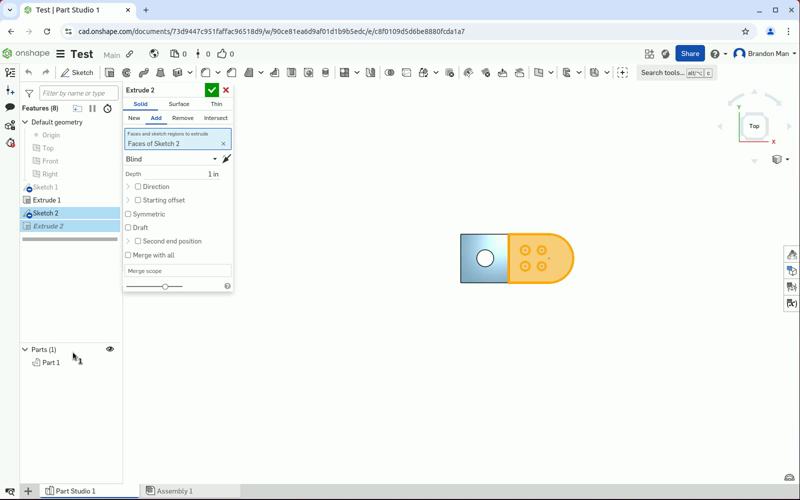
mouse_move(143, 106)
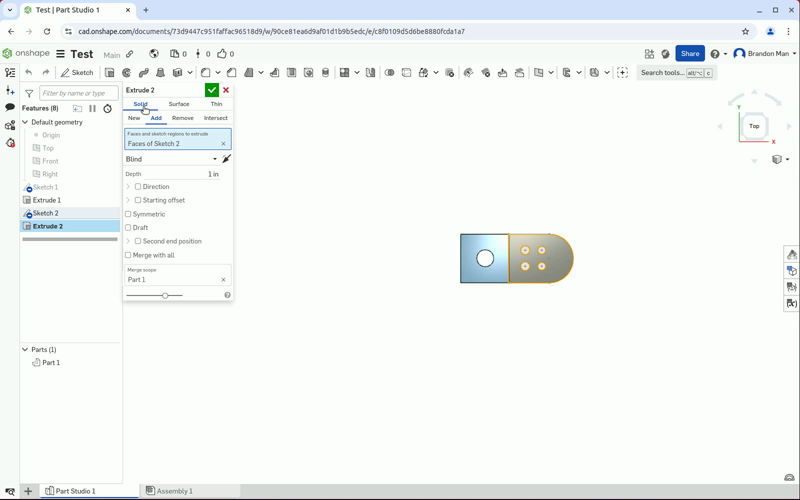
click(143, 106)
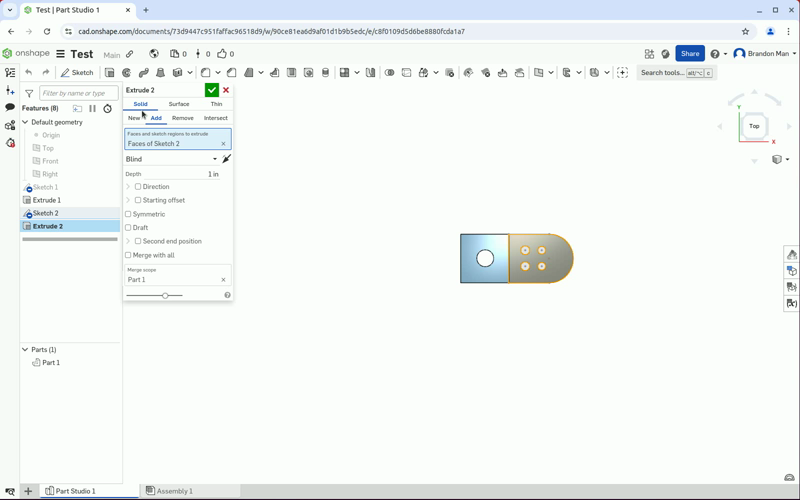
mouse_move(137, 120)
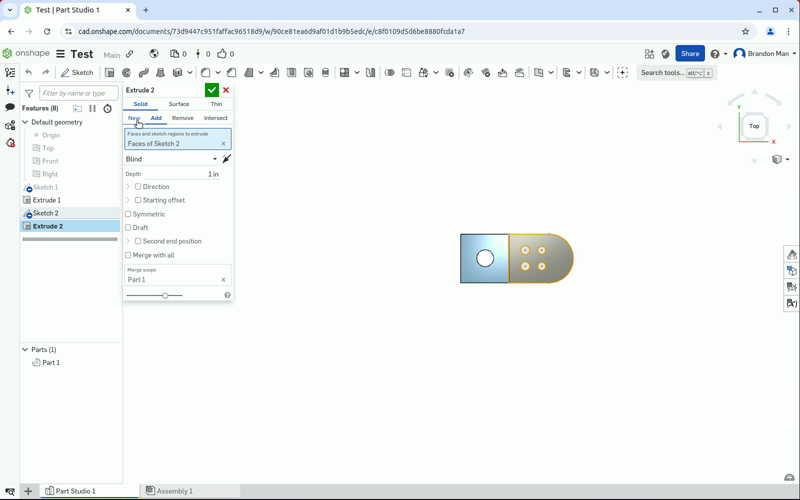
click(137, 120)
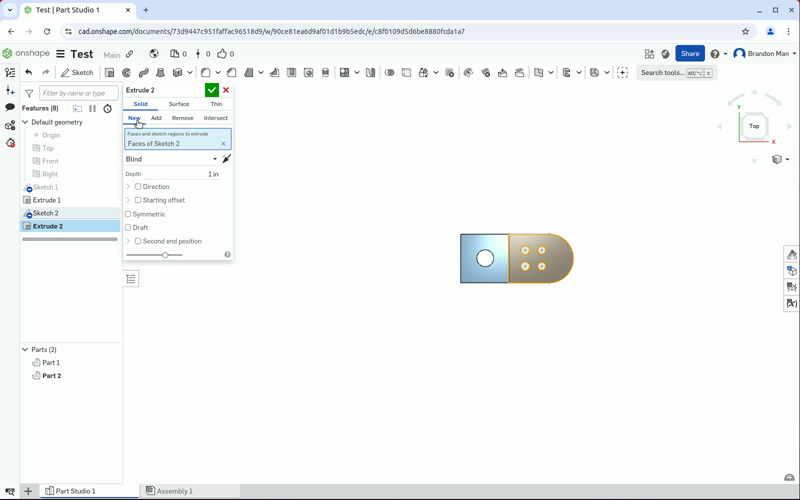
key(tab, 4)
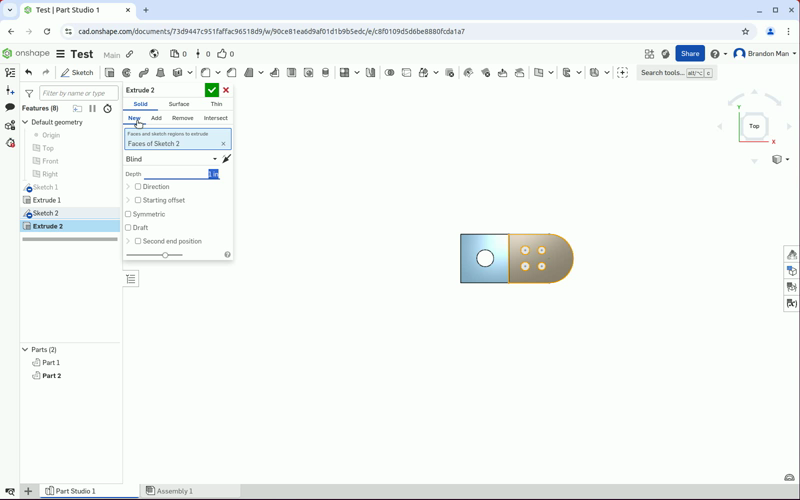
text(3.37)
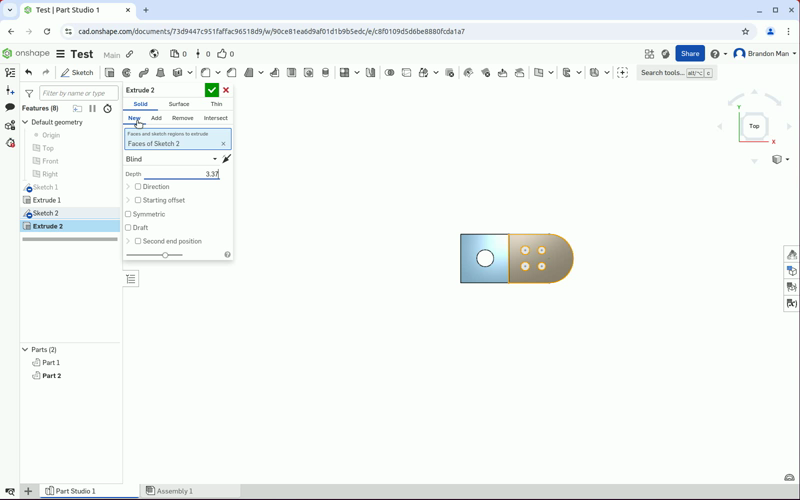
key(enter)
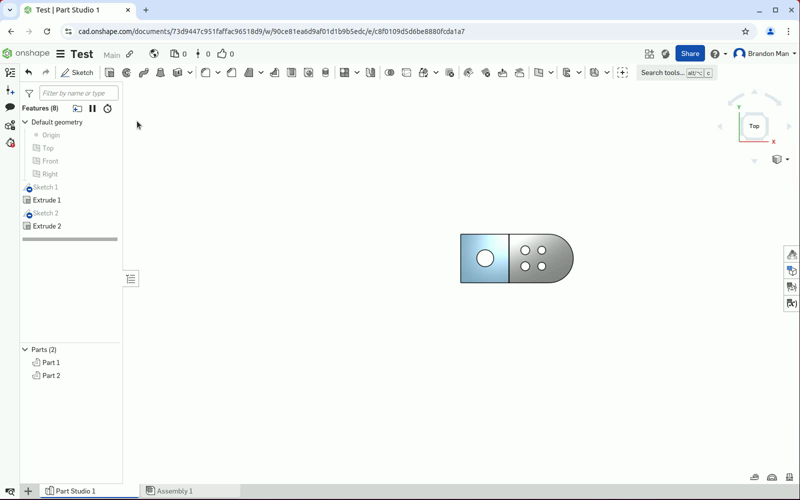
key(shift+h)
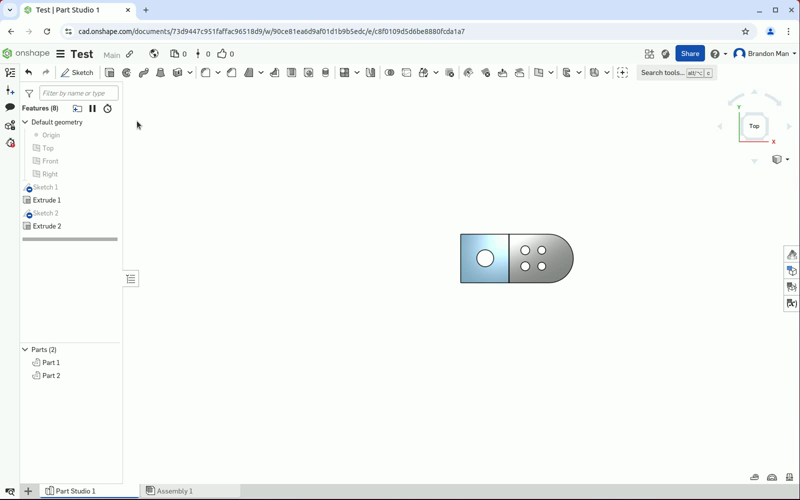
key(shift+h)
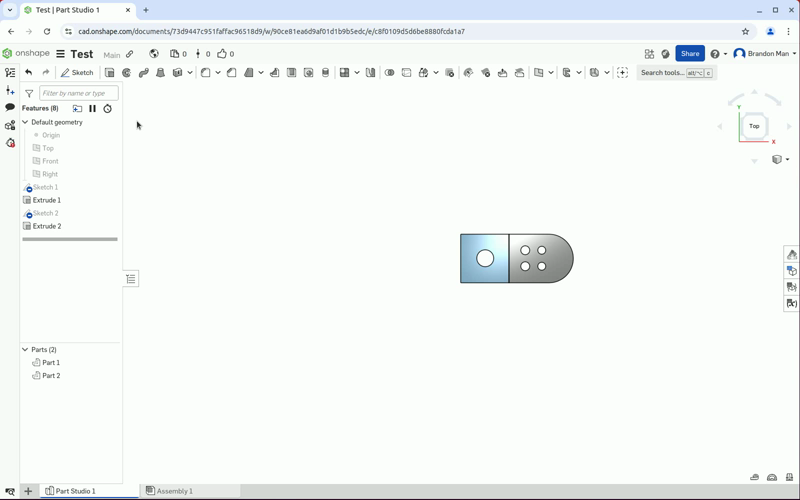
mouse_move(73, 189)
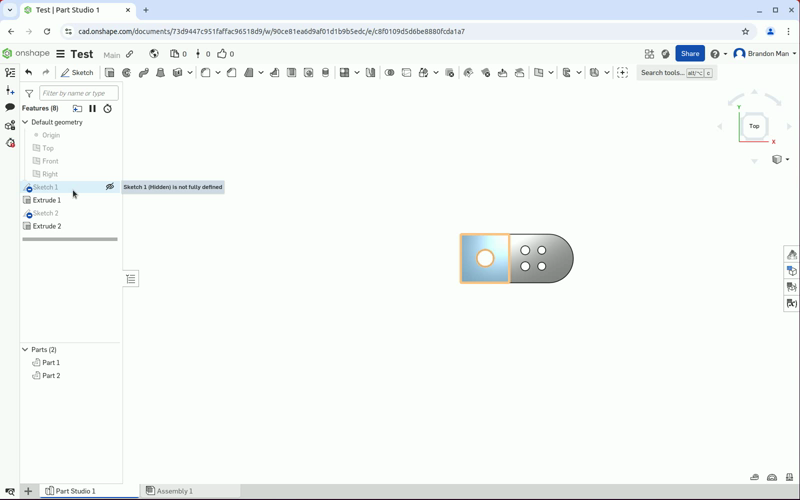
click(73, 189)
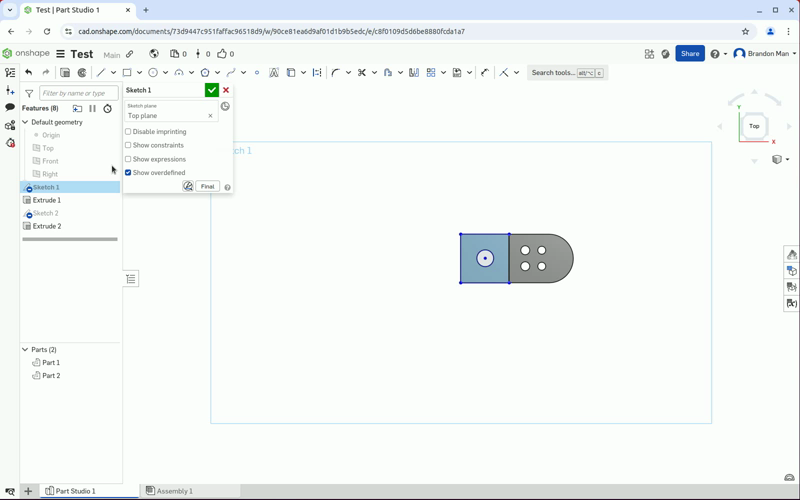
mouse_move(229, 92)
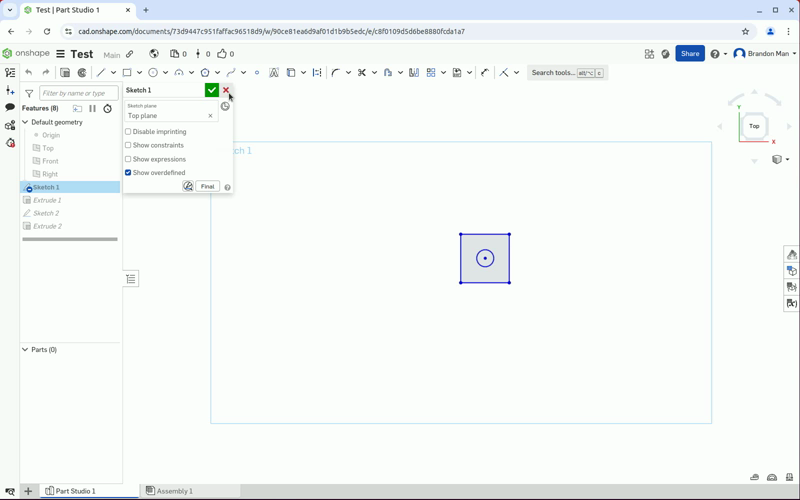
click(229, 92)
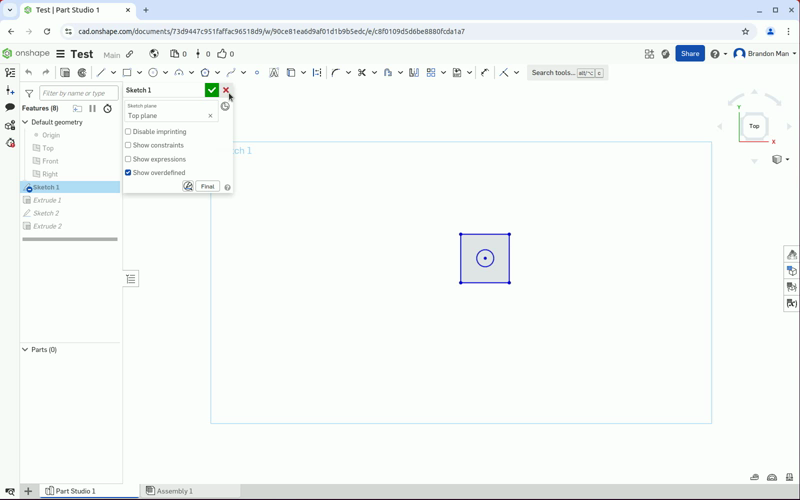
key(shift+s)
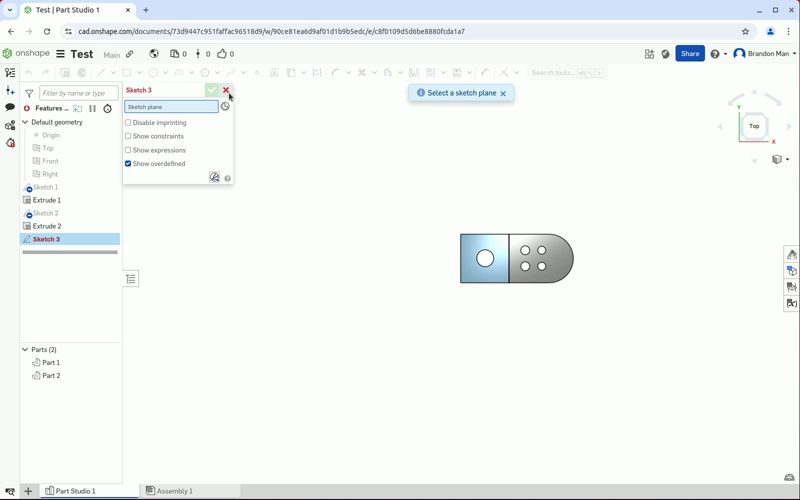
mouse_move(73, 150)
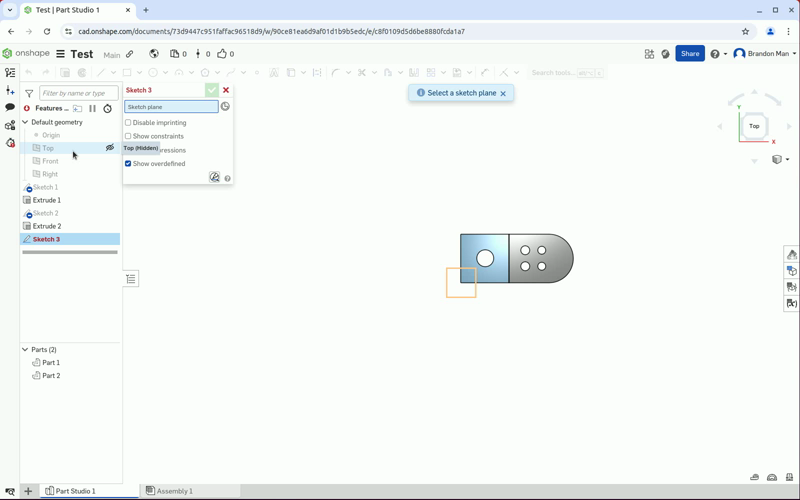
click(73, 150)
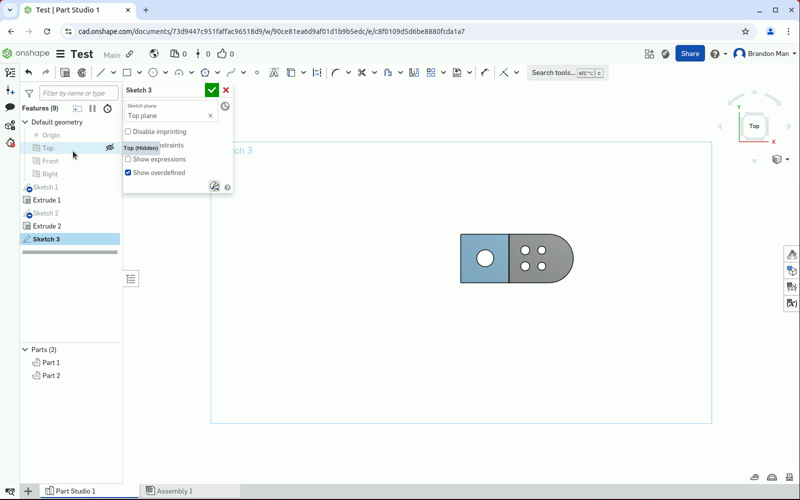
mouse_move(73, 352)
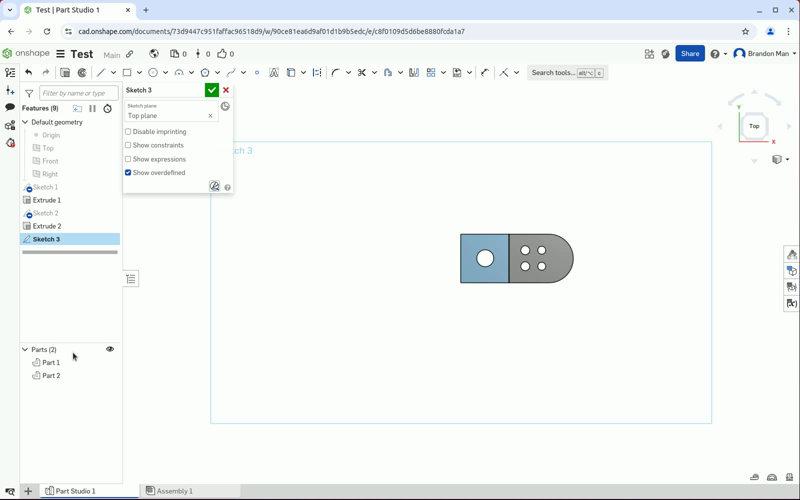
key(y)
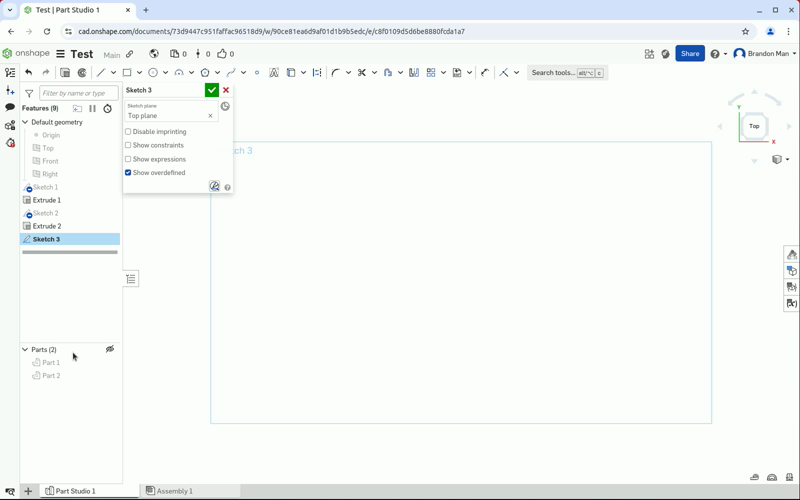
key(l)
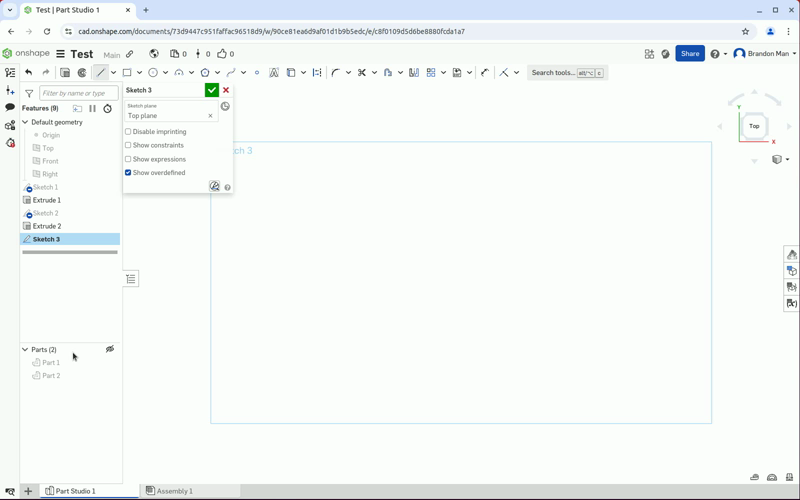
key_down(shift)
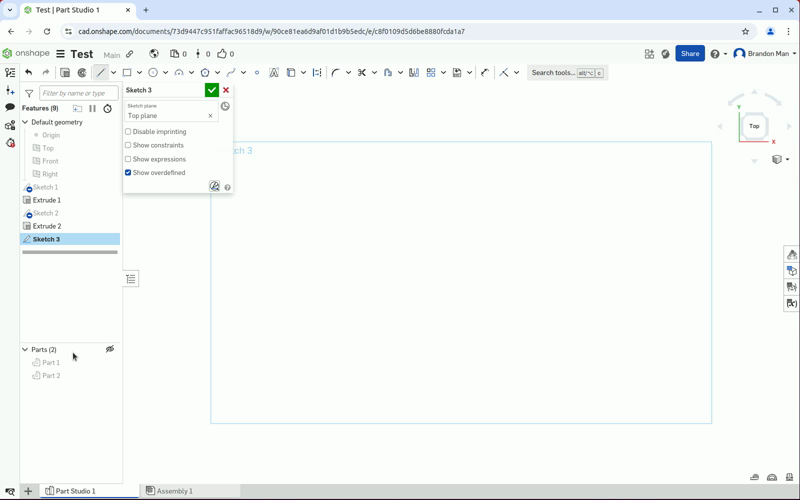
mouse_move(460, 282)
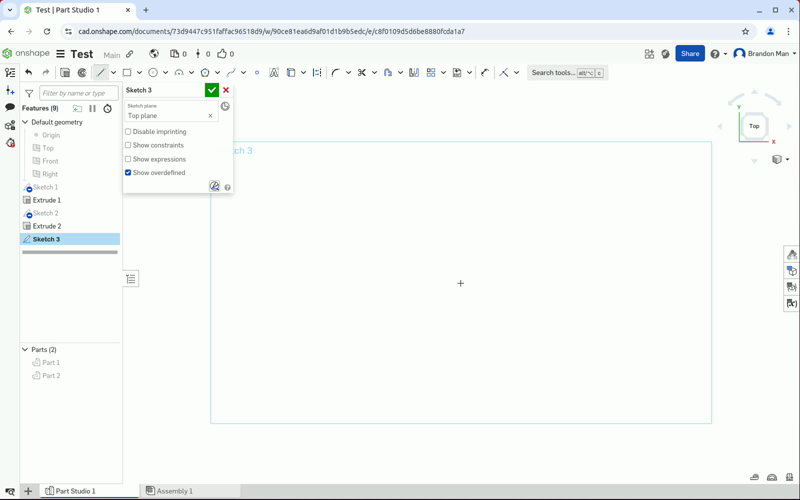
click(460, 282)
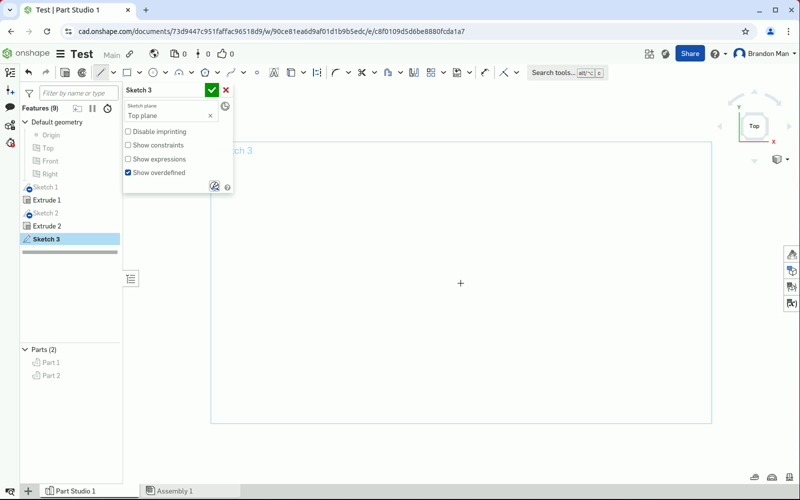
key_up(shift)
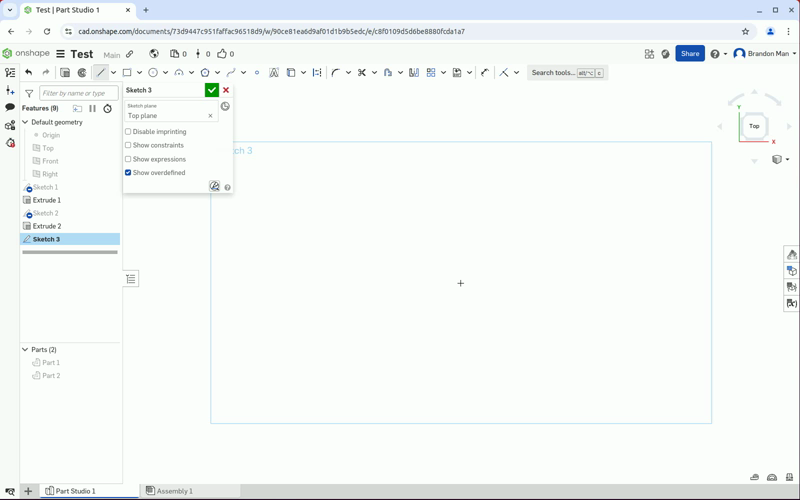
key_down(shift)
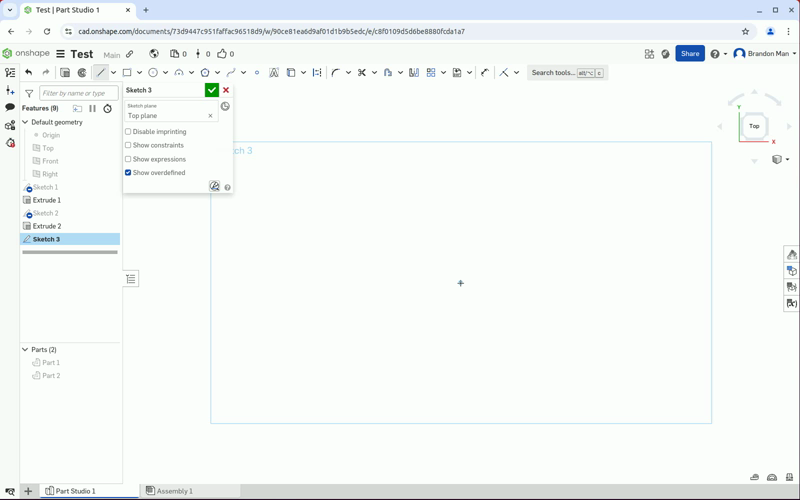
mouse_move(490, 282)
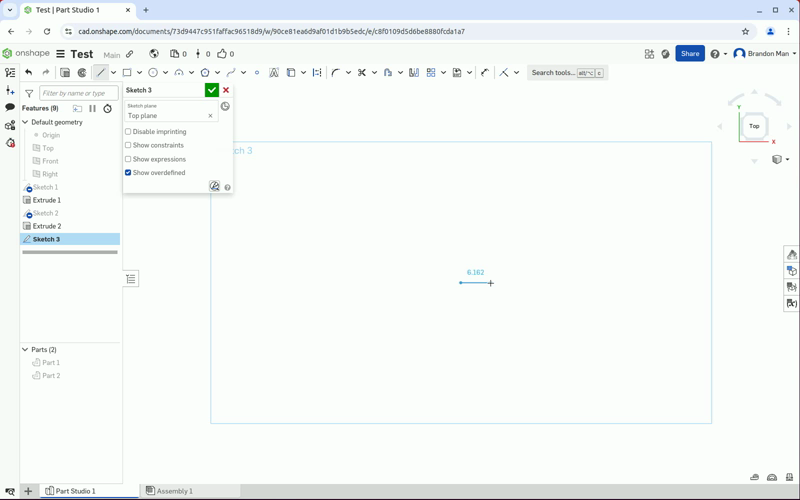
mouse_move(509, 282)
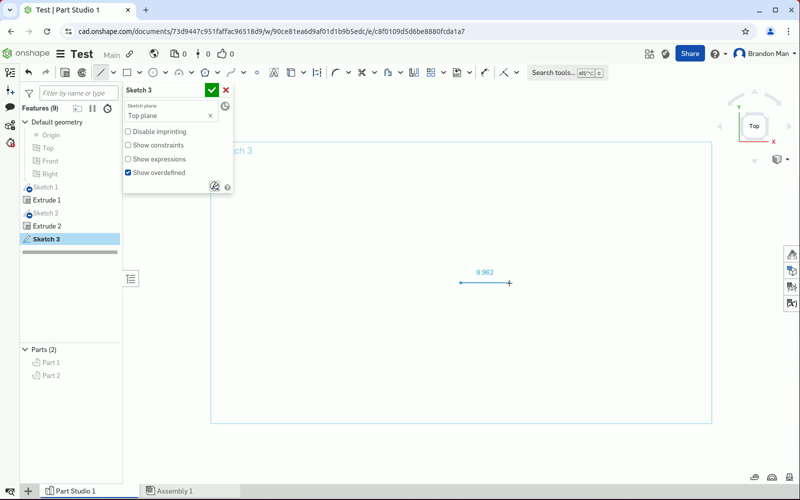
click(509, 282)
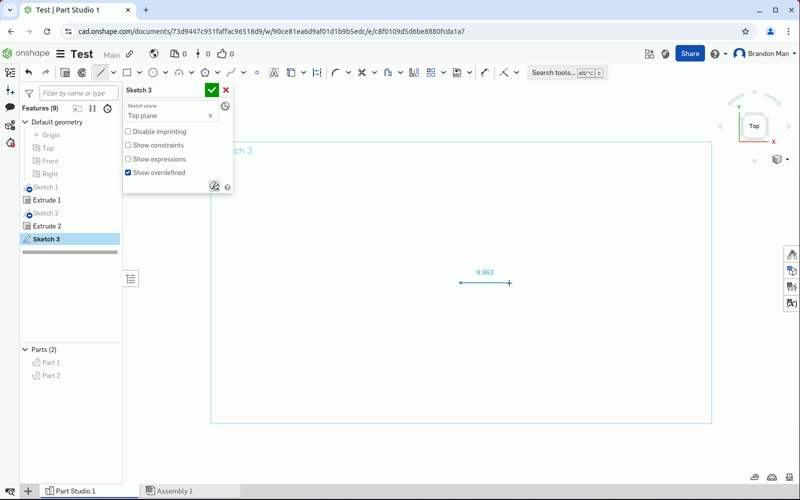
key_up(shift)
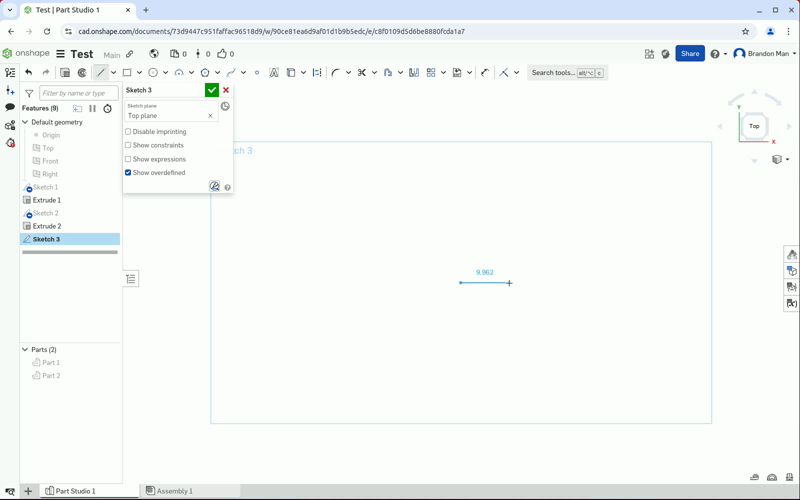
key_down(shift)
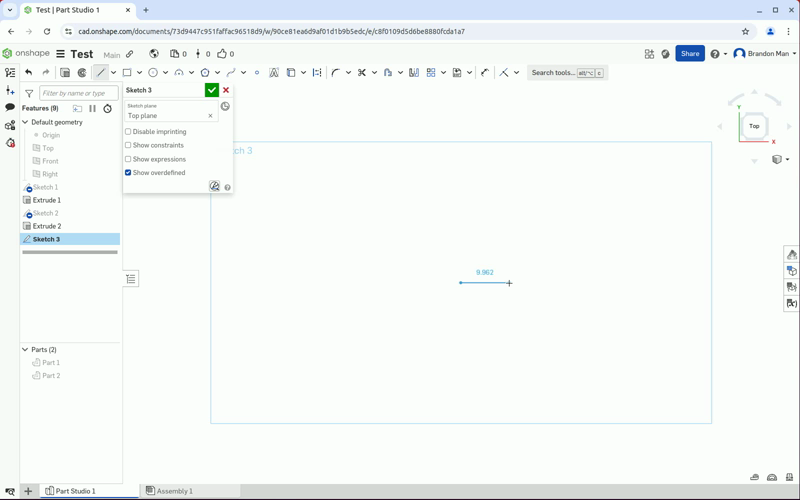
mouse_move(539, 282)
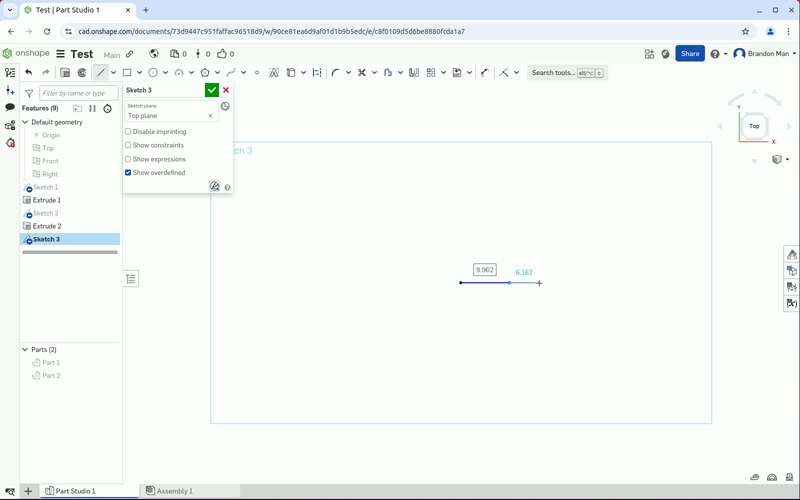
mouse_move(509, 234)
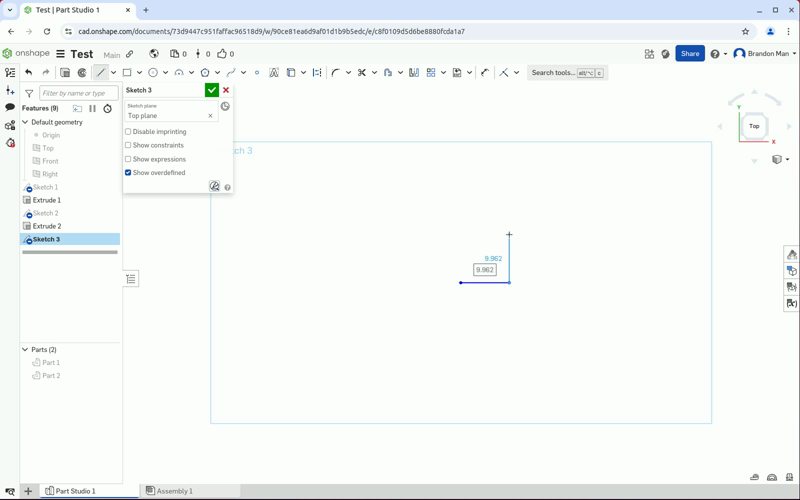
click(509, 234)
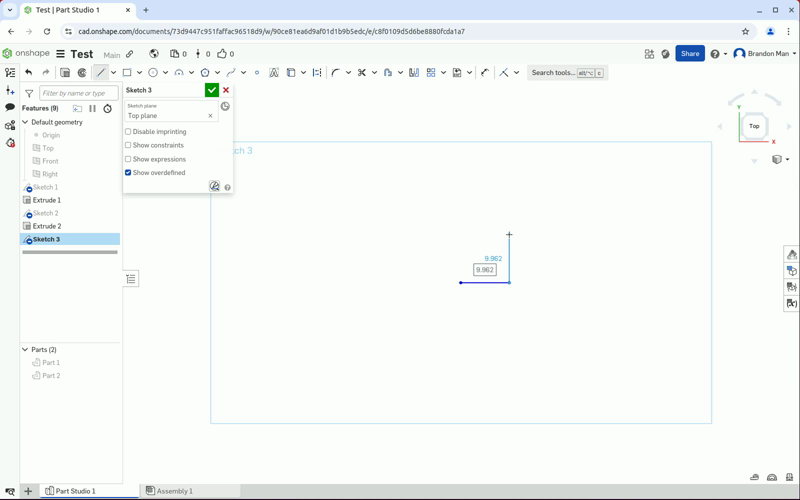
key_up(shift)
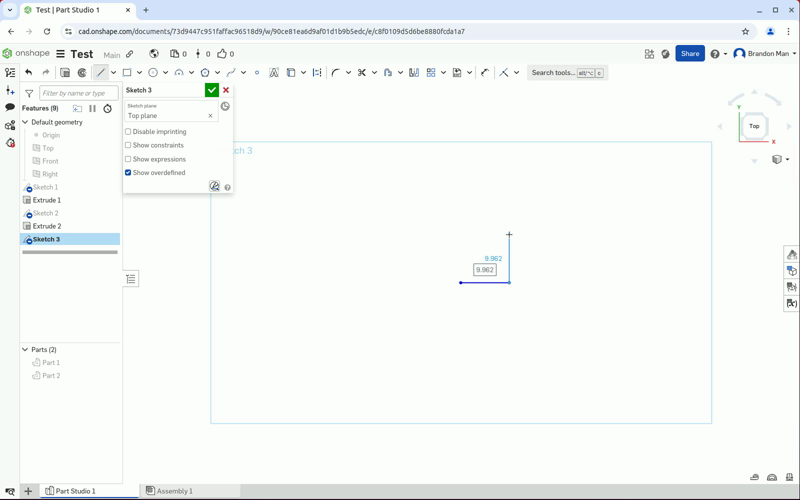
key_down(shift)
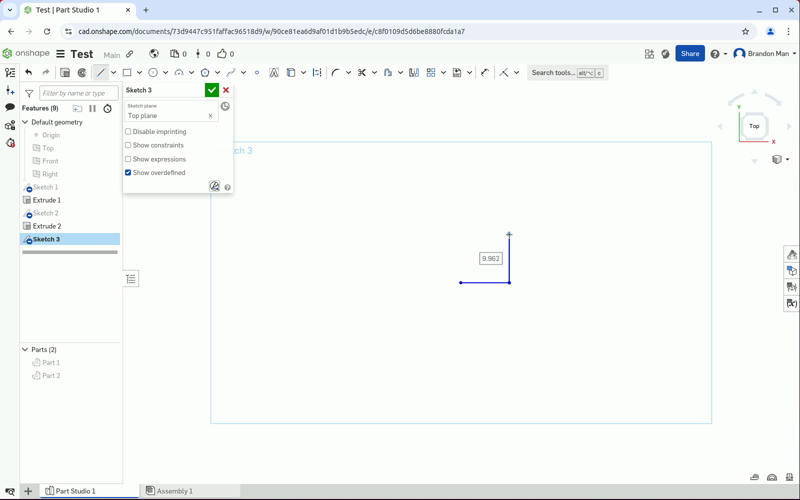
mouse_move(539, 234)
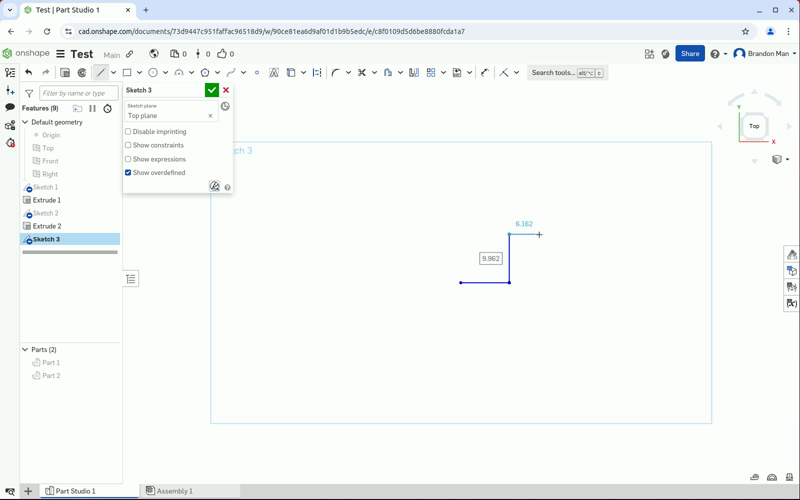
mouse_move(460, 234)
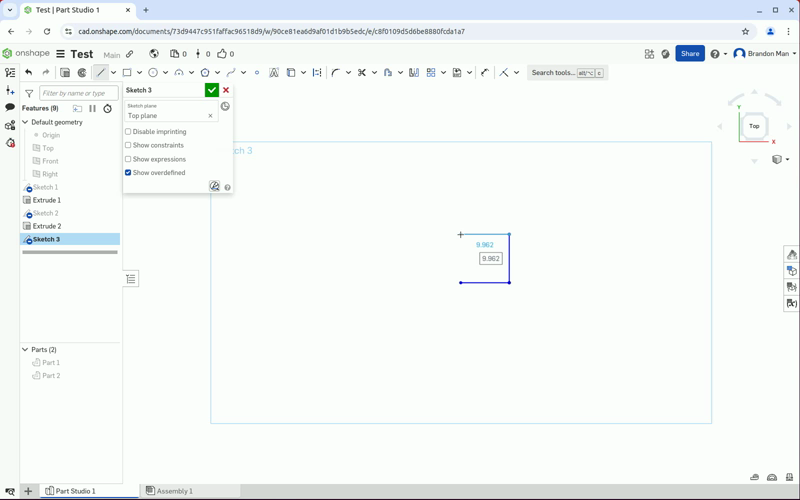
click(460, 234)
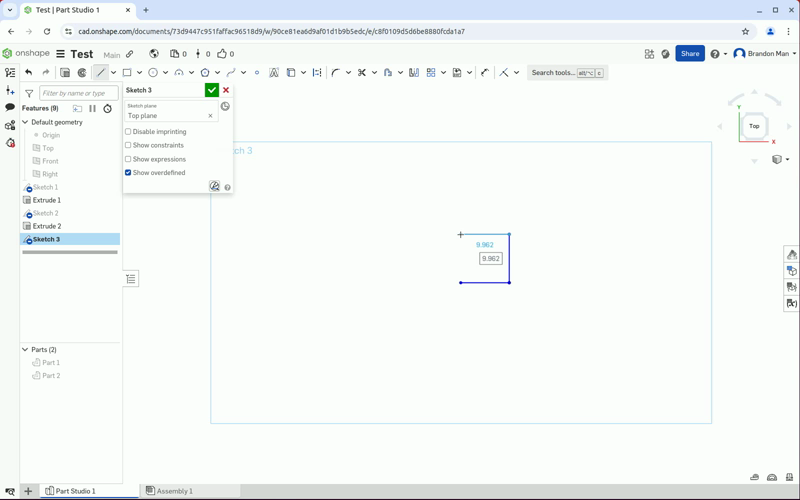
key_up(shift)
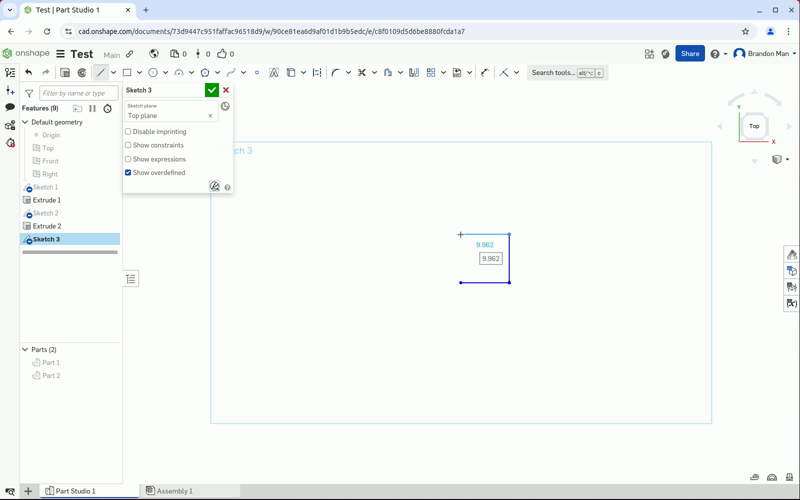
mouse_move(490, 234)
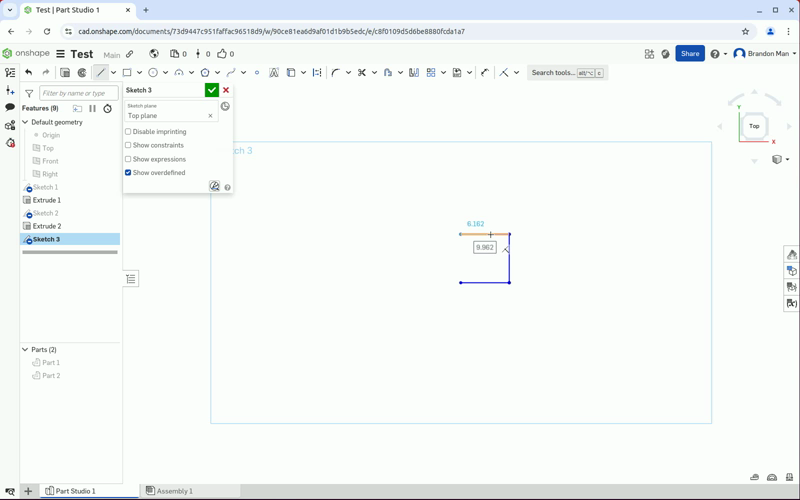
key_down(shift)
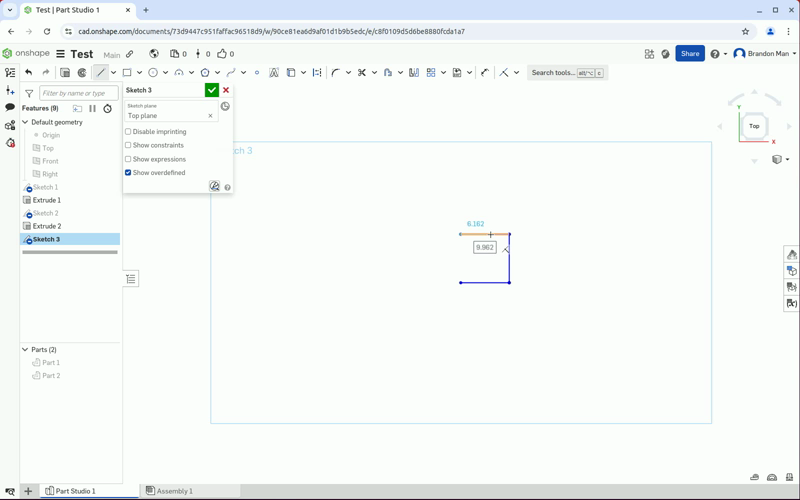
mouse_move(460, 282)
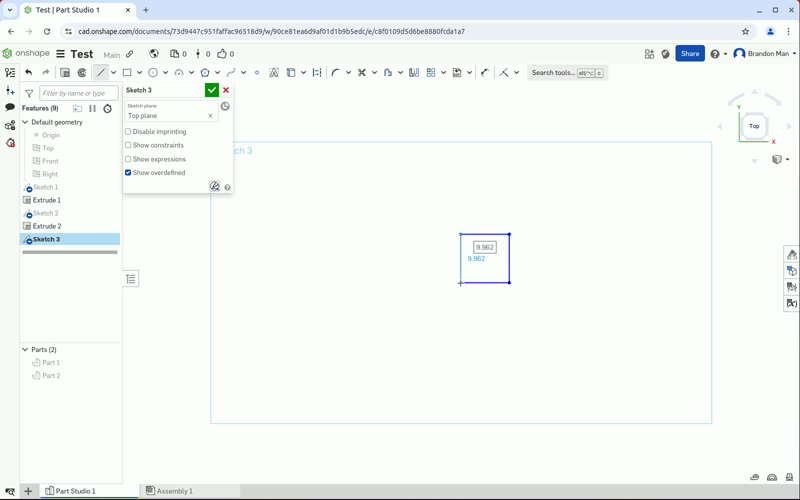
key_up(shift)
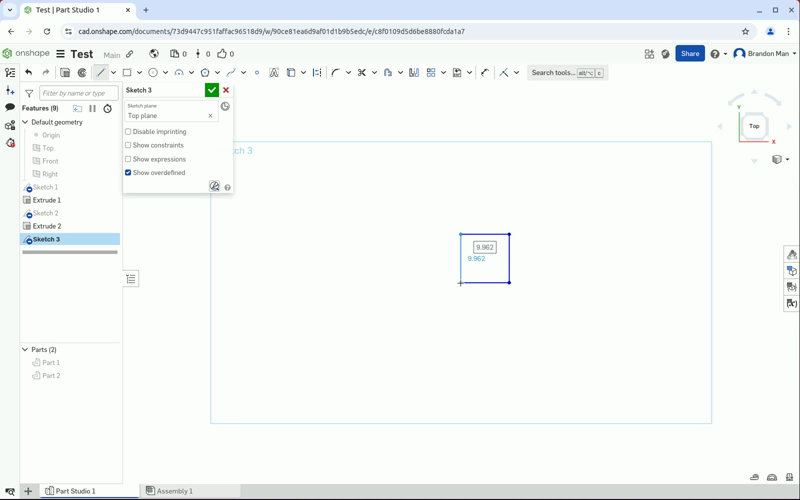
click(460, 282)
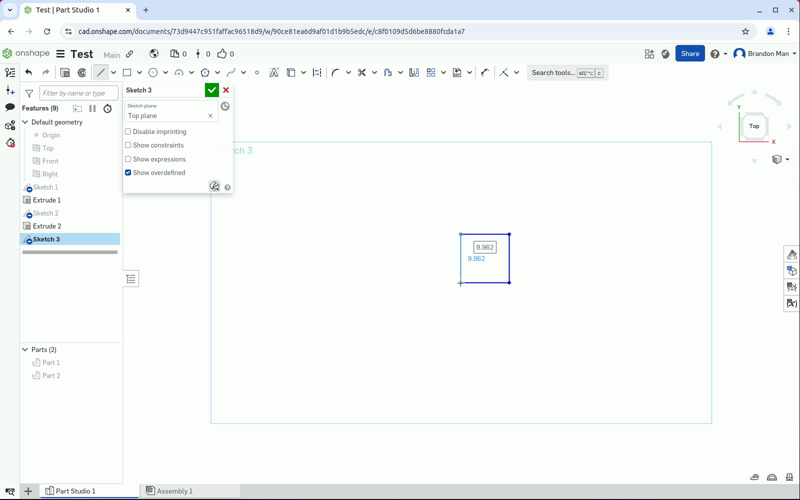
key(esc)
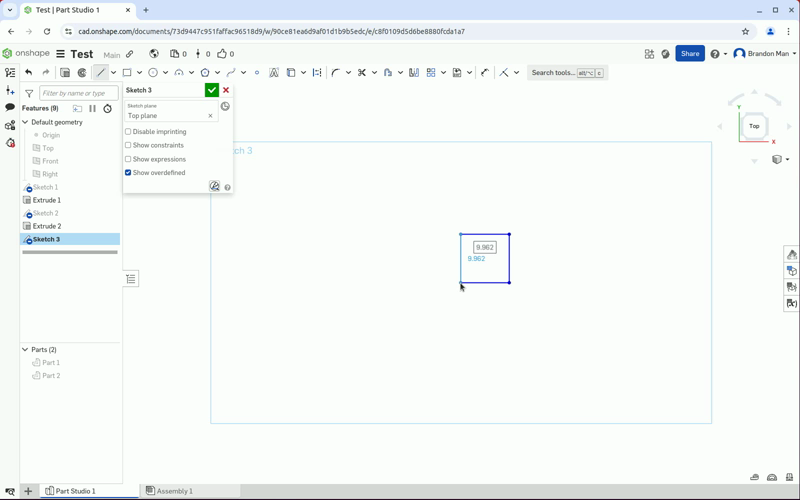
key(c)
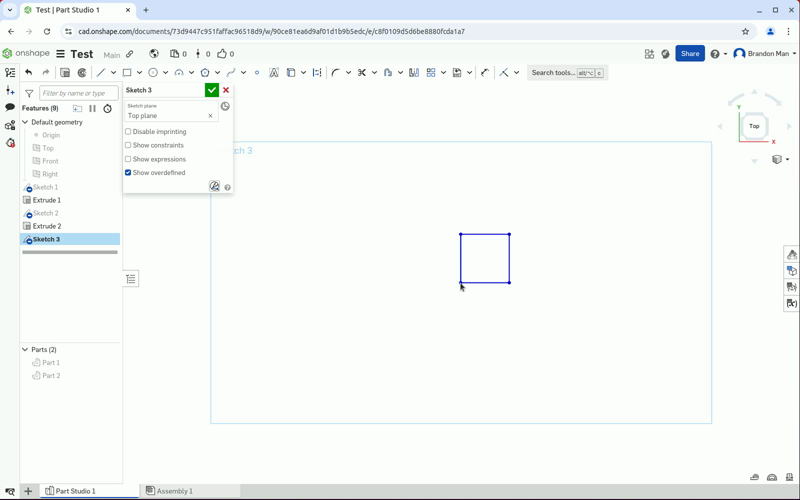
key_down(shift)
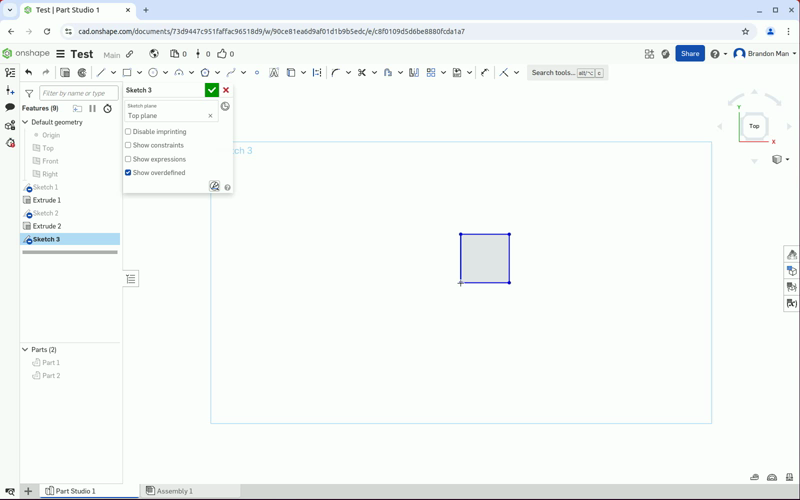
mouse_move(485, 258)
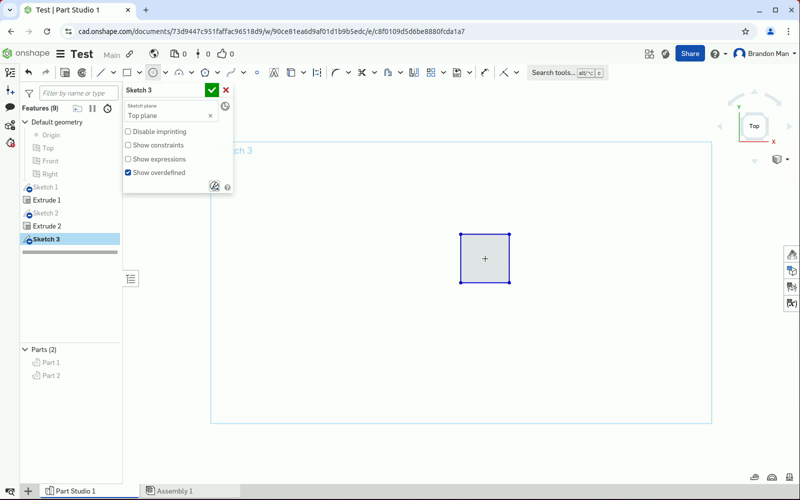
click(485, 258)
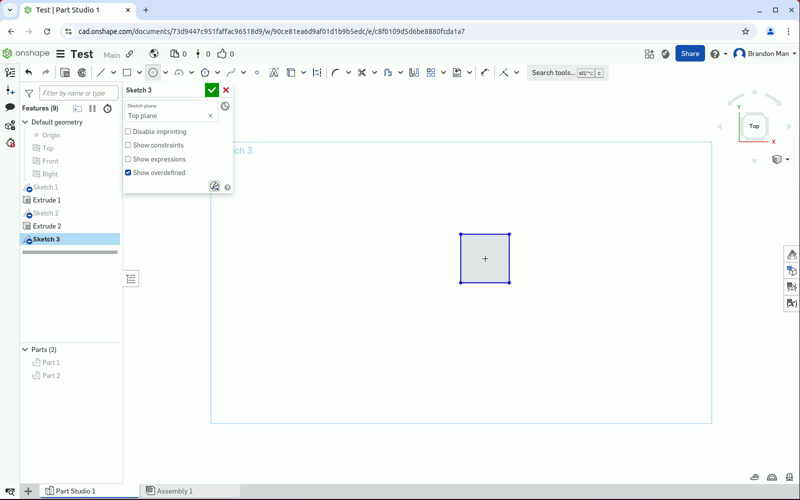
key_up(shift)
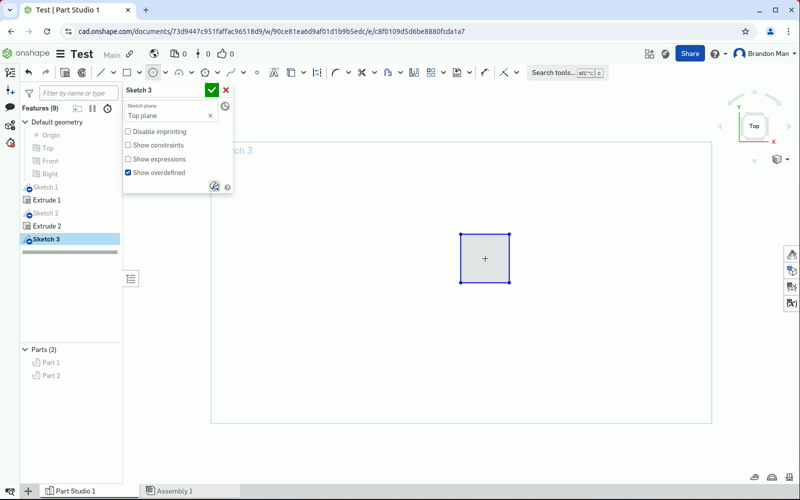
mouse_move(493, 258)
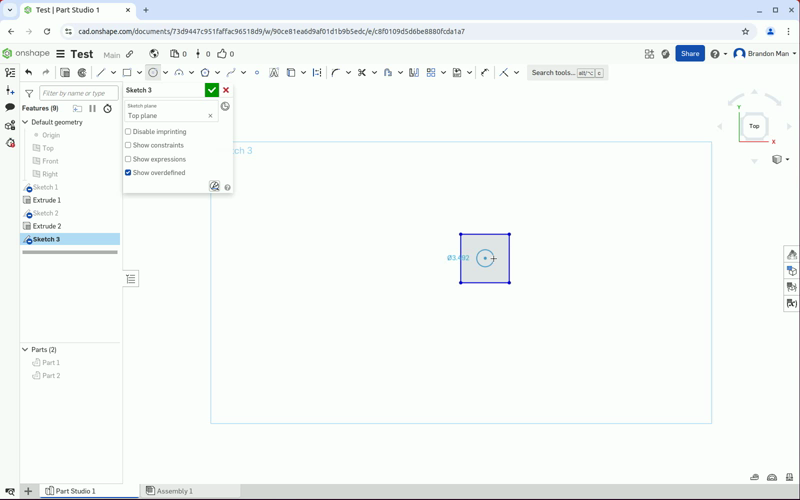
click(493, 258)
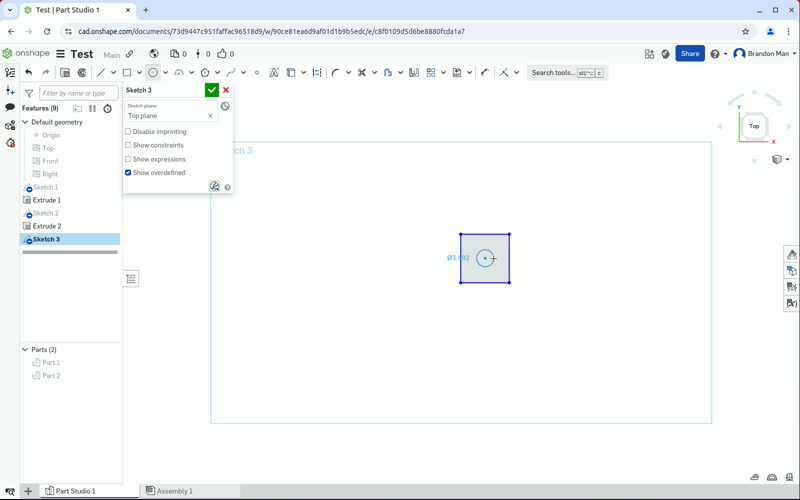
key(esc)
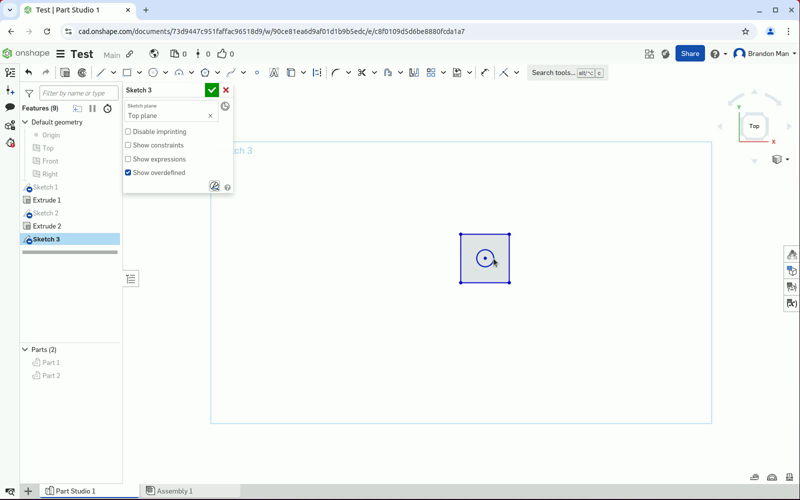
mouse_move(486, 267)
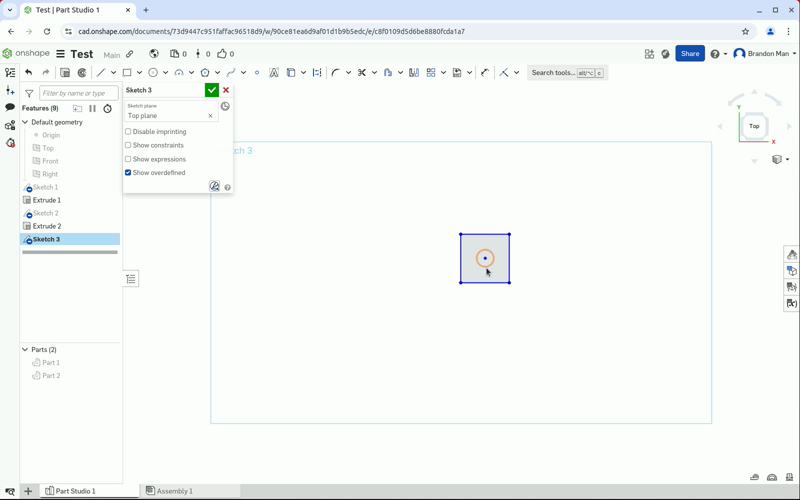
click(486, 267)
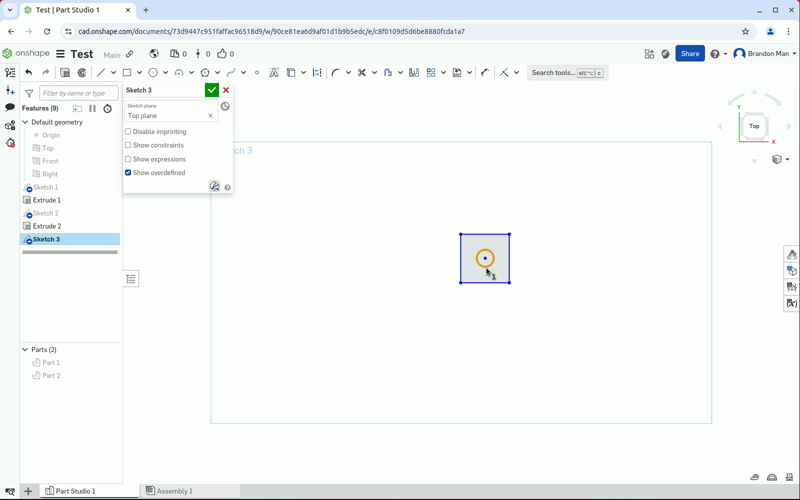
mouse_move(73, 352)
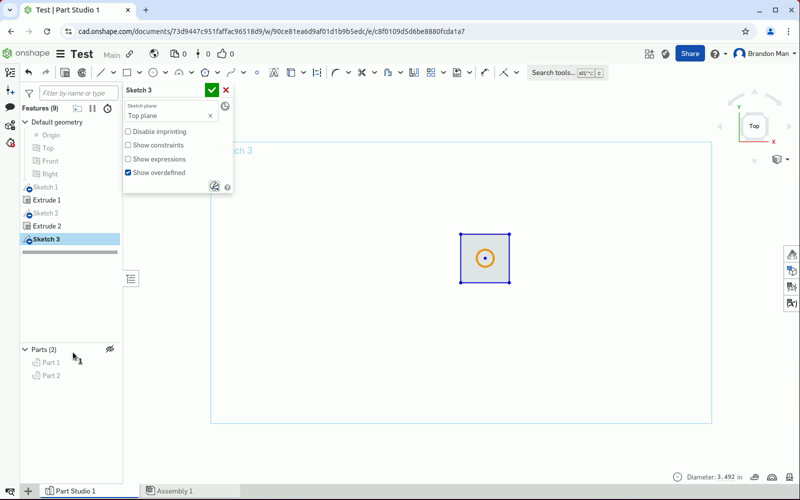
key(shift+y)
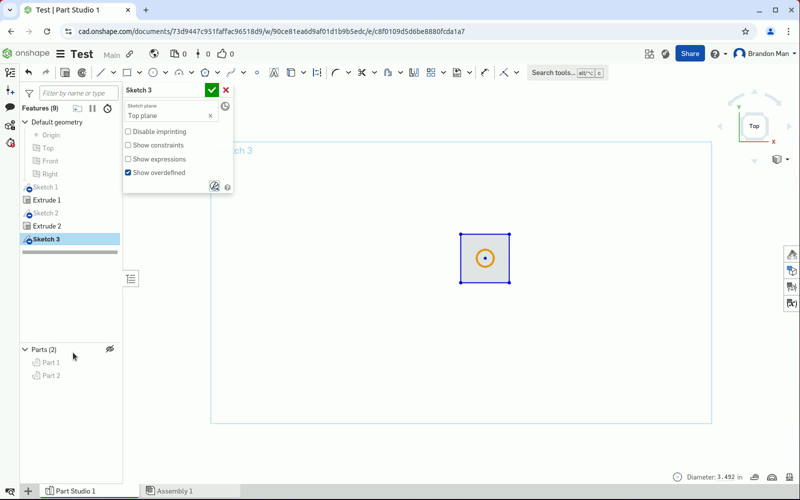
key(shift+e)
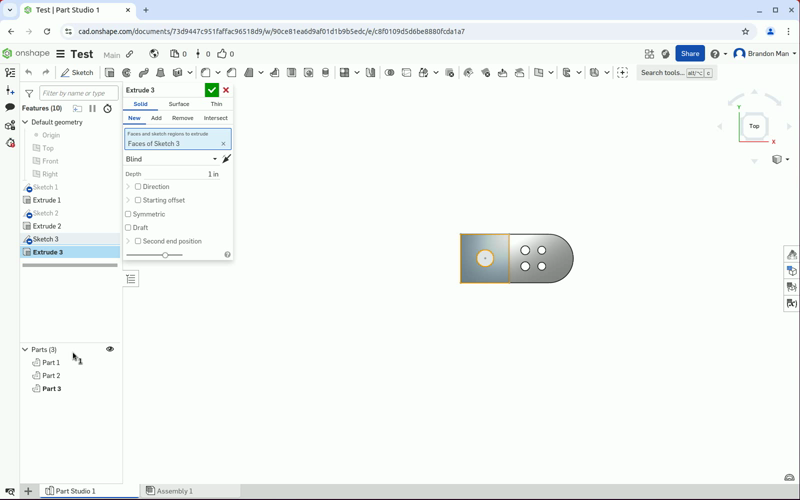
mouse_move(143, 106)
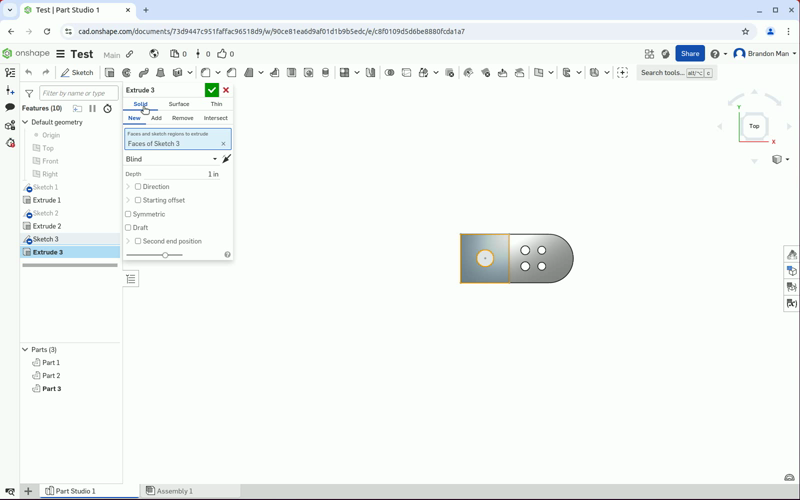
click(143, 106)
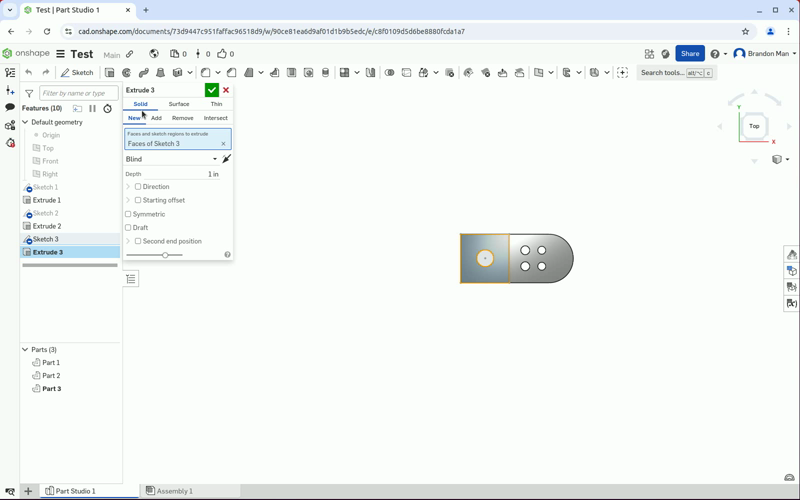
mouse_move(137, 120)
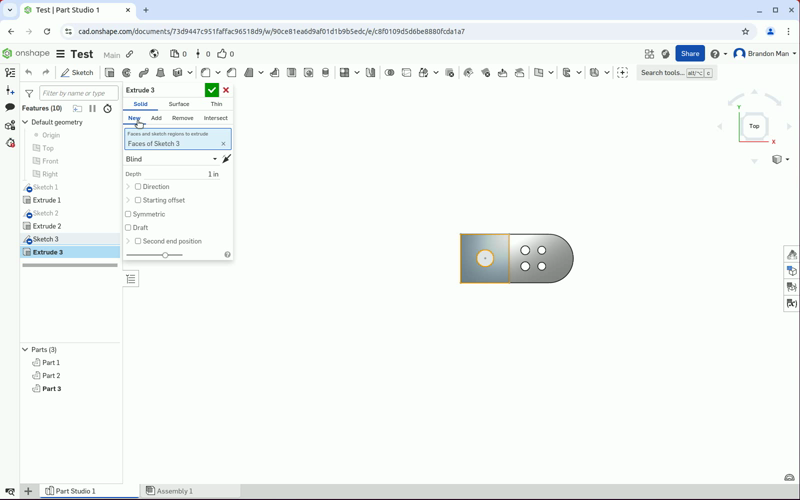
click(137, 120)
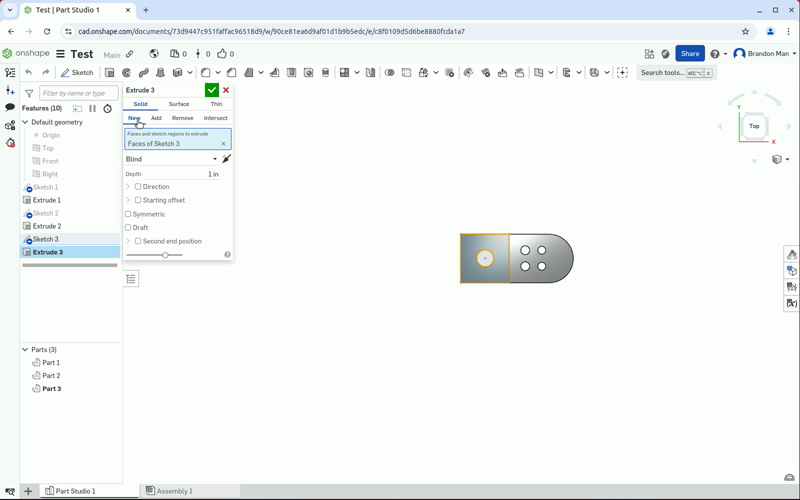
key(tab, 4)
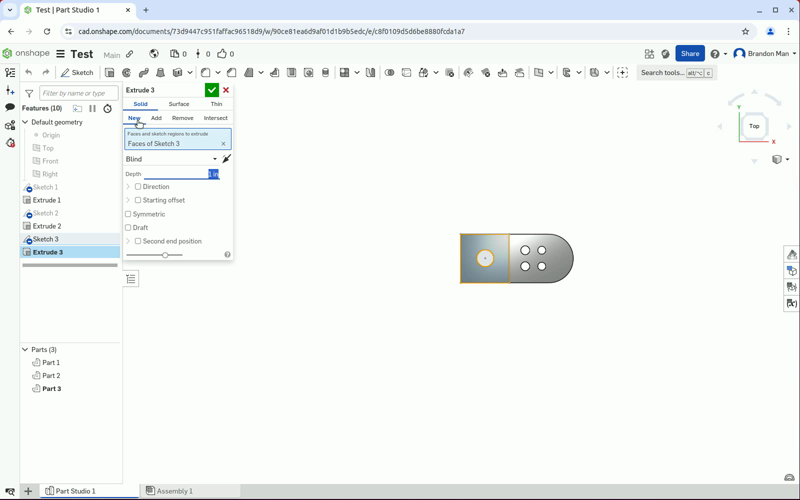
text(6.499)
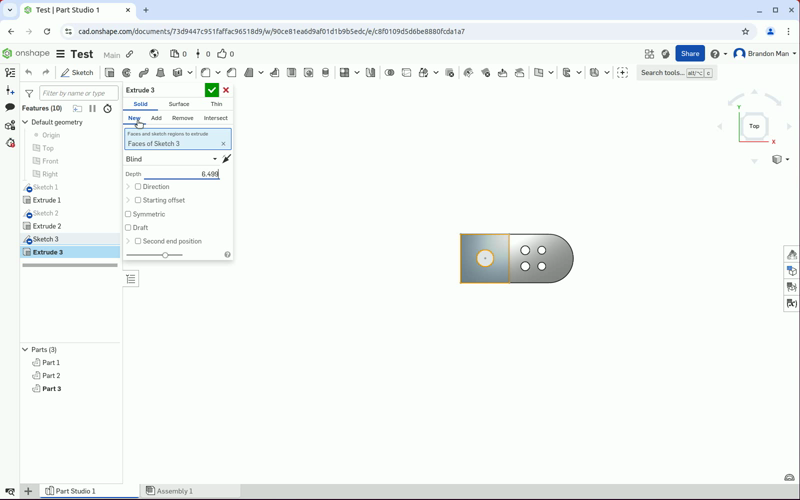
key(tab, 3)
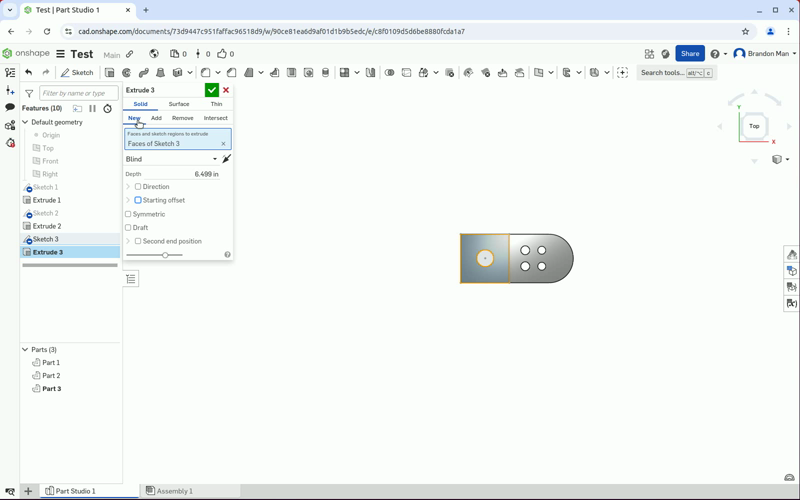
key(tab, 2)
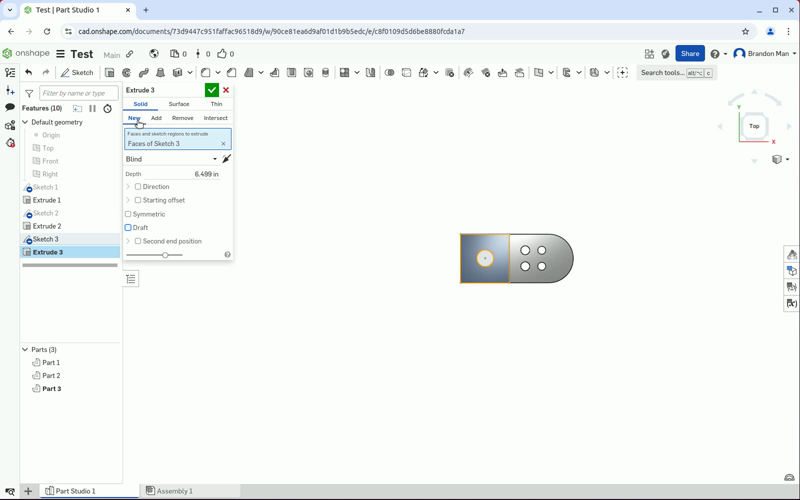
key(space)
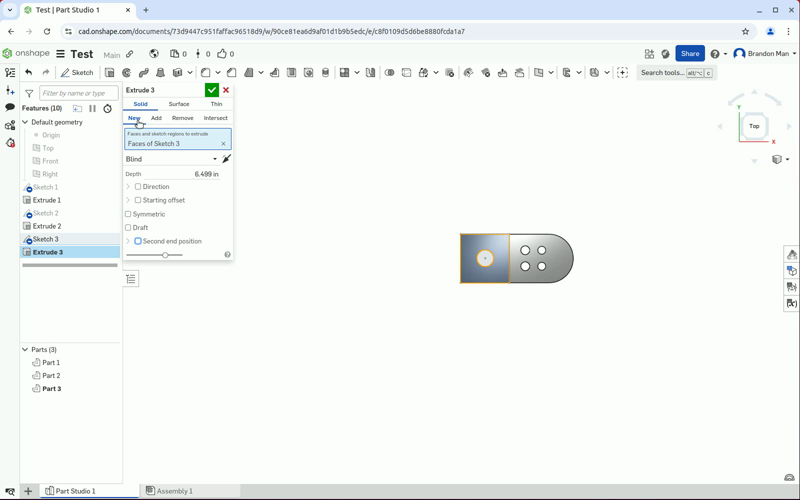
key(tab, 3)
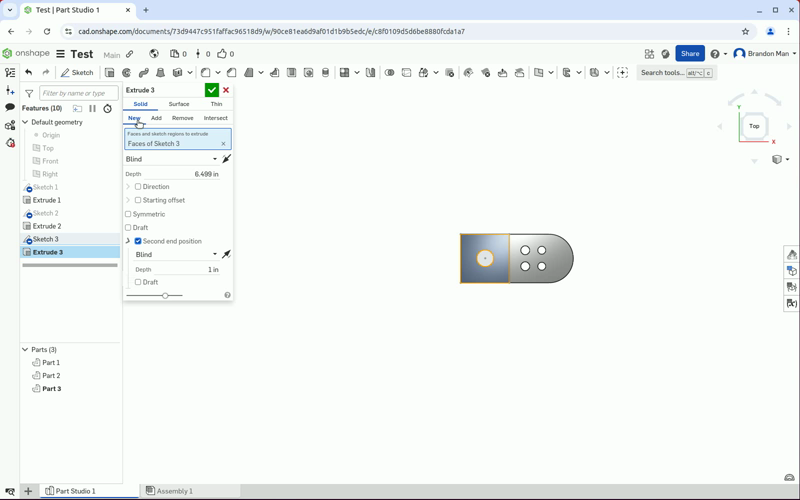
text(3.37)
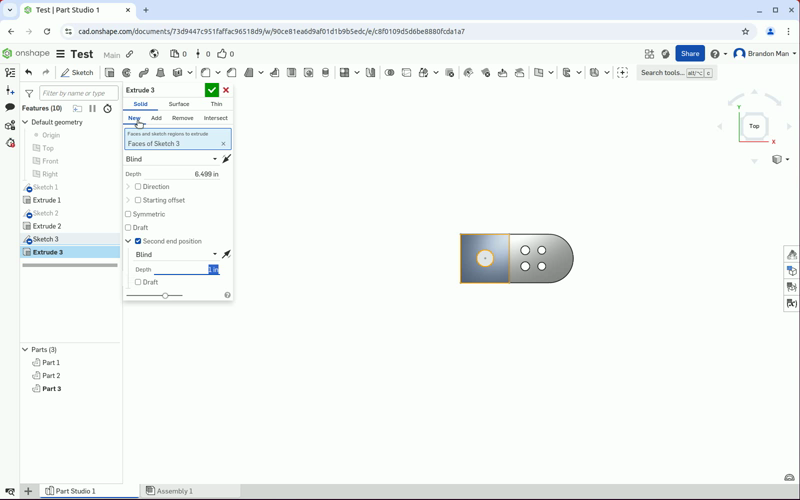
key(enter)
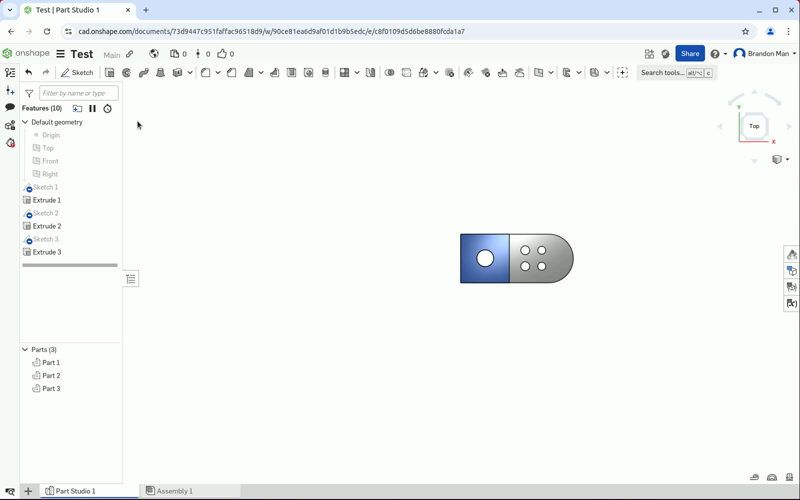
key(shift+h)
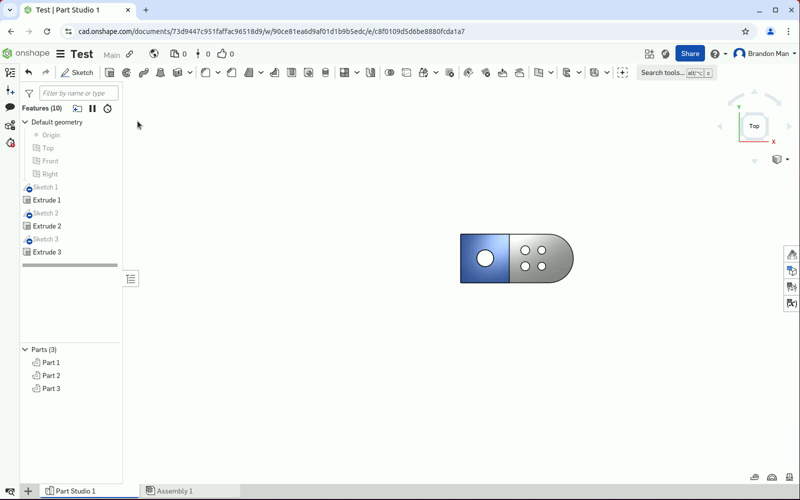
key(shift+h)
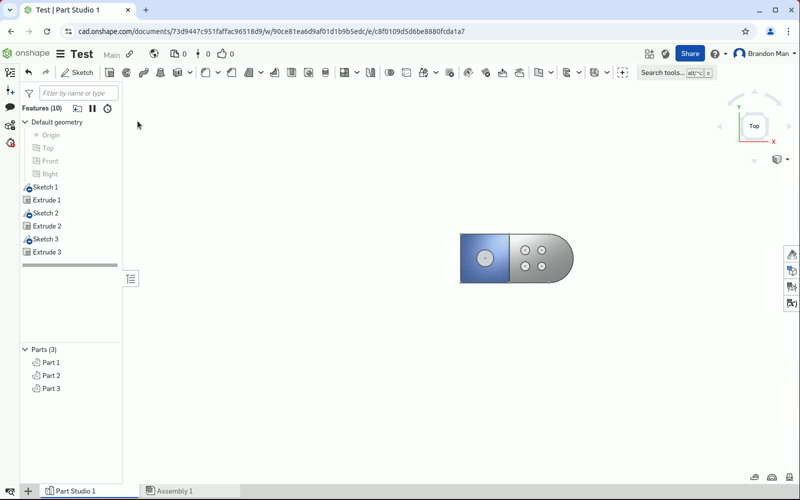
key(shift+7)
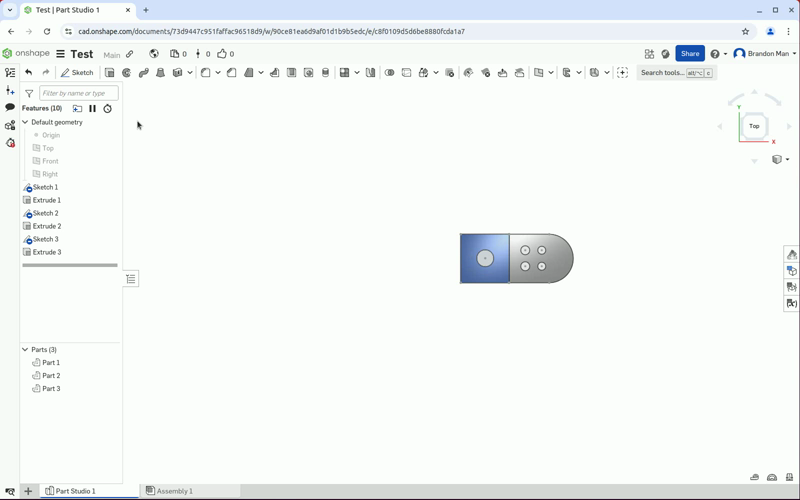
key(up, 3)
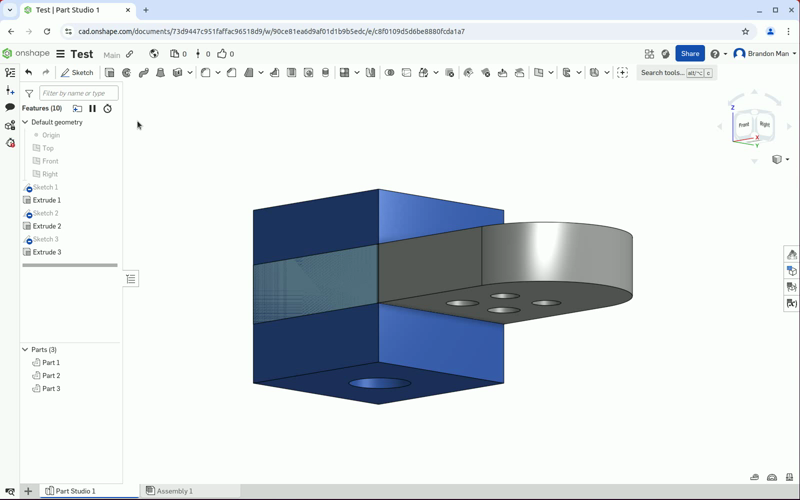
key(left, 3)
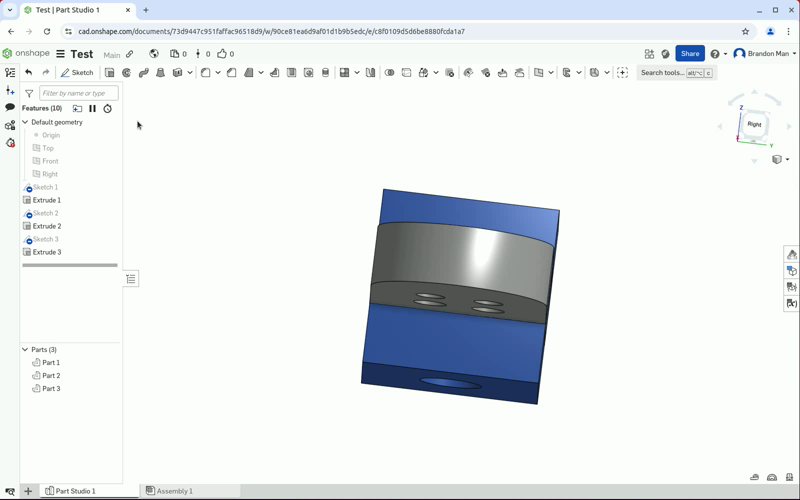
key(right, 3)
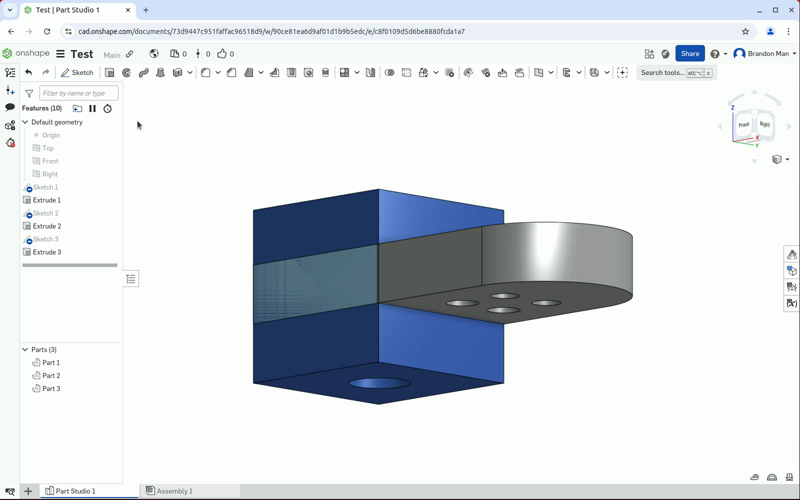
key(down, 3)
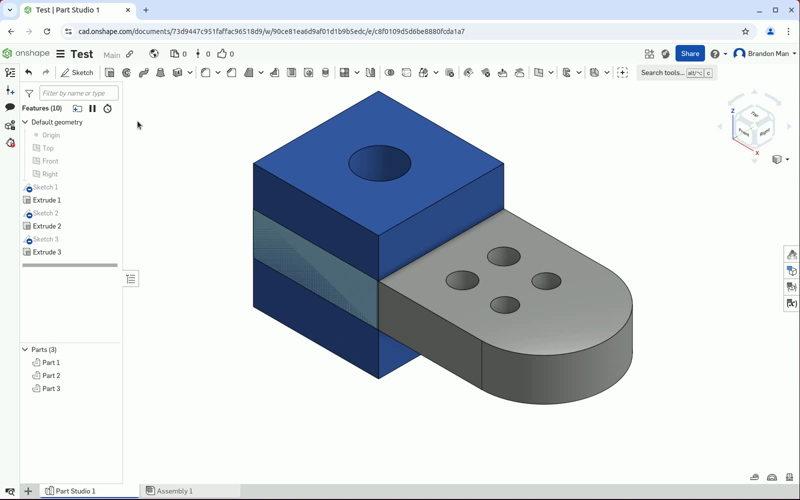
mouse_move(73, 189)
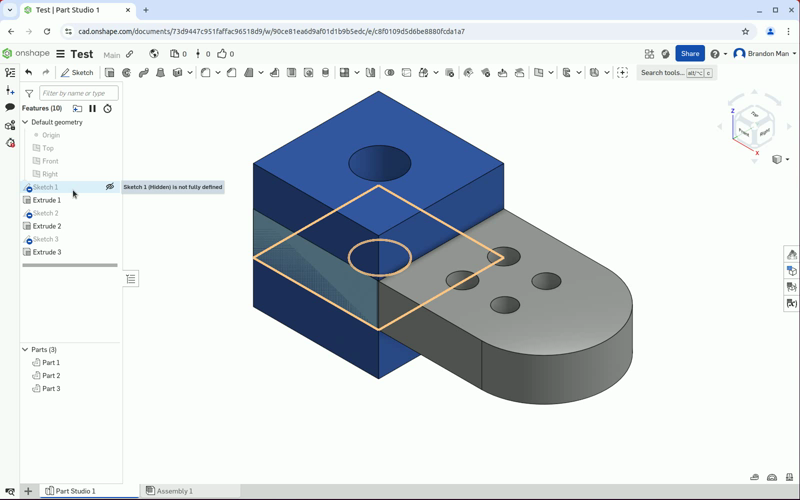
click(73, 189)